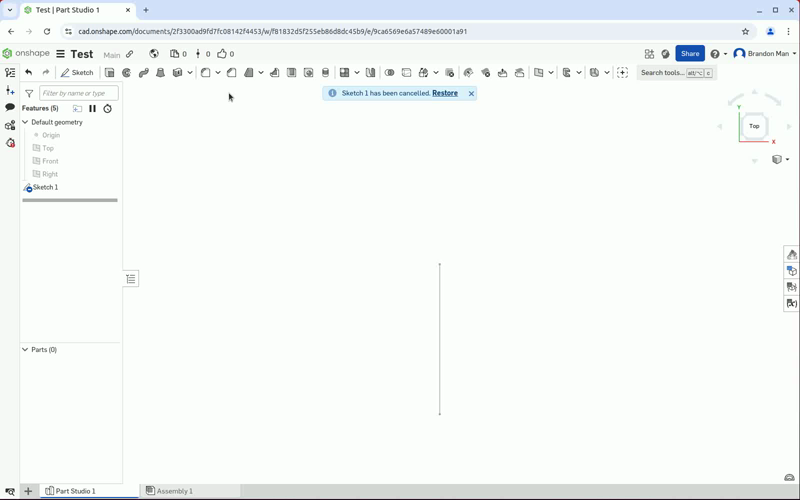
key(shift+h)
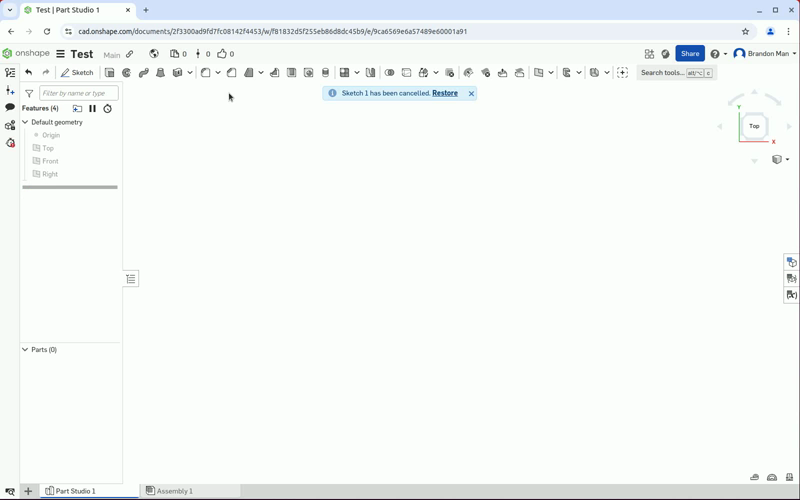
mouse_move(73, 352)
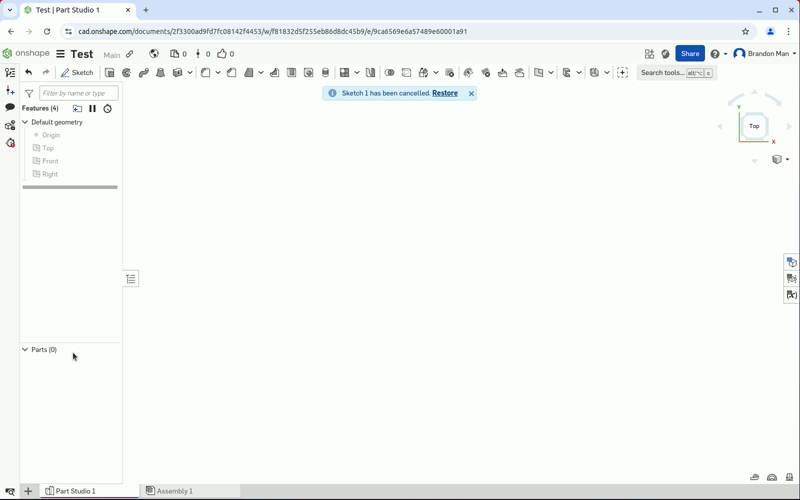
key(y)
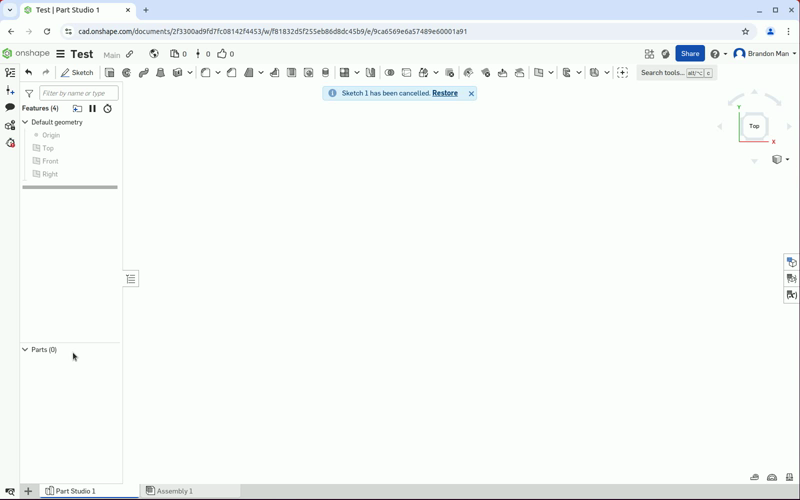
key(shift+p)
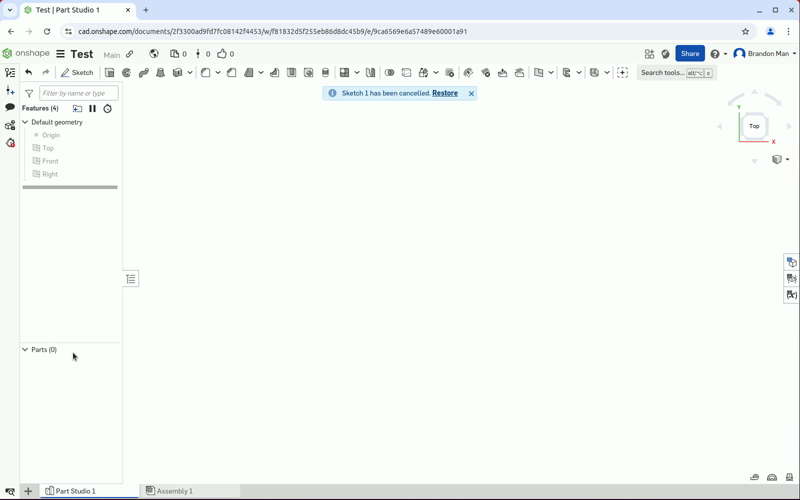
key(space)
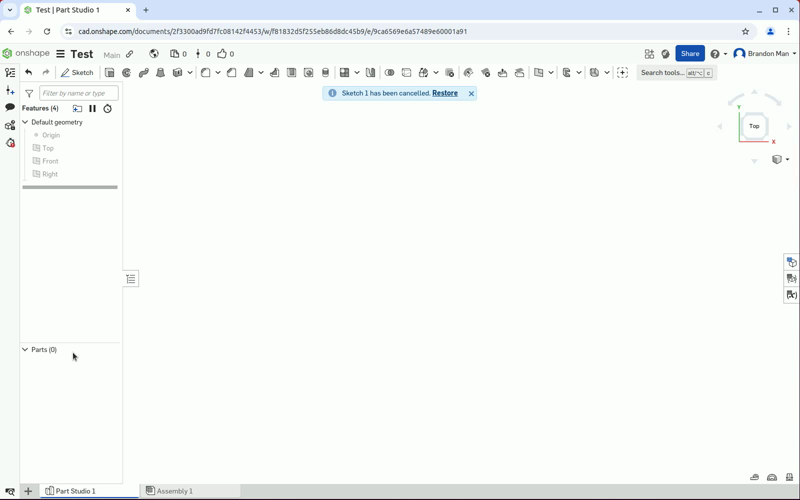
key_down(shift)
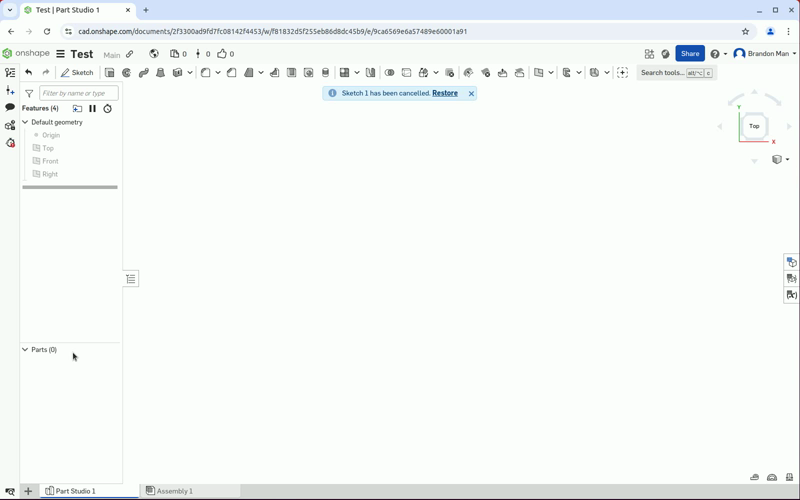
key(up)
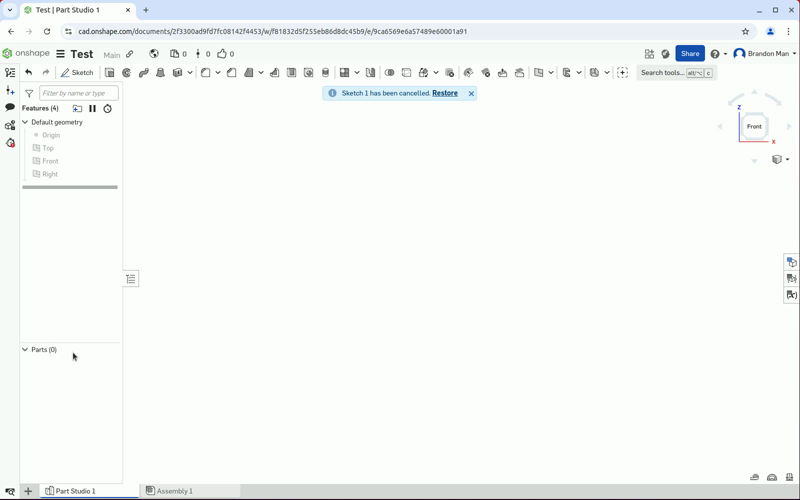
key_up(shift)
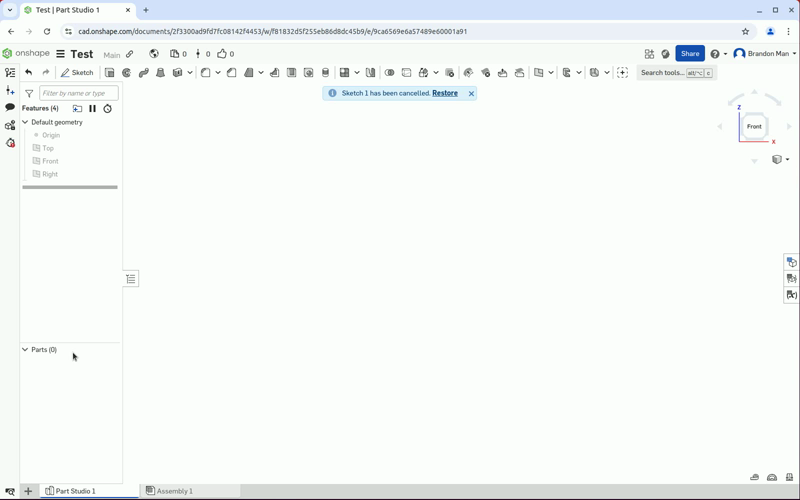
mouse_move(73, 352)
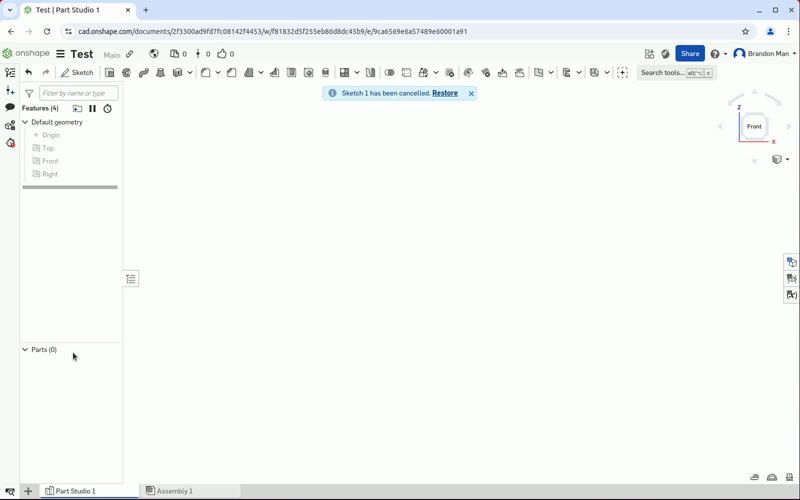
key(shift+y)
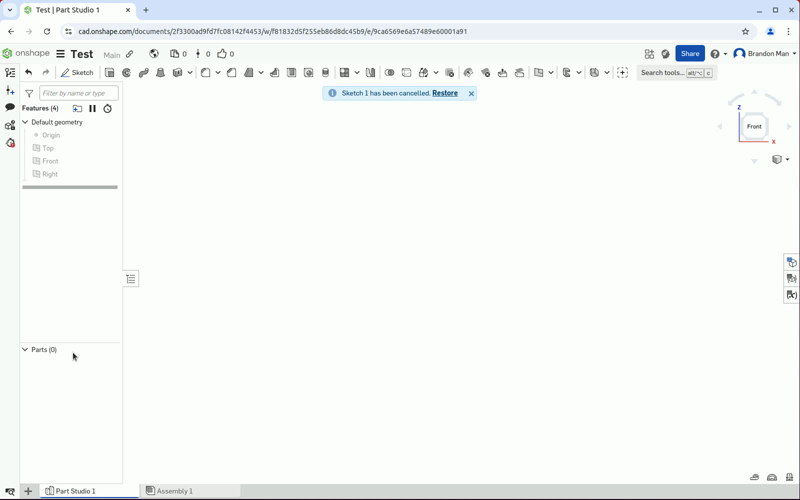
key(shift+s)
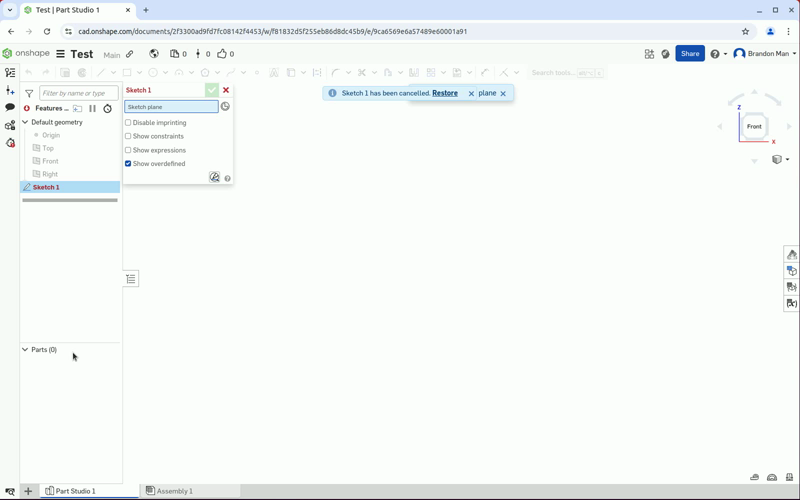
mouse_move(73, 163)
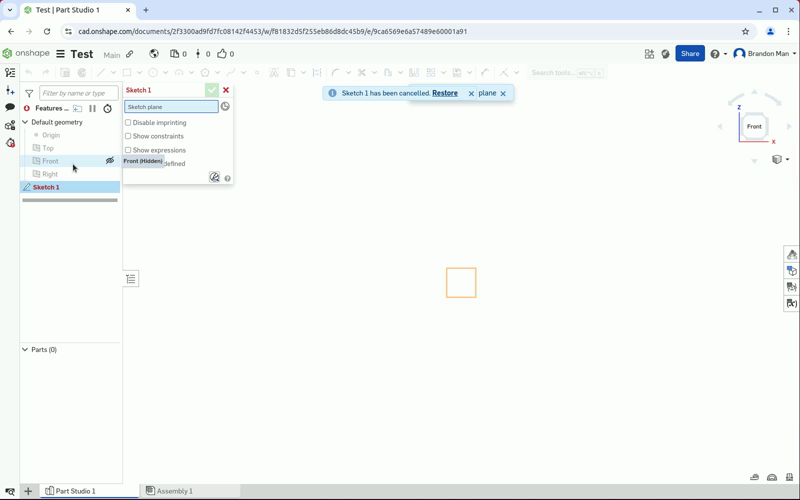
click(73, 163)
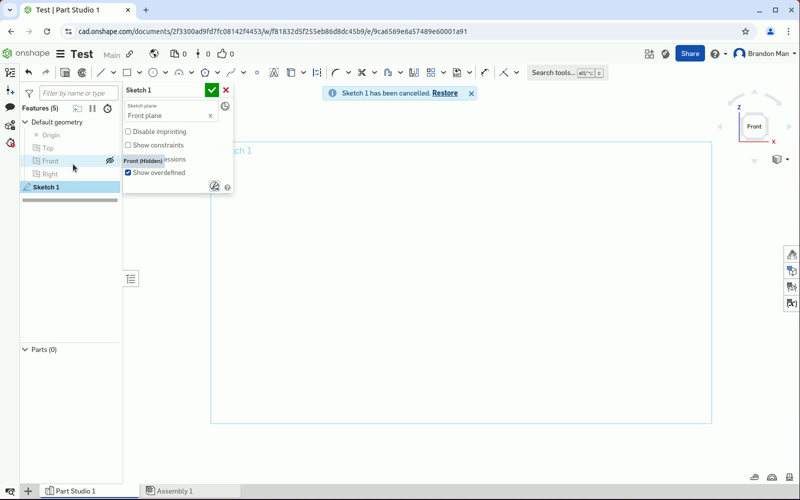
mouse_move(73, 352)
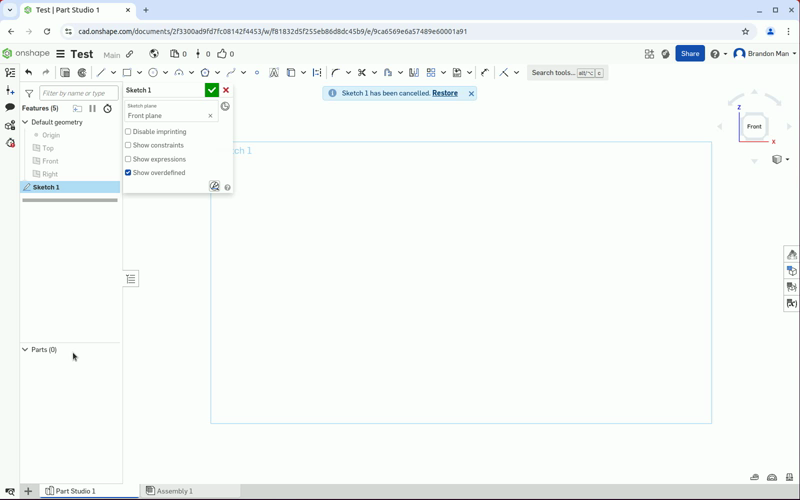
key(y)
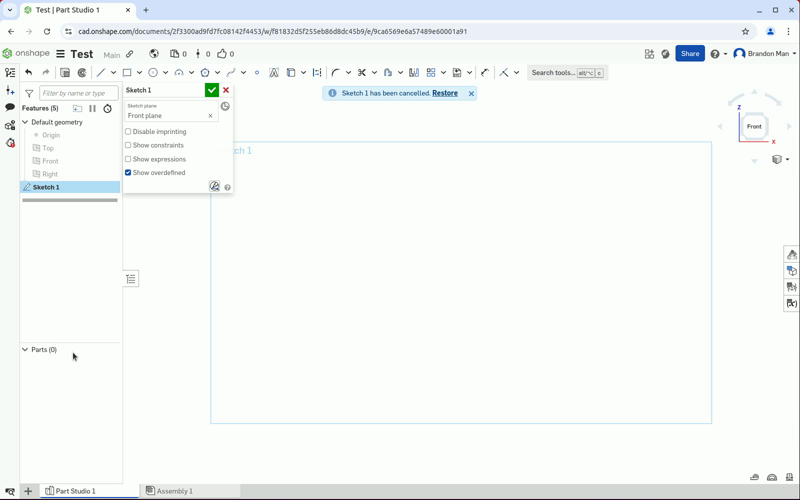
key(l)
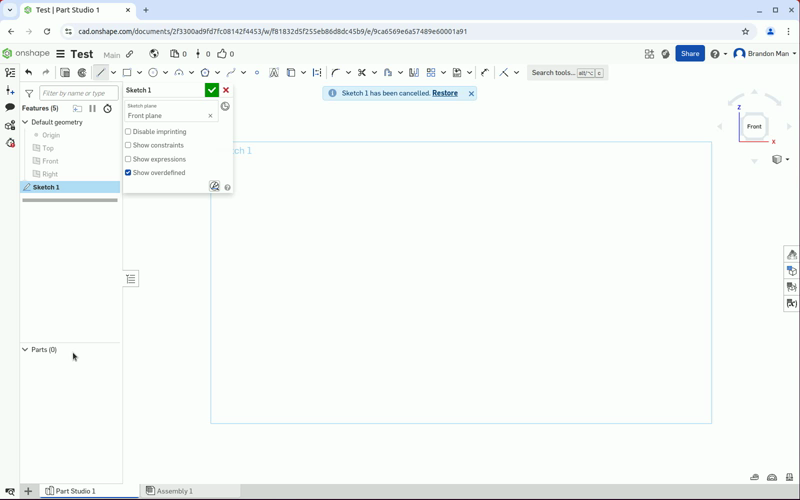
key_down(shift)
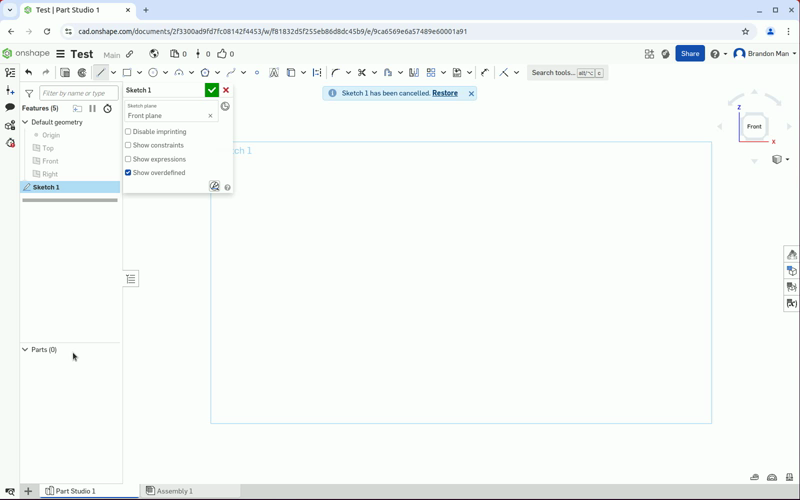
mouse_move(389, 395)
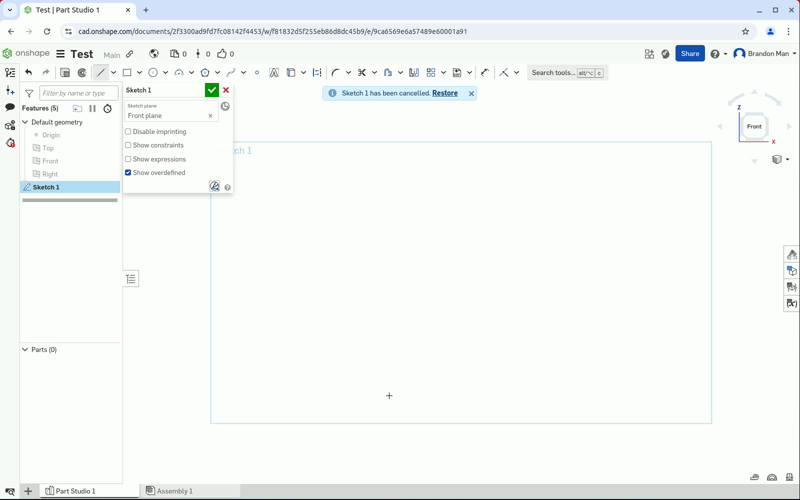
click(389, 395)
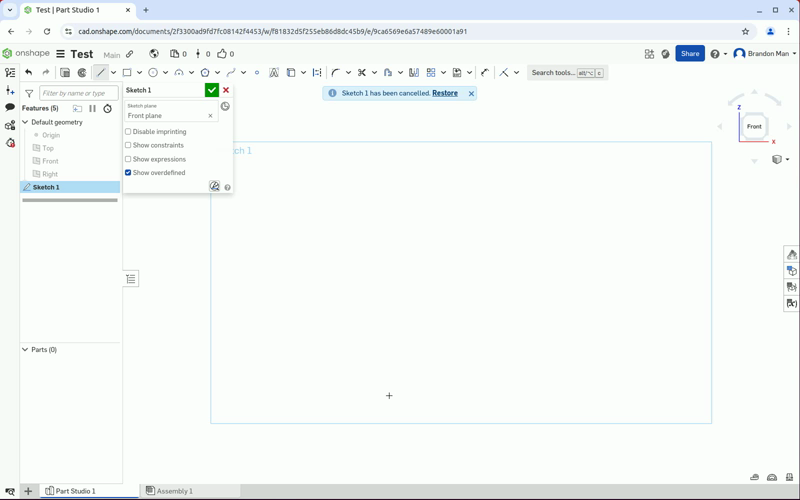
key_up(shift)
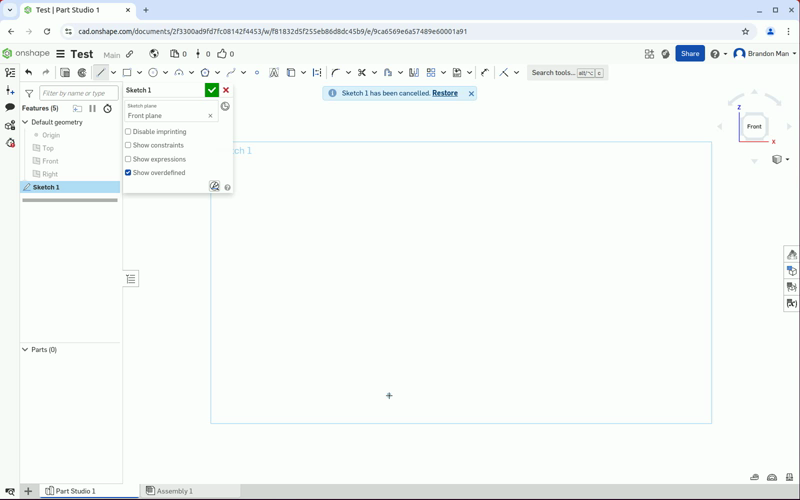
key_down(shift)
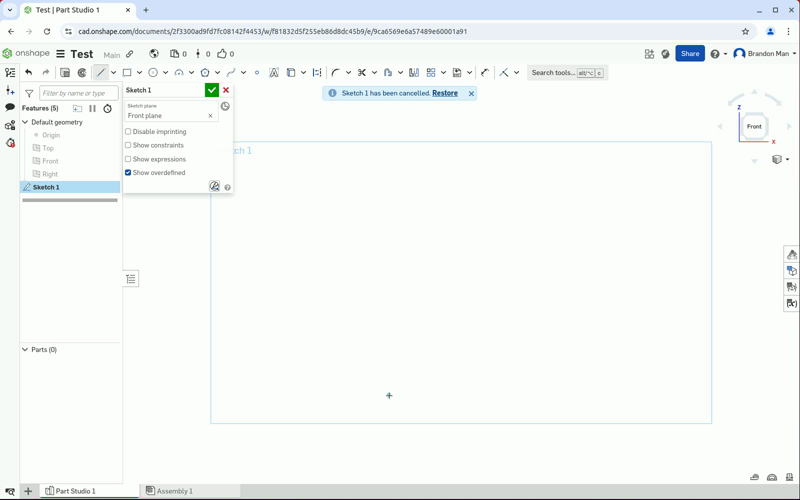
mouse_move(540, 395)
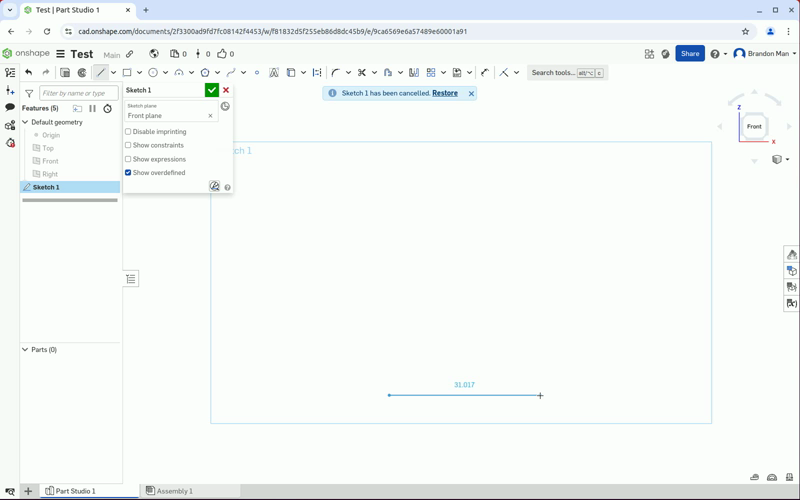
click(540, 395)
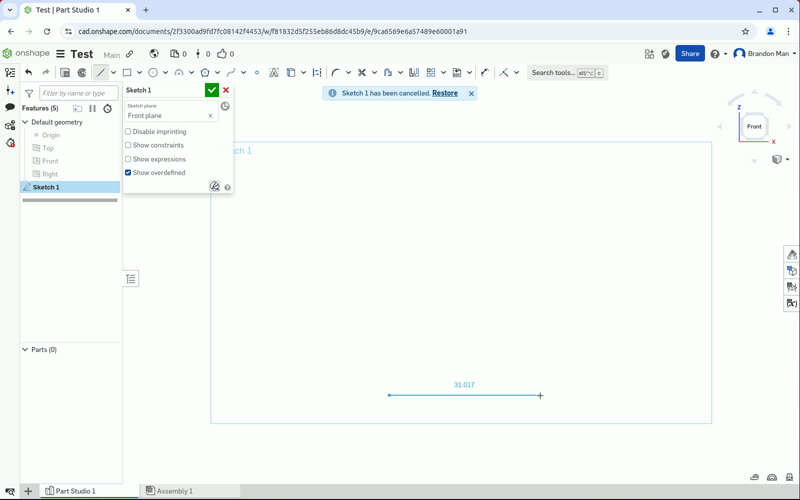
key_up(shift)
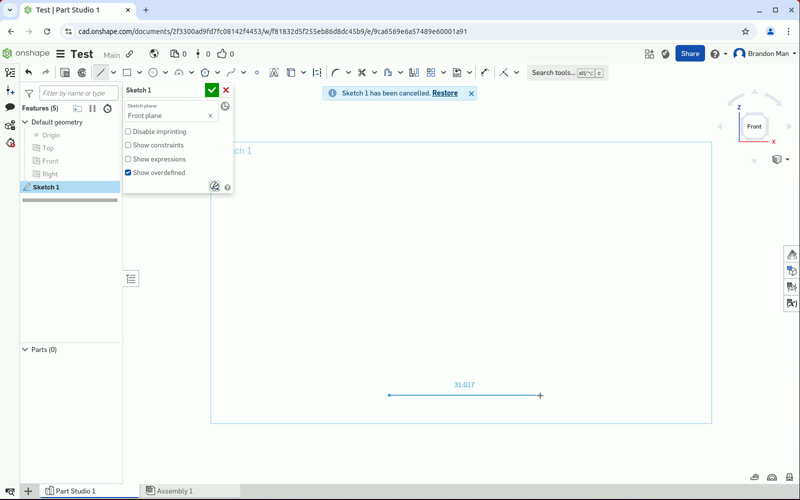
key_down(shift)
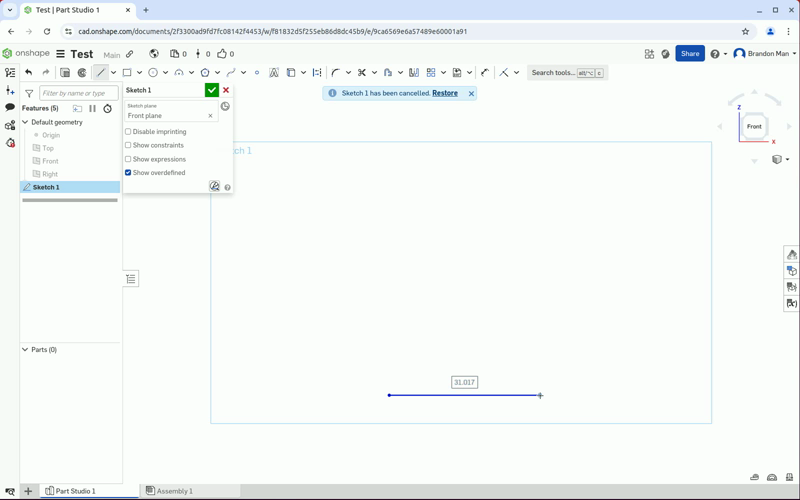
mouse_move(570, 395)
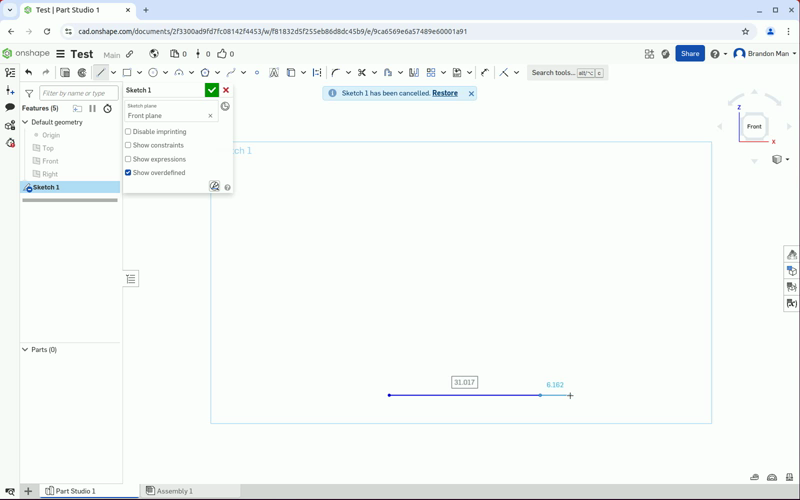
mouse_move(540, 387)
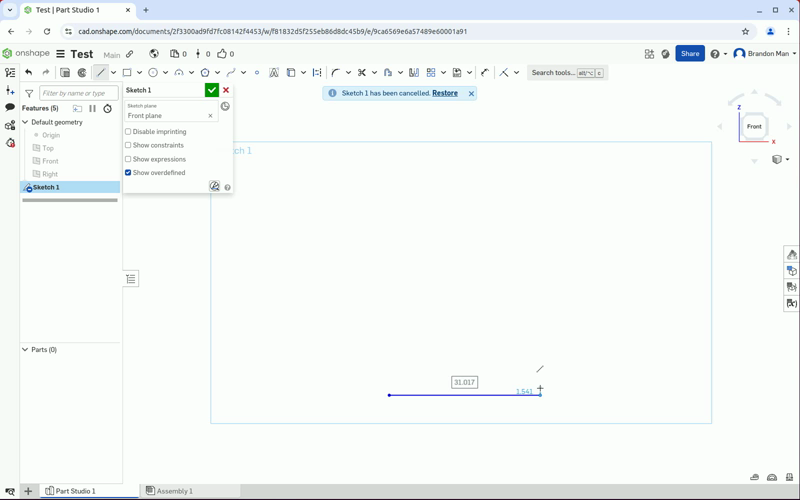
click(540, 387)
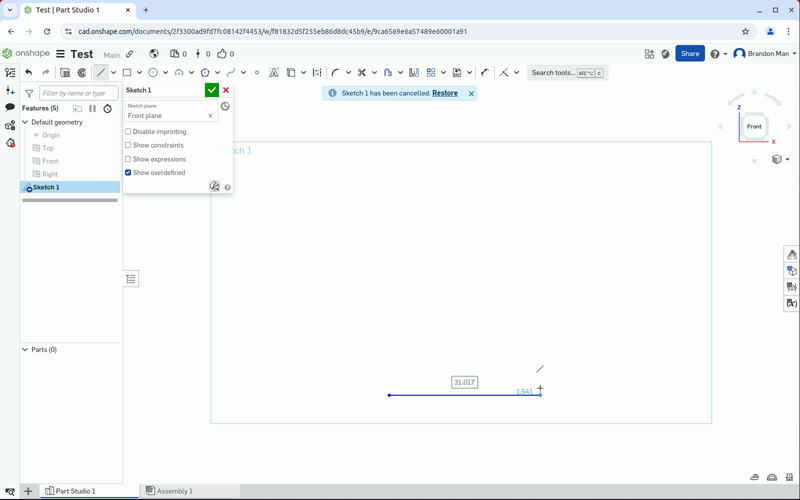
key_up(shift)
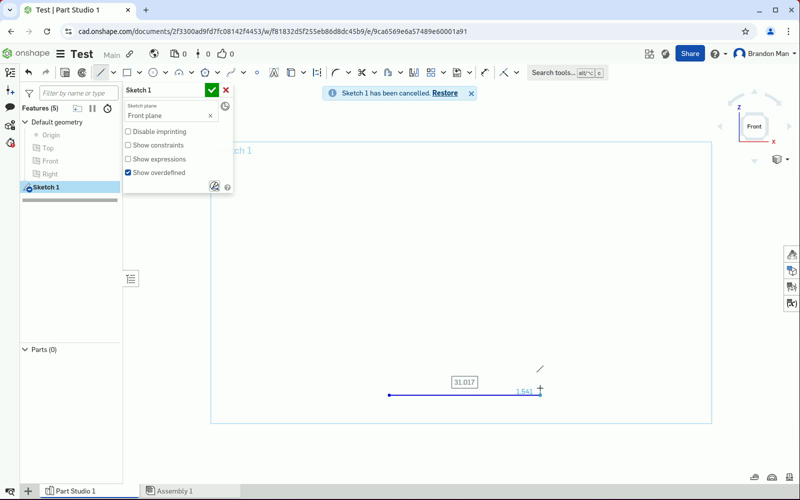
key_down(shift)
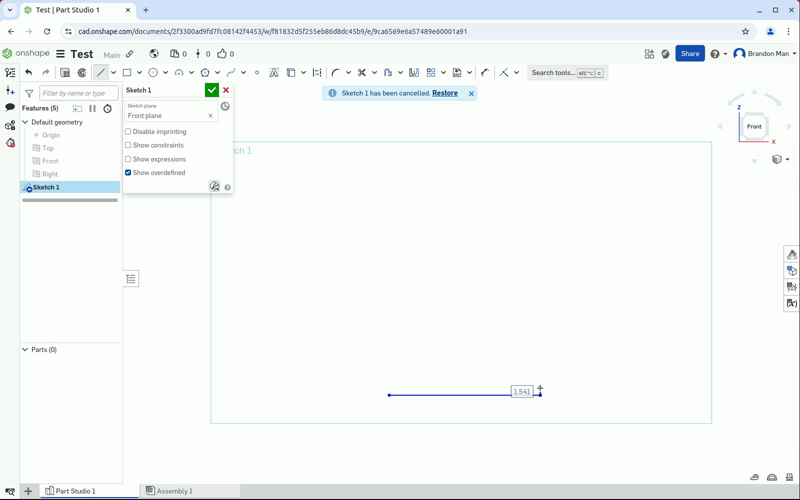
mouse_move(406, 387)
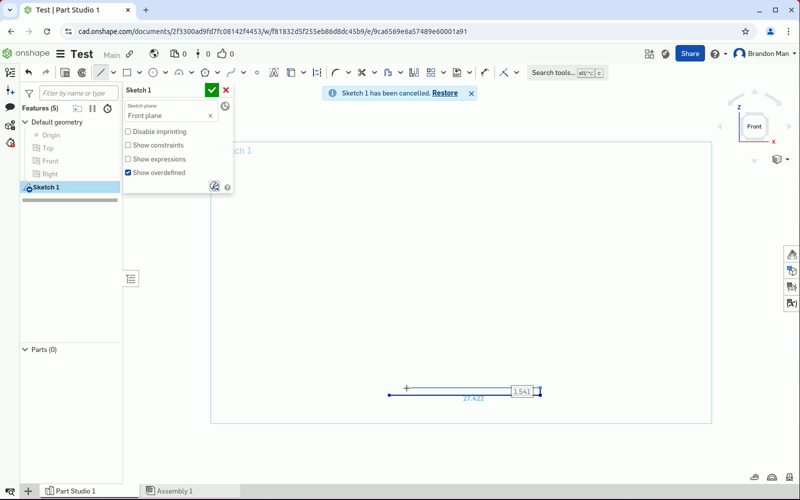
click(406, 387)
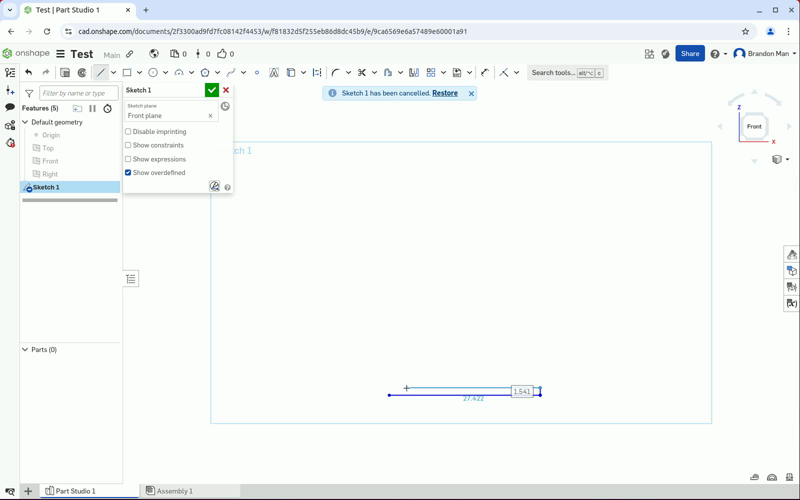
key_up(shift)
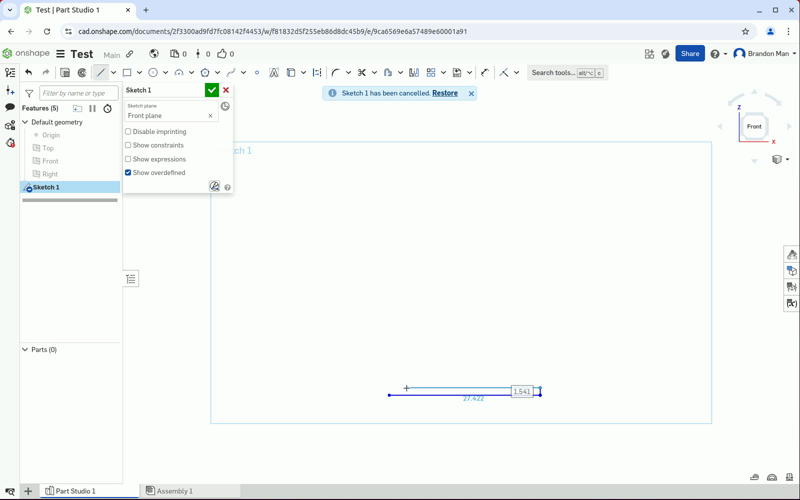
key_down(shift)
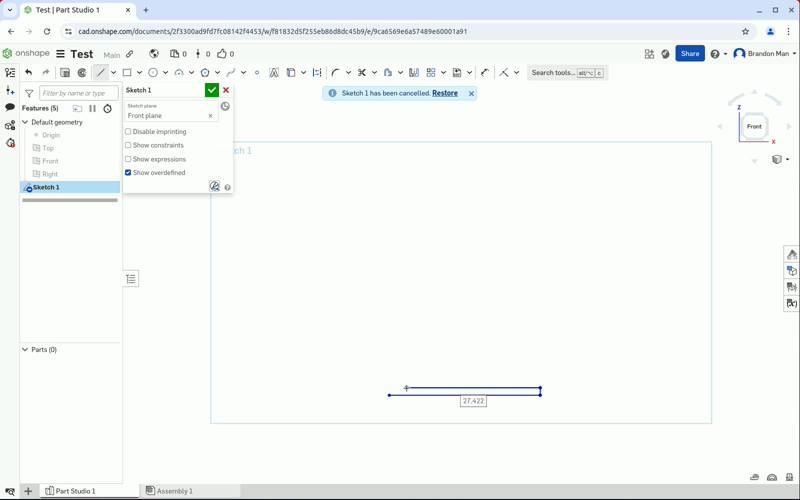
mouse_move(436, 387)
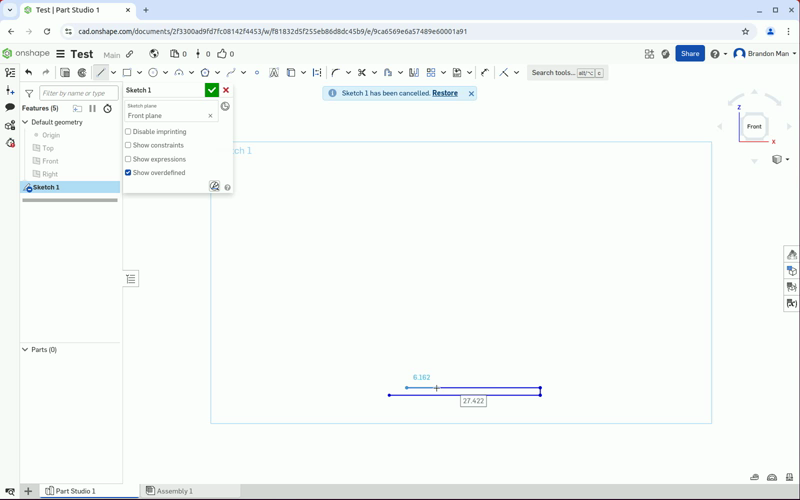
mouse_move(393, 387)
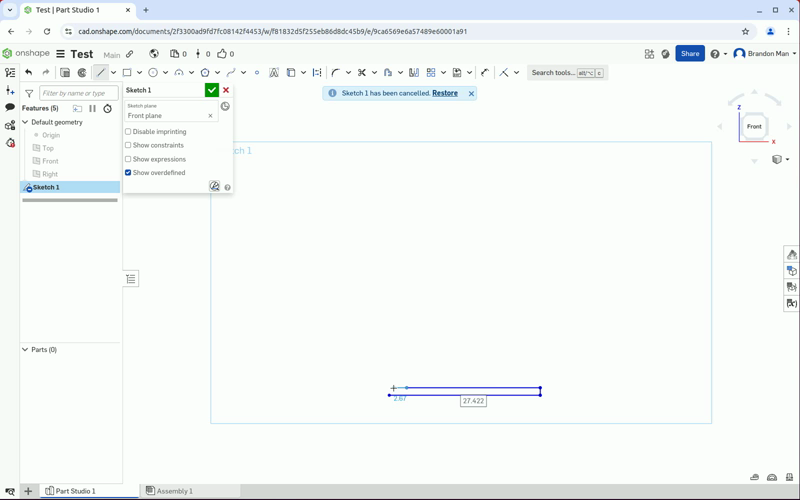
click(393, 387)
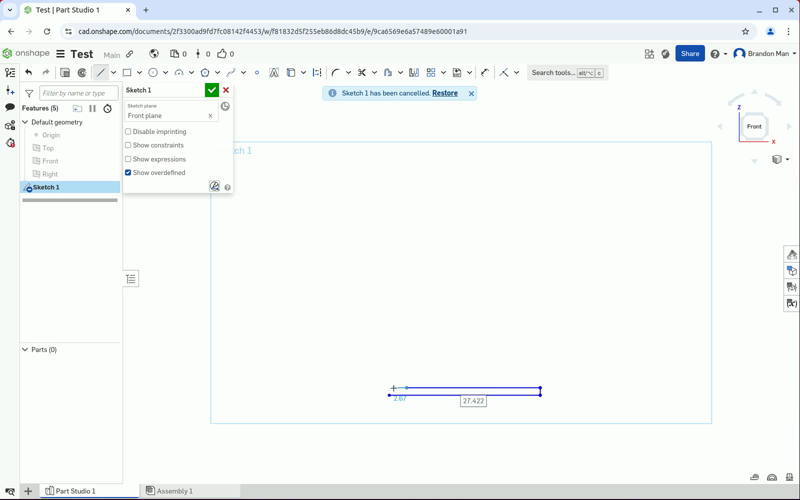
key_up(shift)
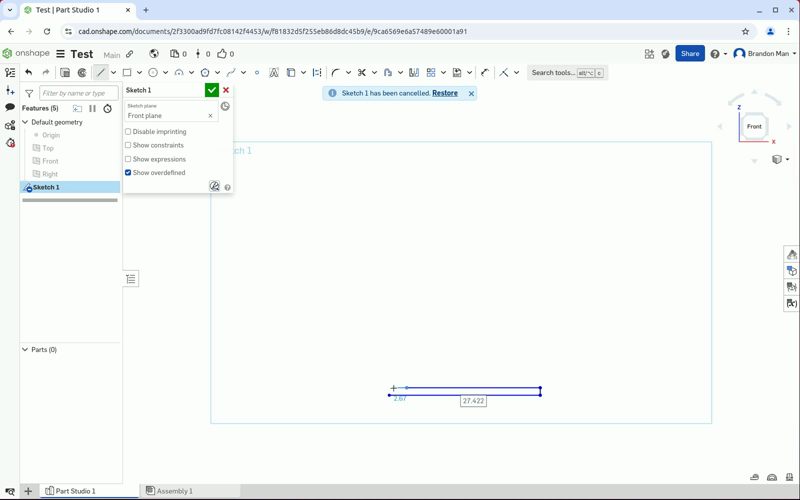
key_down(shift)
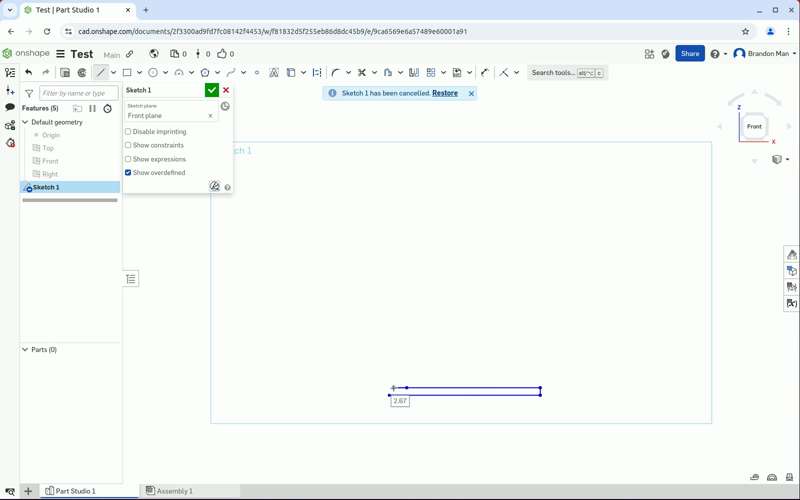
mouse_move(423, 387)
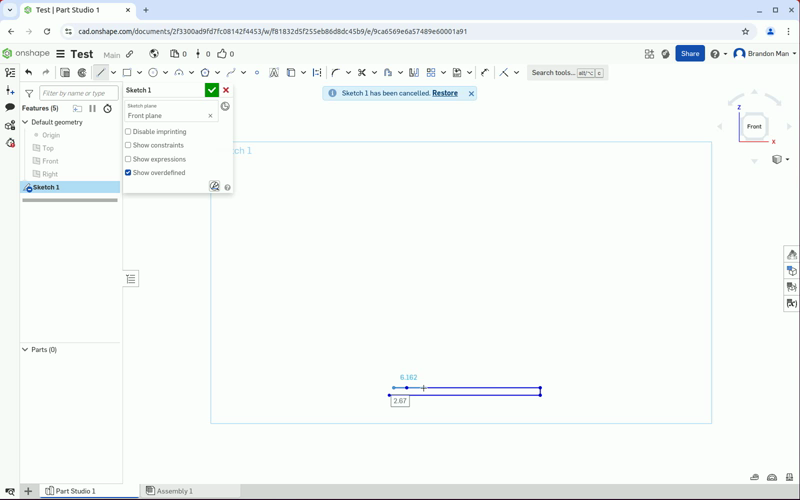
mouse_move(389, 387)
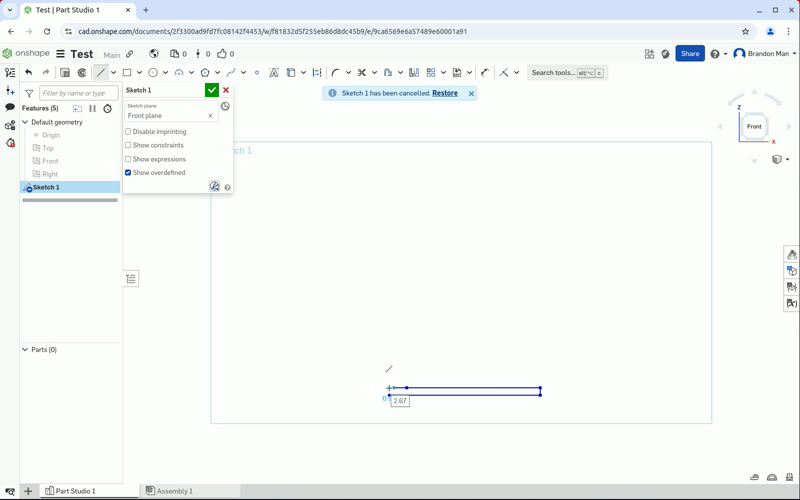
scroll(6)
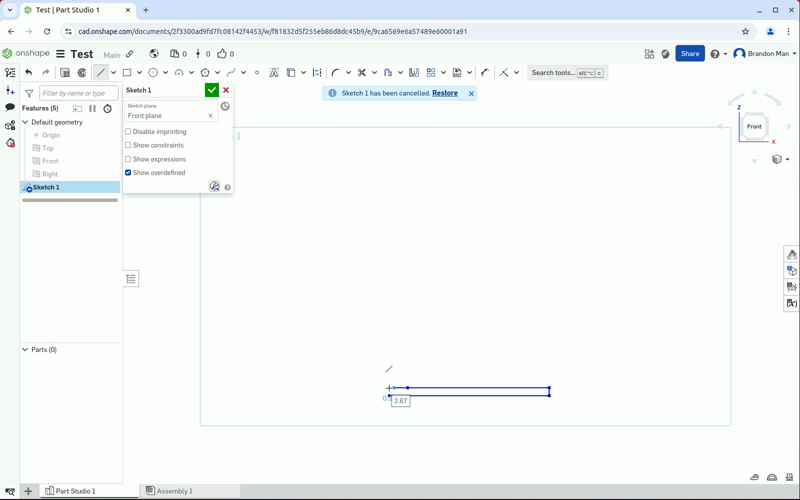
scroll(6)
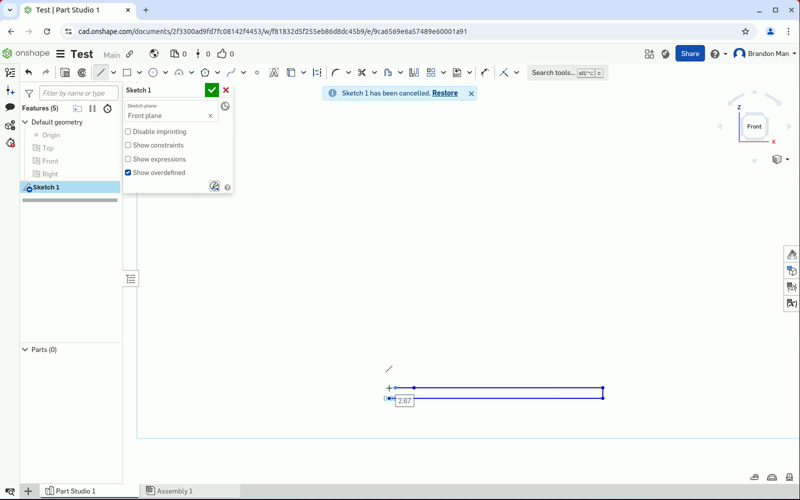
scroll(6)
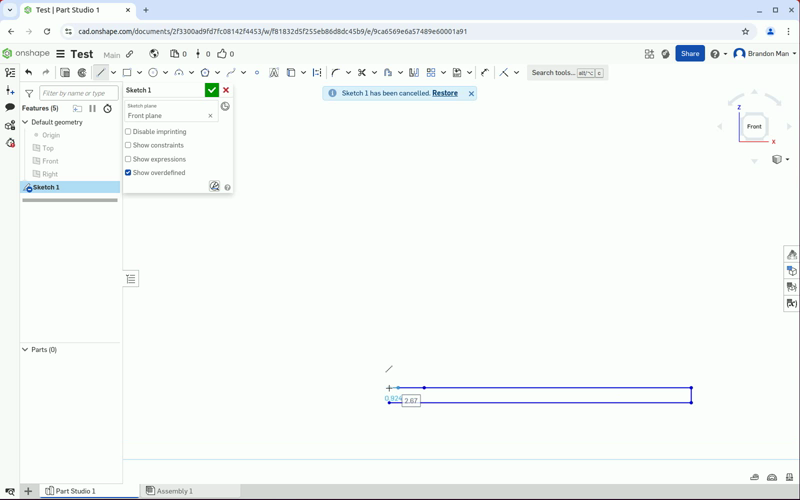
scroll(6)
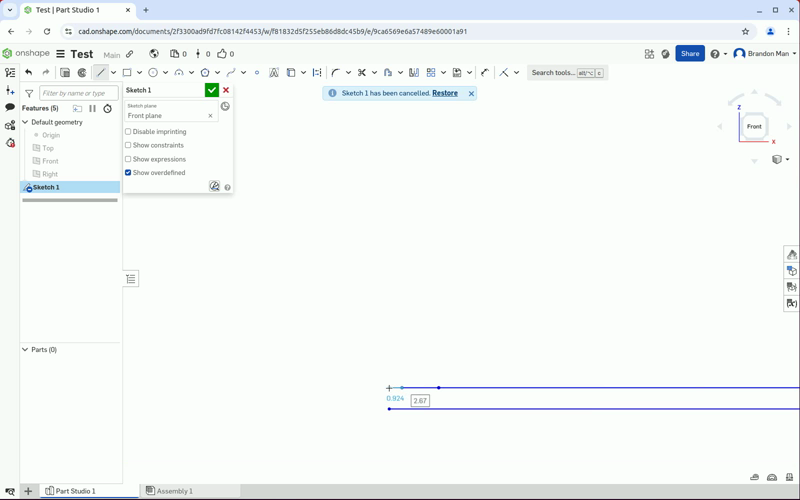
scroll(6)
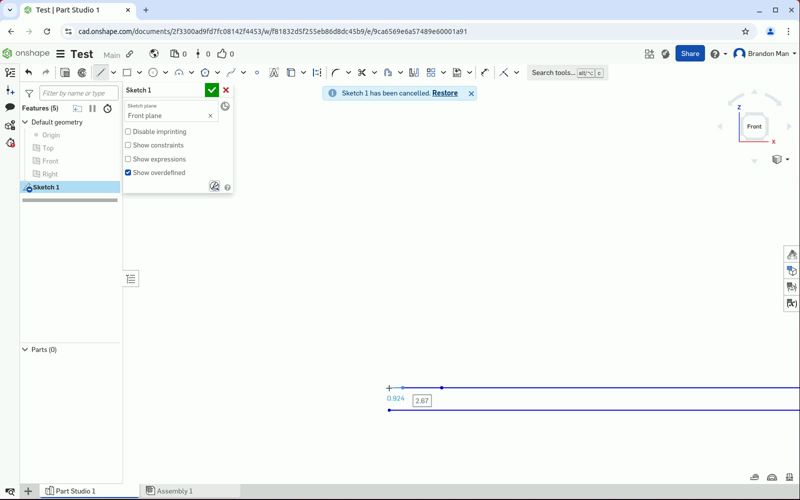
scroll(6)
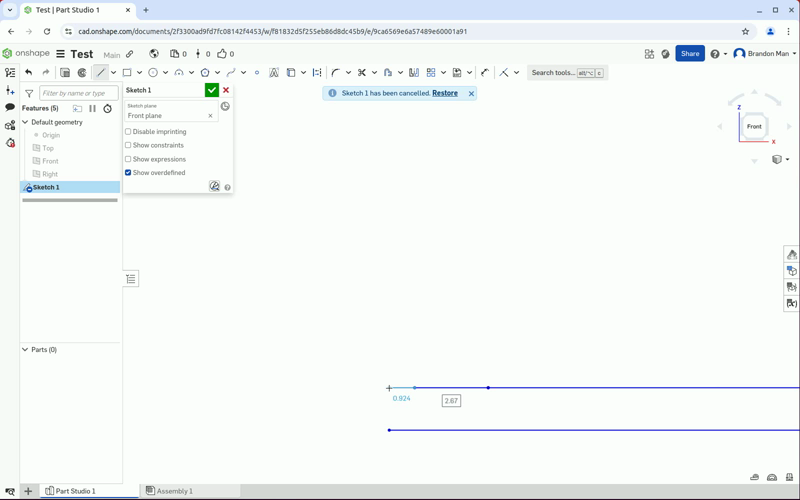
scroll(6)
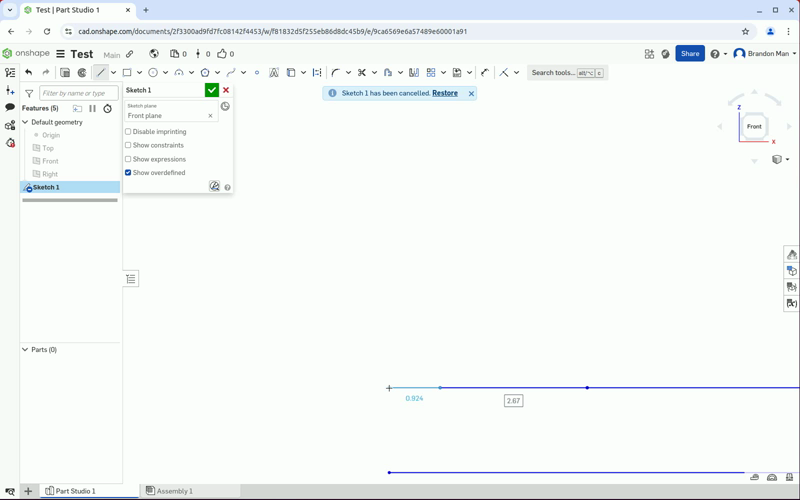
click(389, 387)
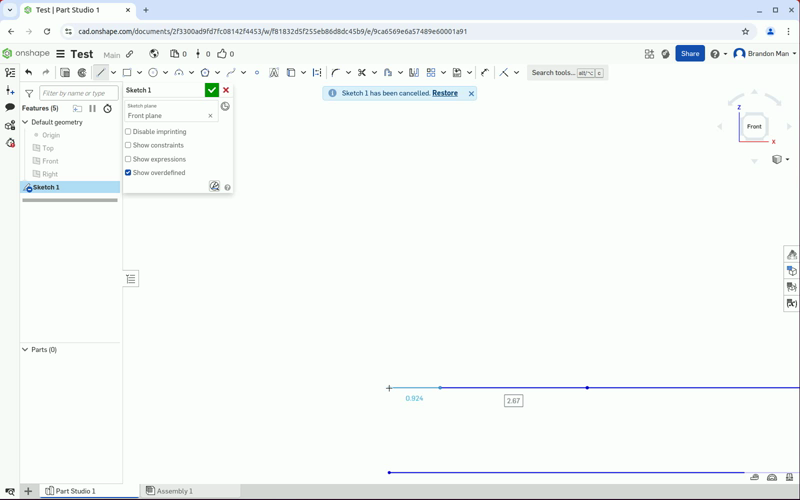
scroll(-6)
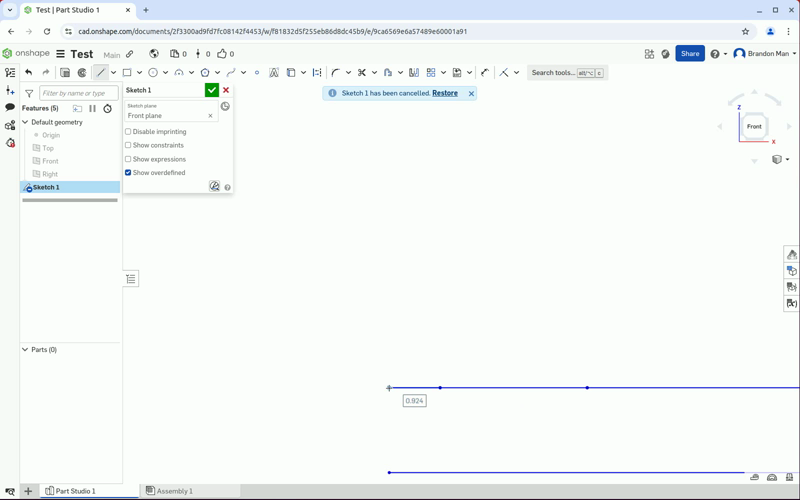
scroll(-6)
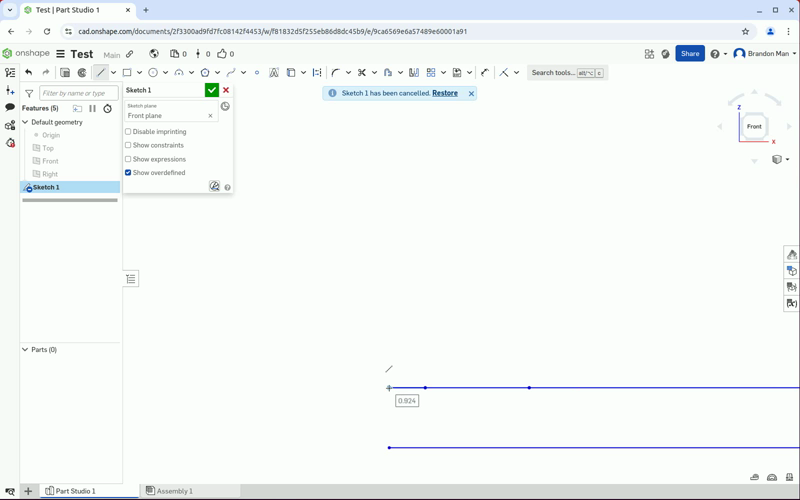
scroll(-6)
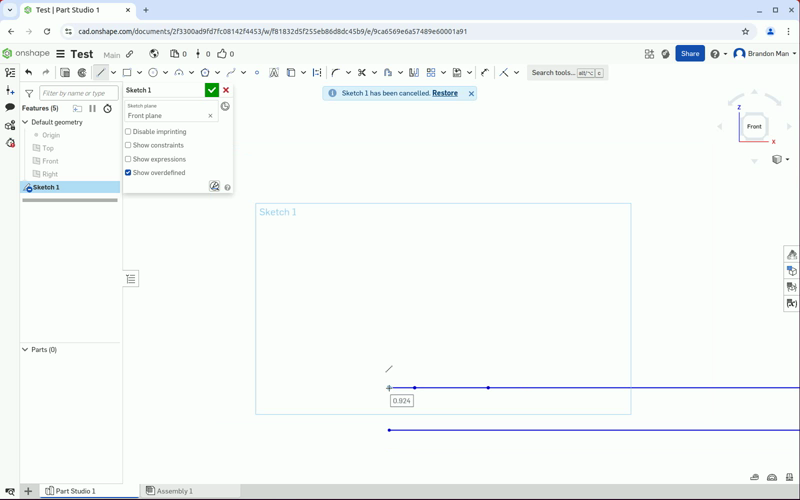
scroll(-6)
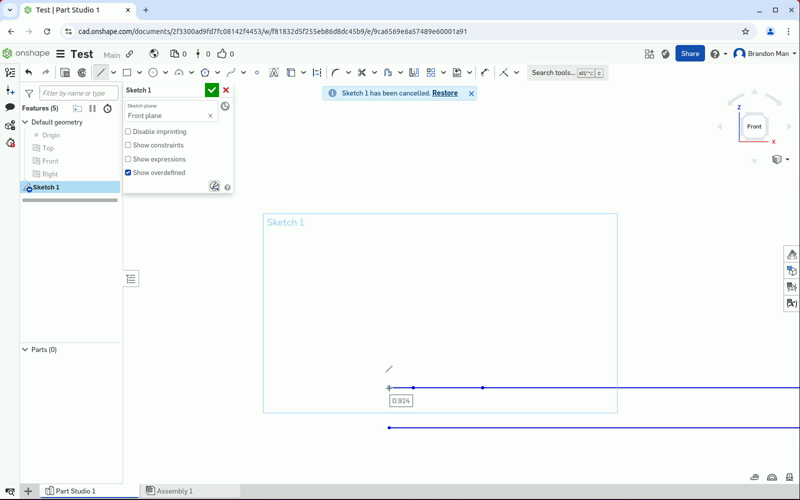
scroll(-6)
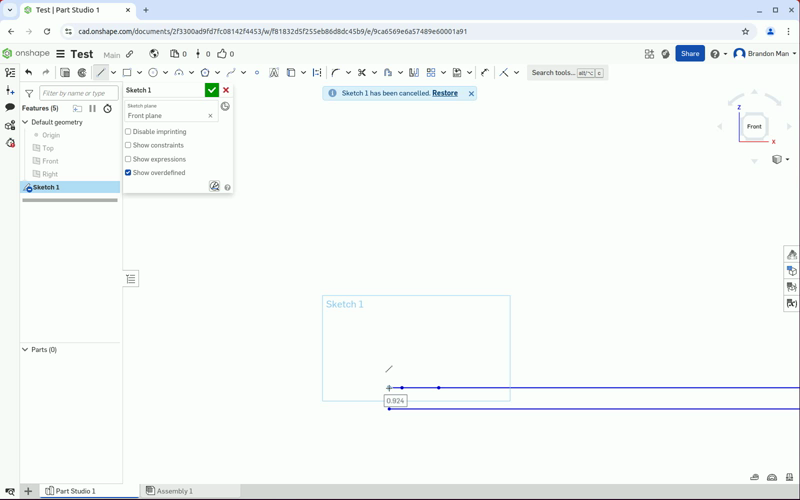
scroll(-6)
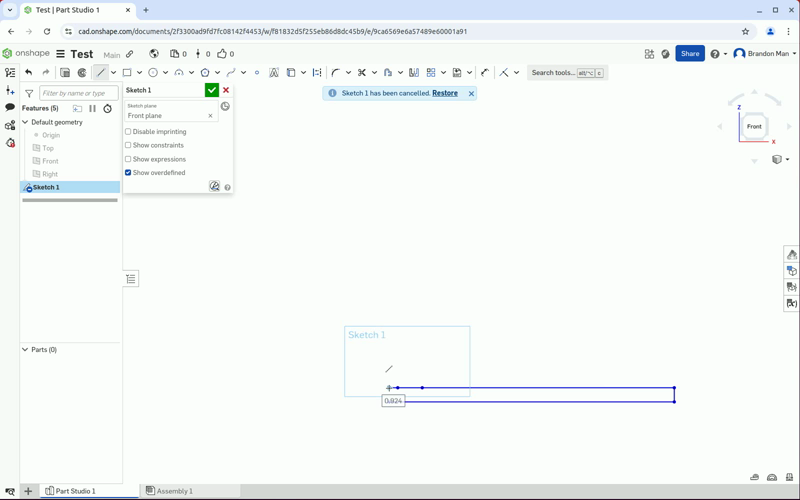
scroll(-6)
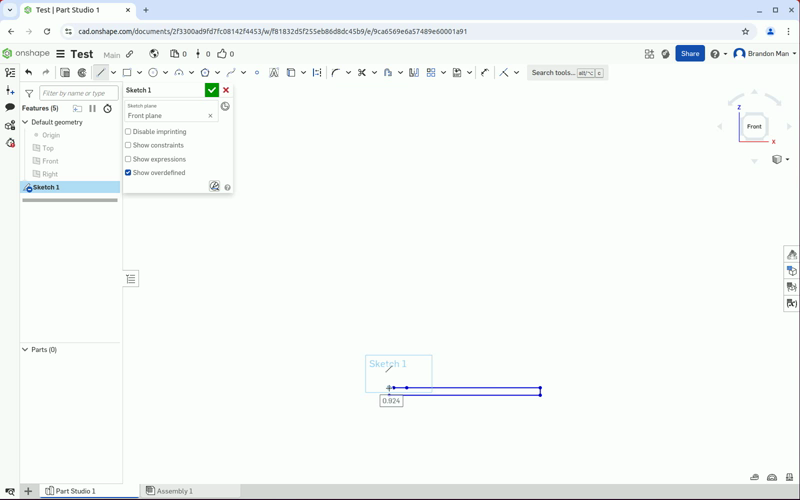
key_up(shift)
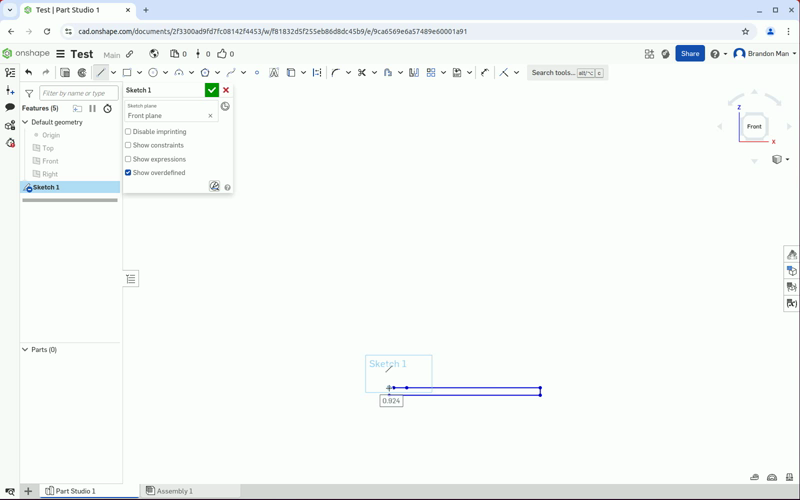
mouse_move(419, 387)
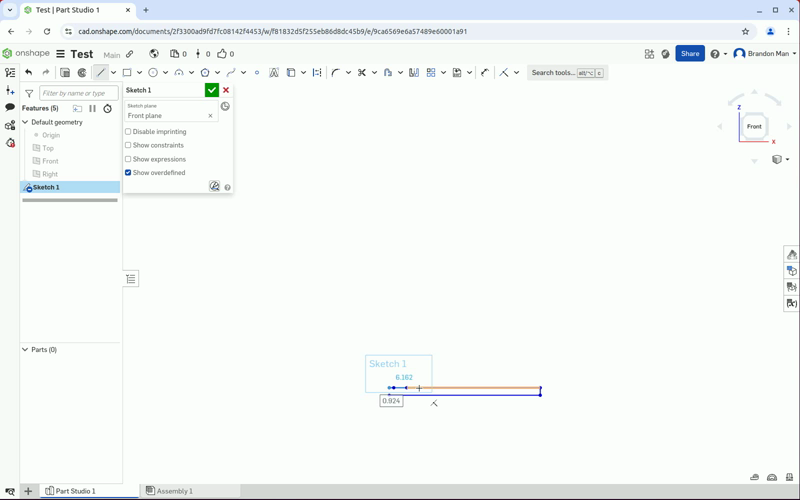
key_down(shift)
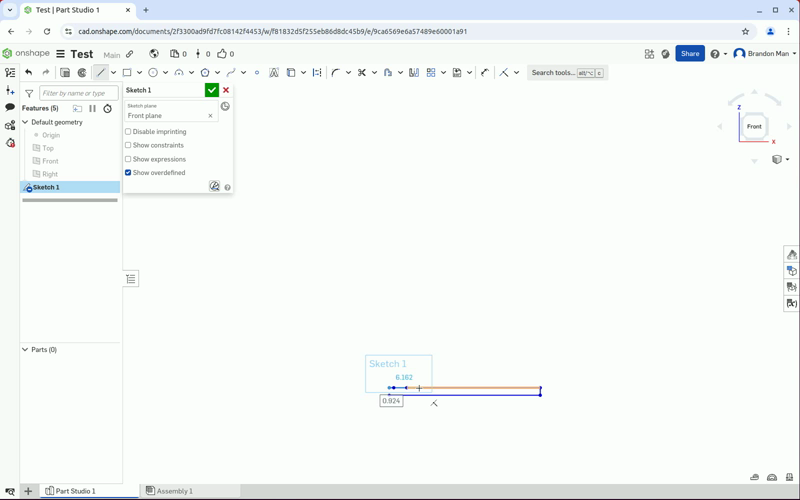
mouse_move(389, 395)
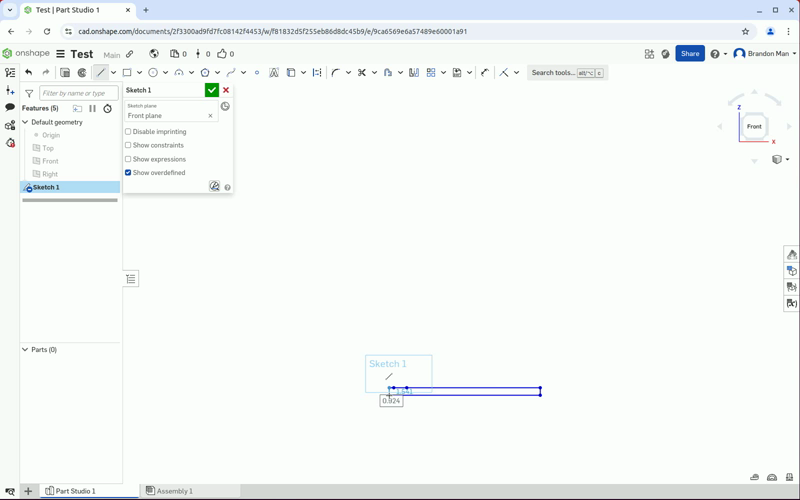
key_up(shift)
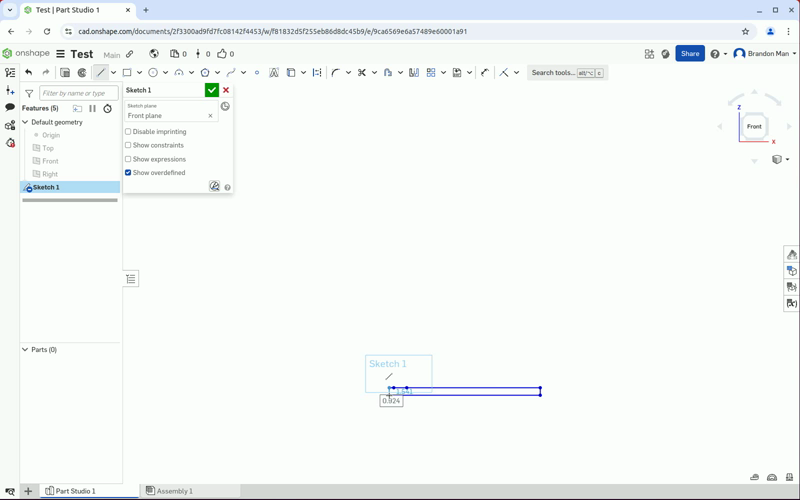
click(389, 395)
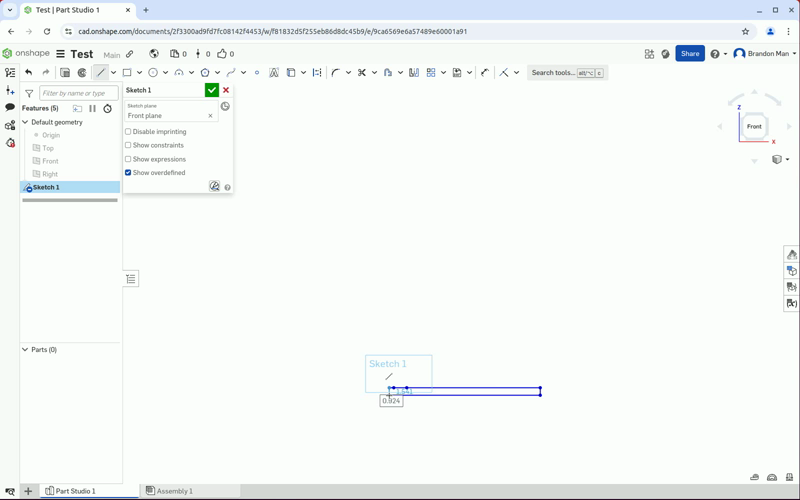
key(esc)
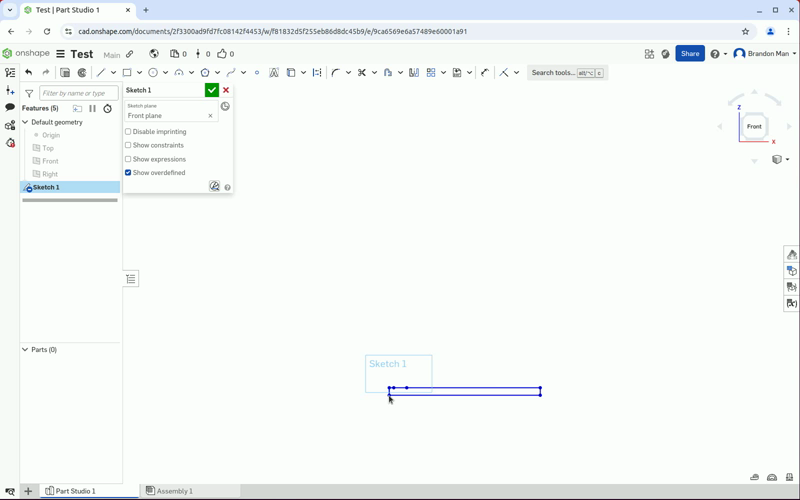
mouse_move(525, 389)
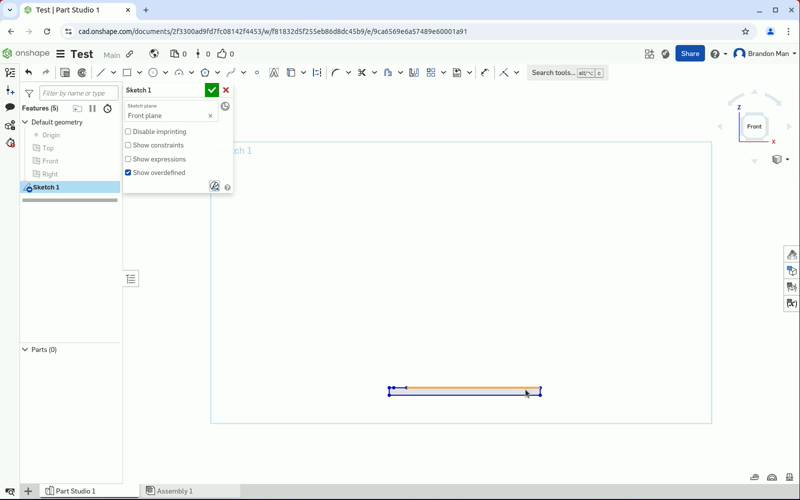
scroll(6)
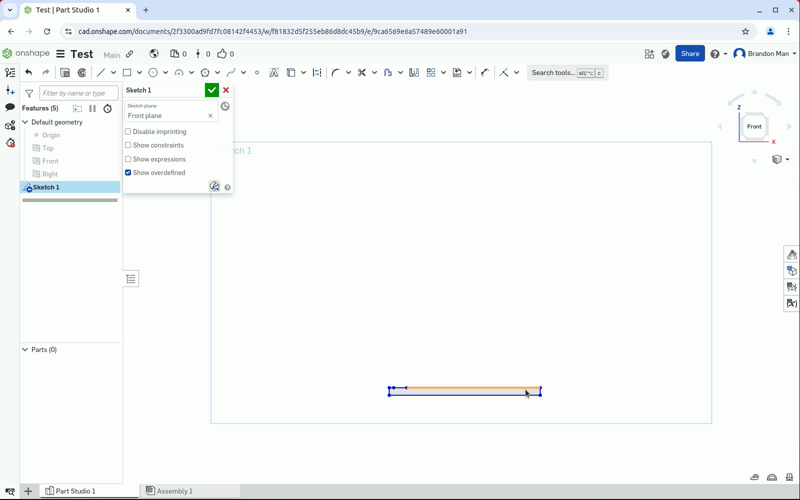
scroll(6)
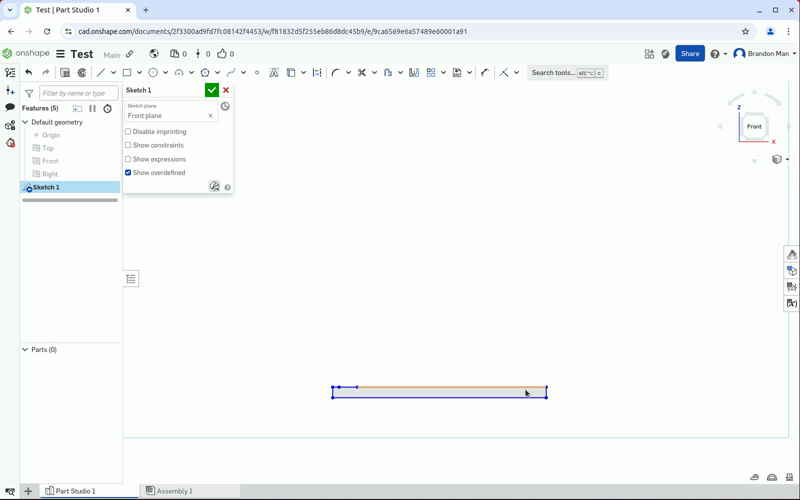
scroll(6)
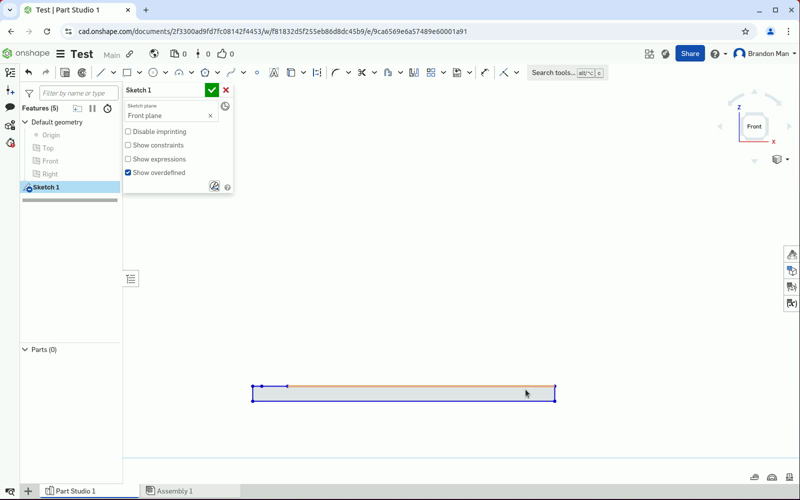
scroll(6)
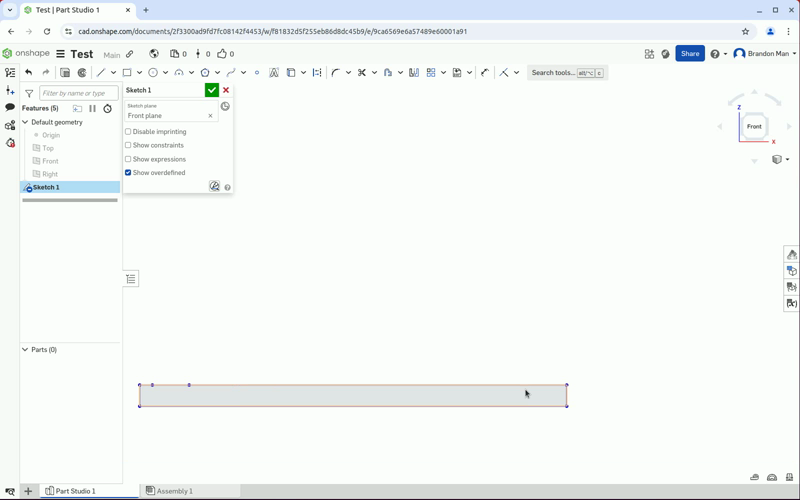
scroll(6)
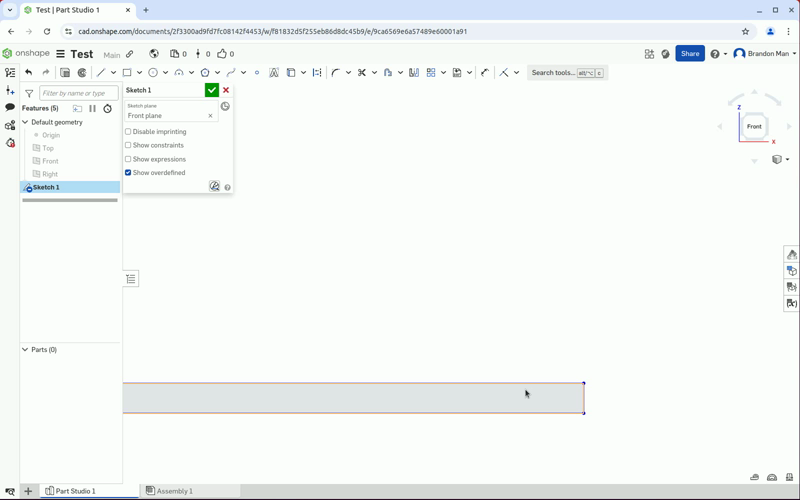
scroll(6)
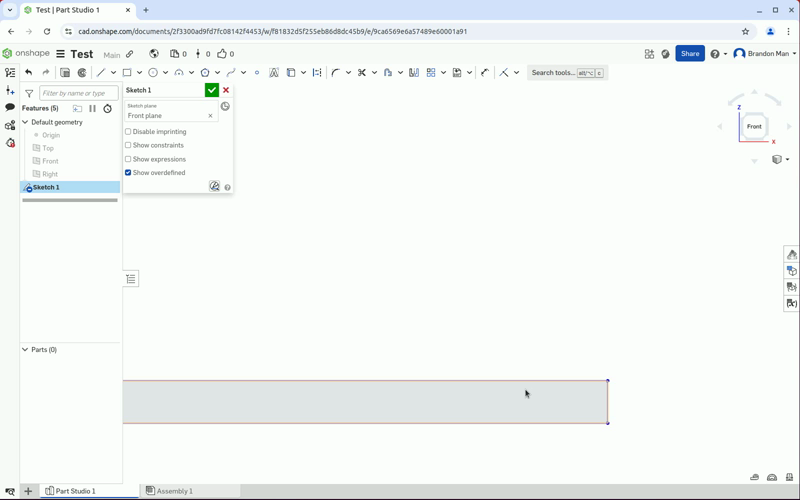
scroll(6)
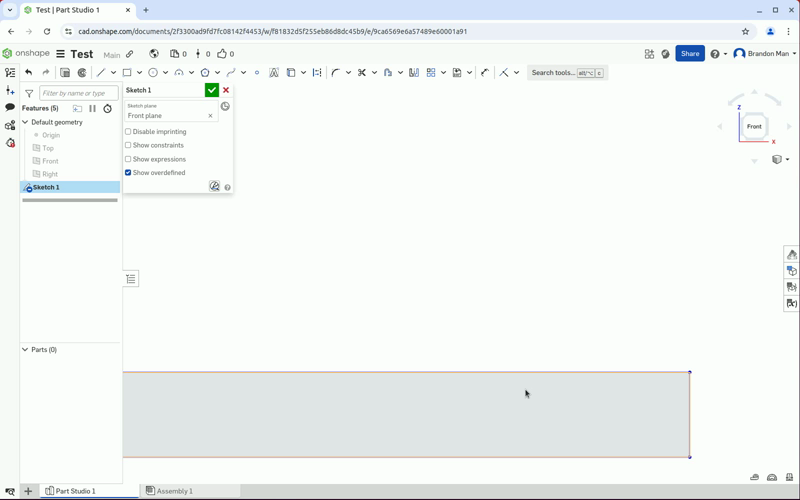
click(525, 389)
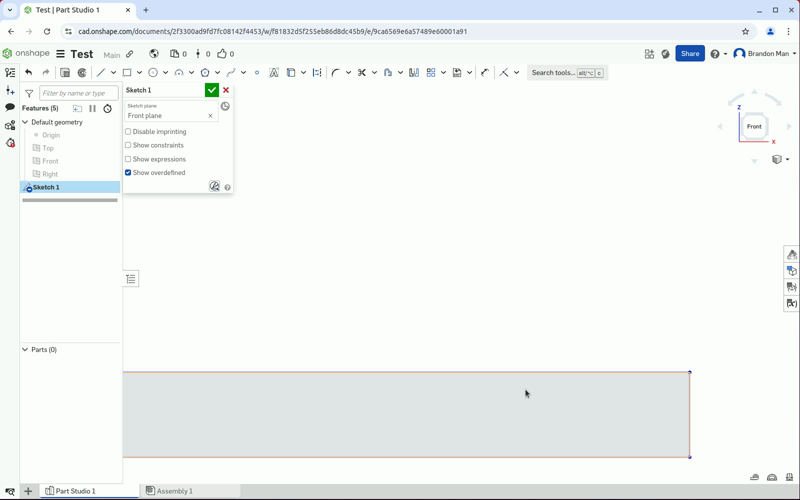
scroll(-6)
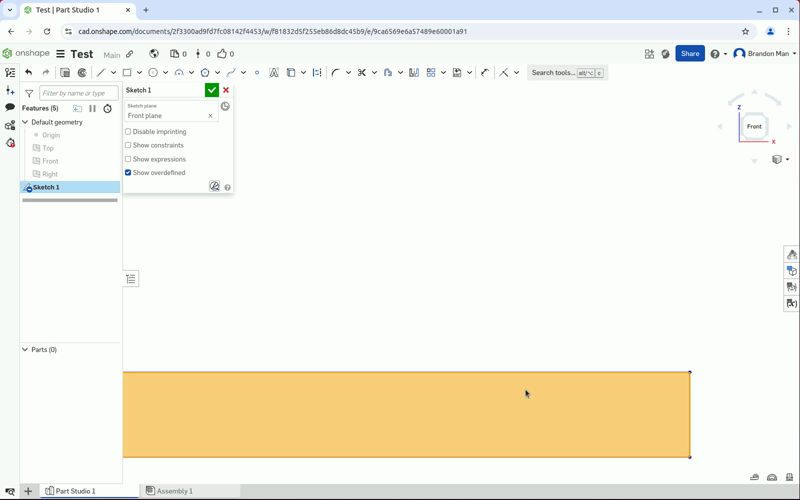
scroll(-6)
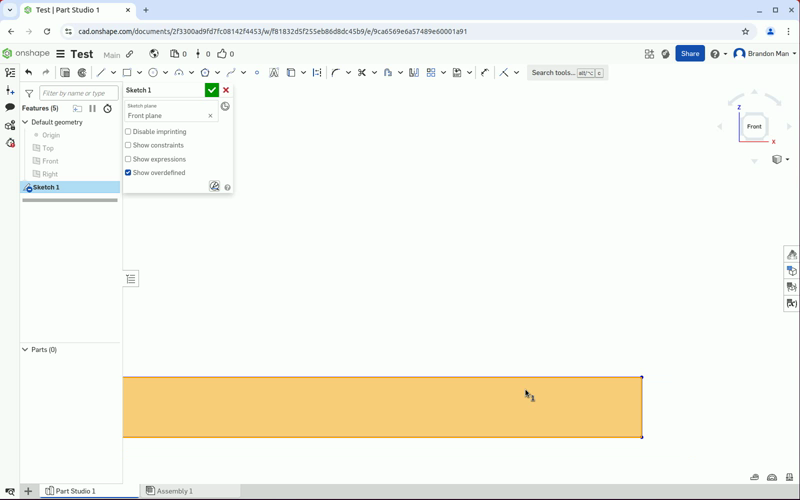
scroll(-6)
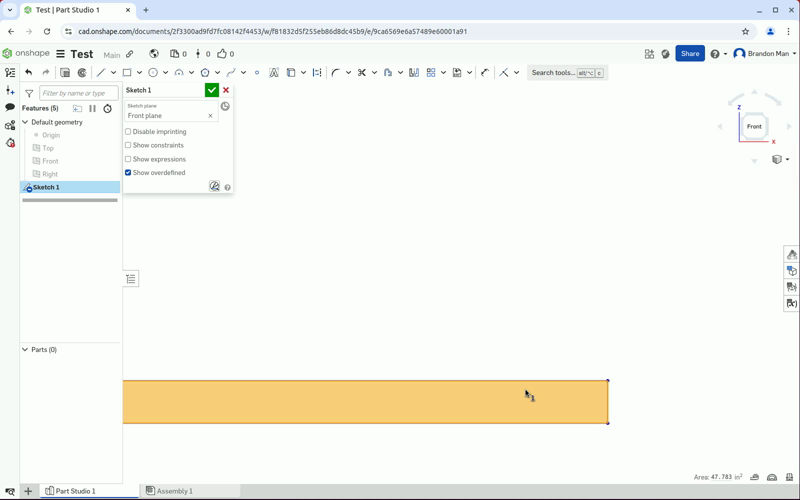
scroll(-6)
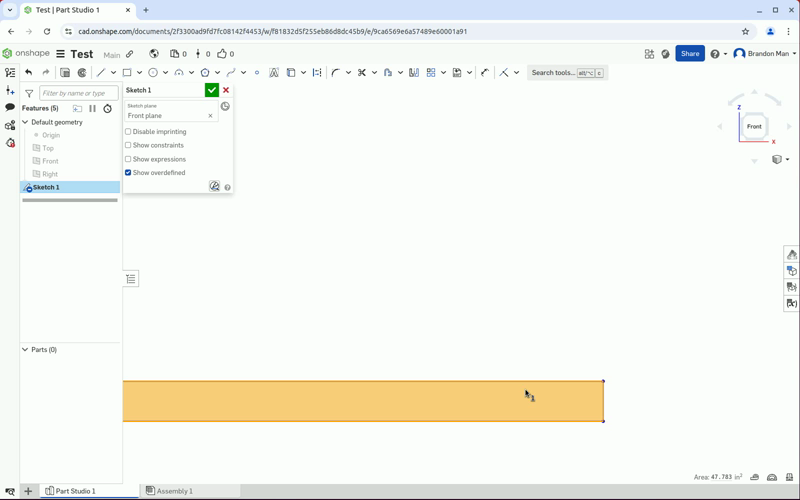
scroll(-6)
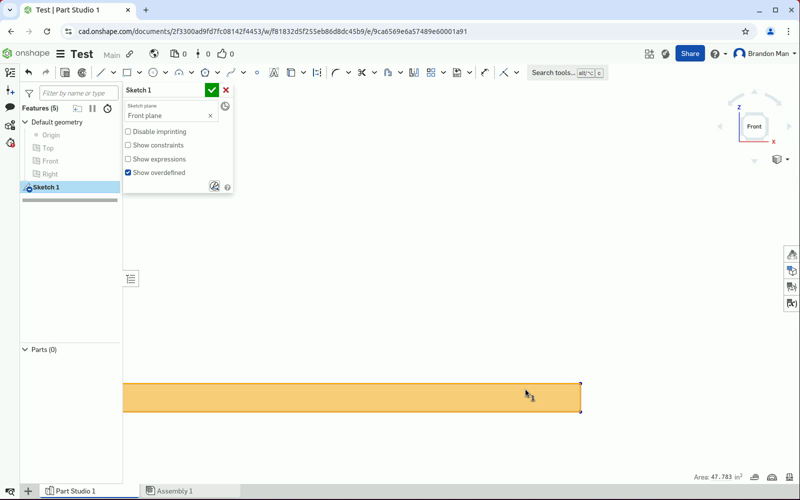
scroll(-6)
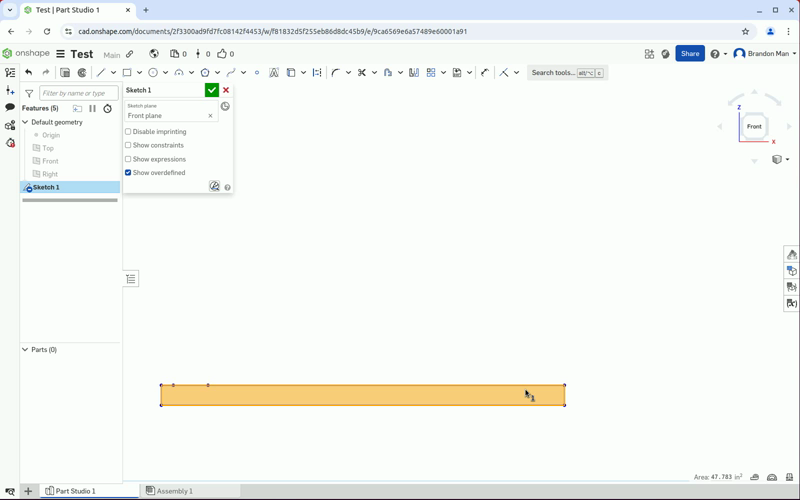
scroll(-6)
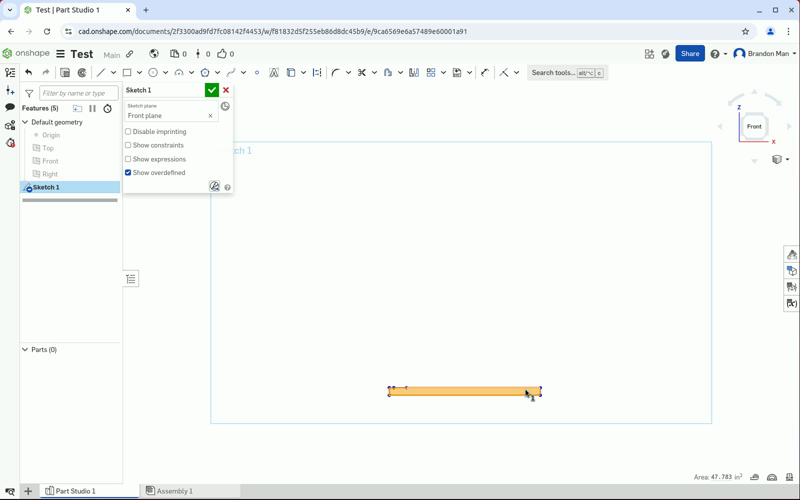
mouse_move(73, 352)
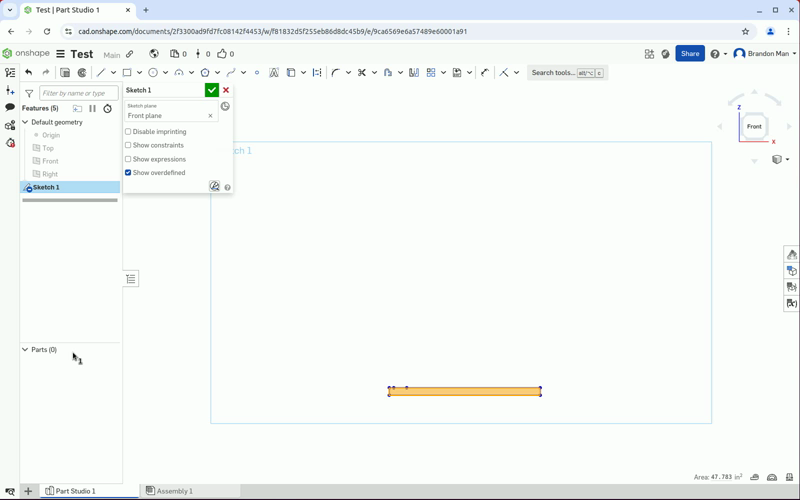
key(shift+y)
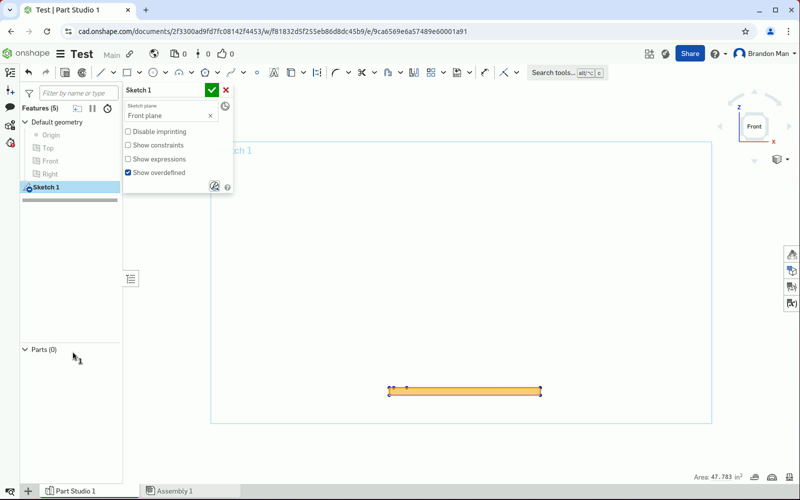
key(shift+e)
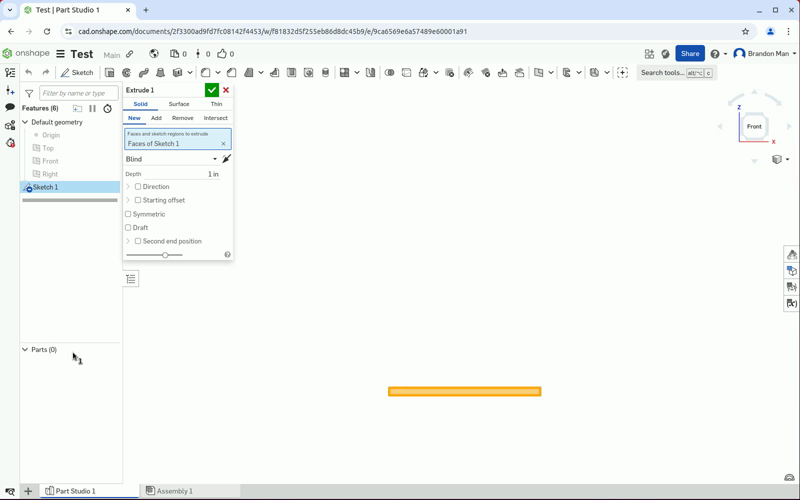
mouse_move(143, 106)
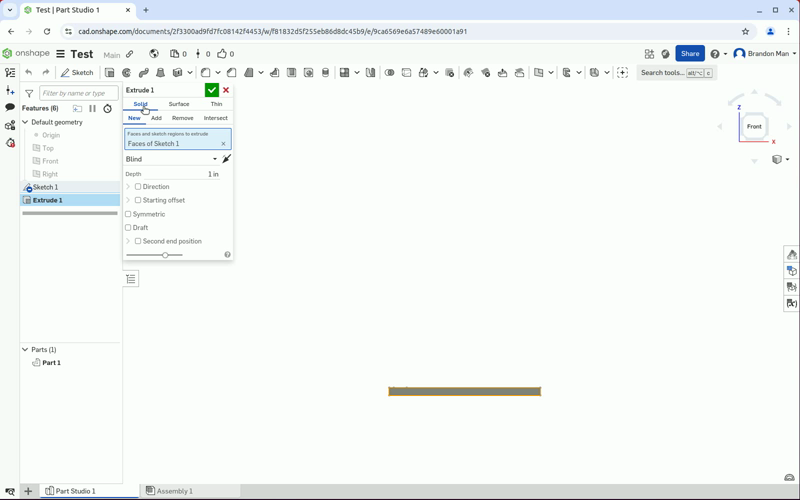
click(143, 106)
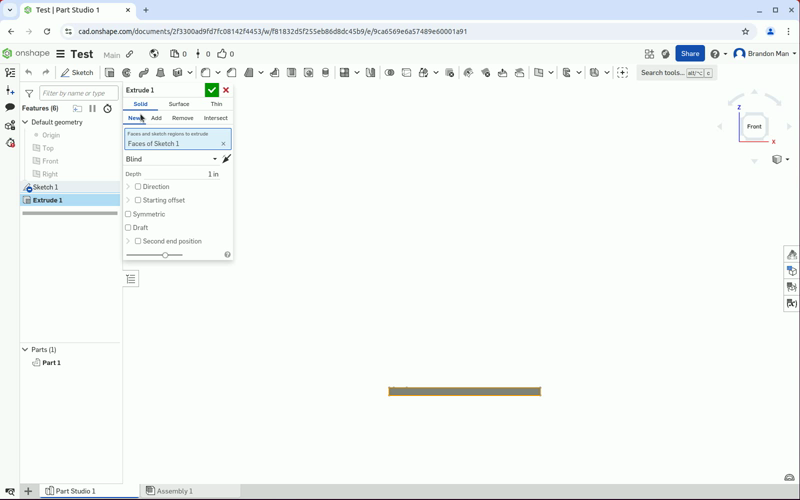
mouse_move(137, 120)
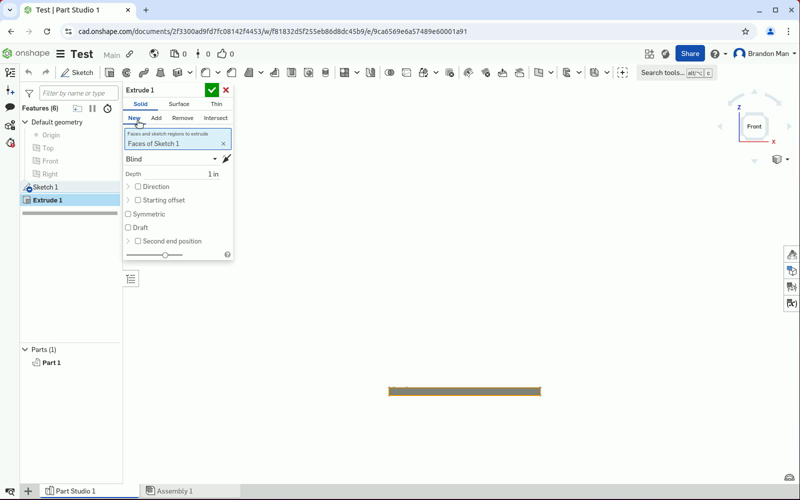
click(137, 120)
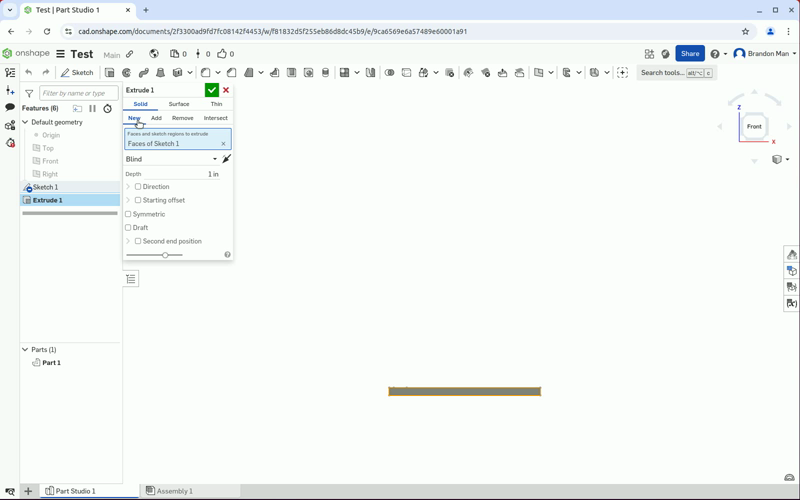
key(tab, 4)
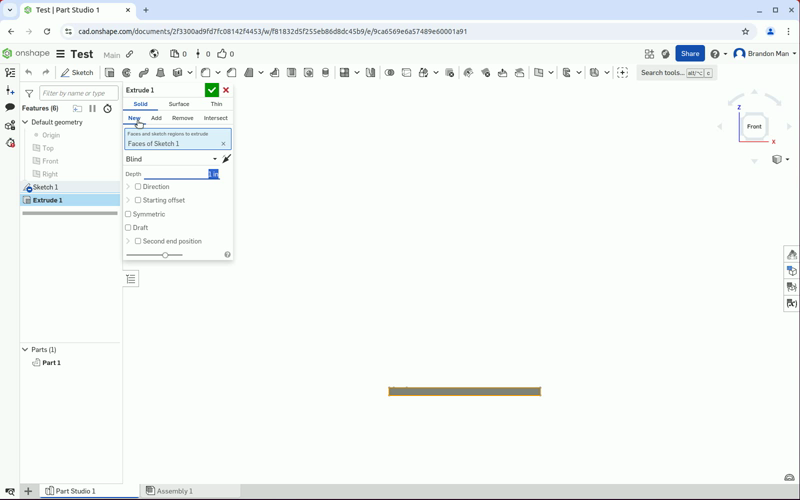
text(11.795)
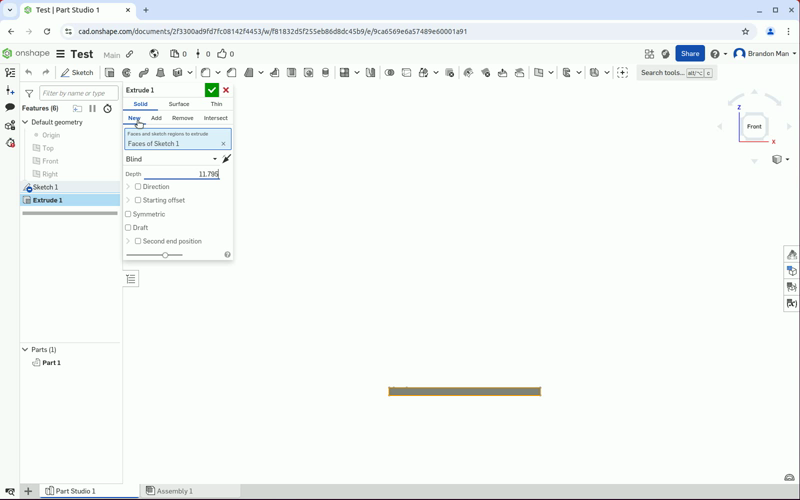
key(enter)
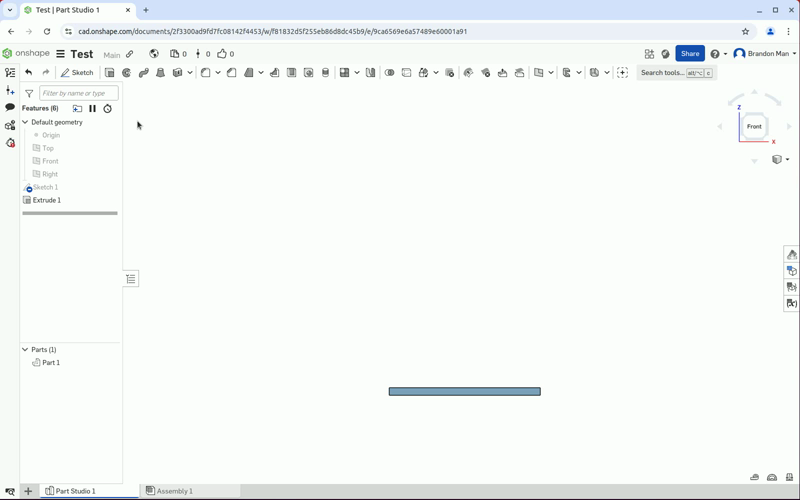
key(shift+h)
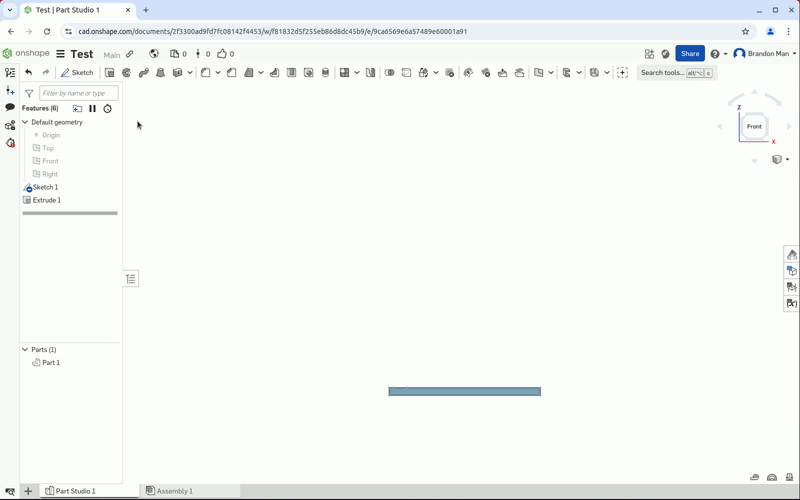
key(shift+h)
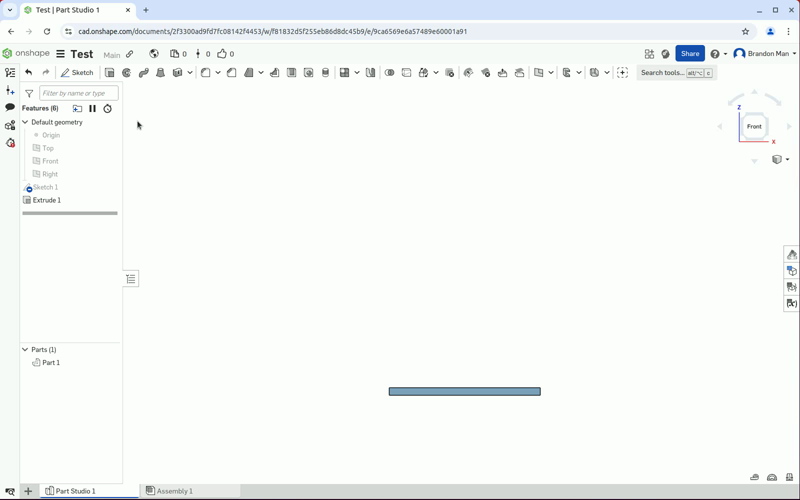
mouse_move(73, 189)
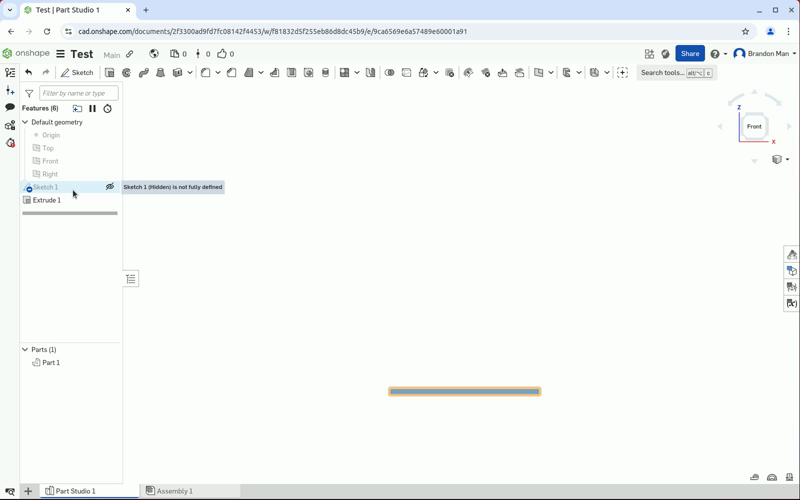
click(73, 189)
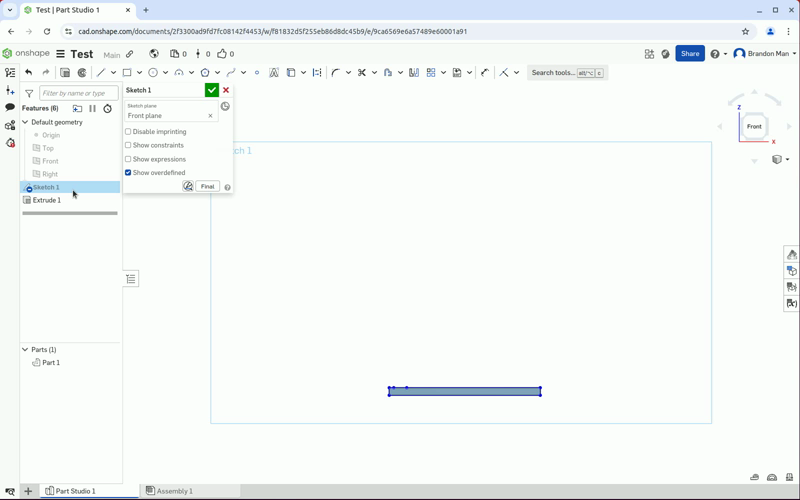
mouse_move(229, 92)
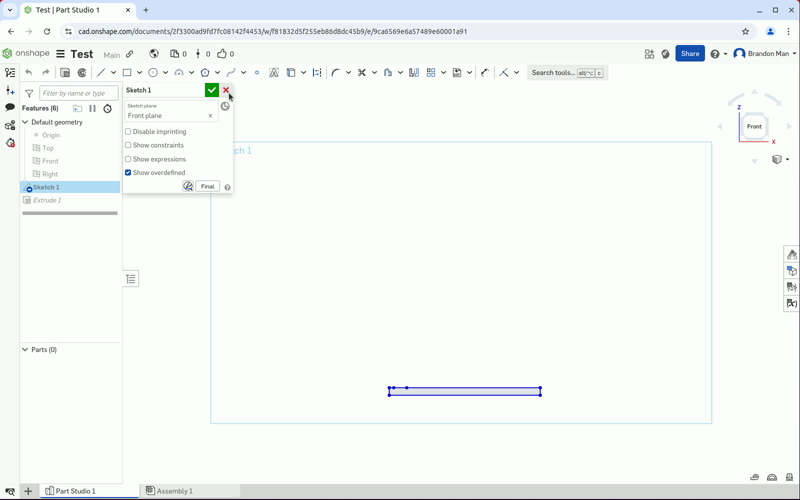
click(229, 92)
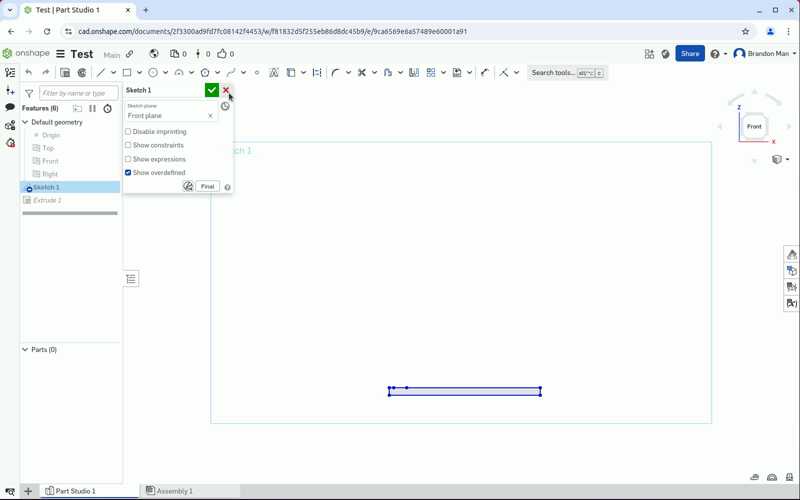
key(shift+s)
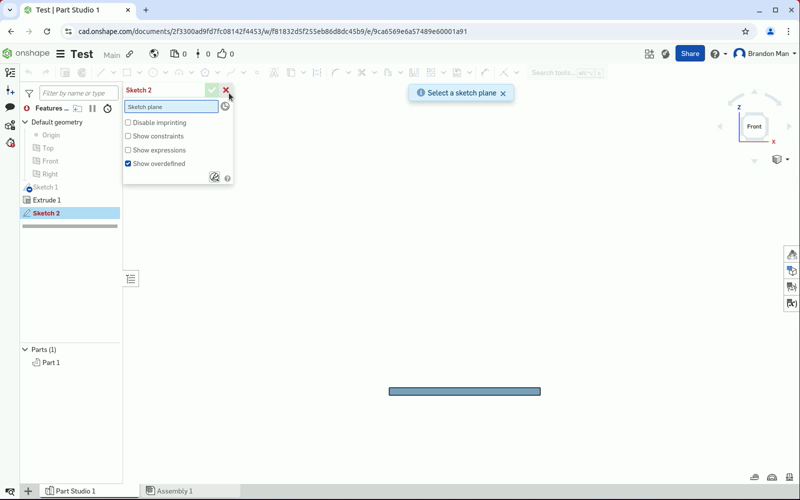
mouse_move(73, 163)
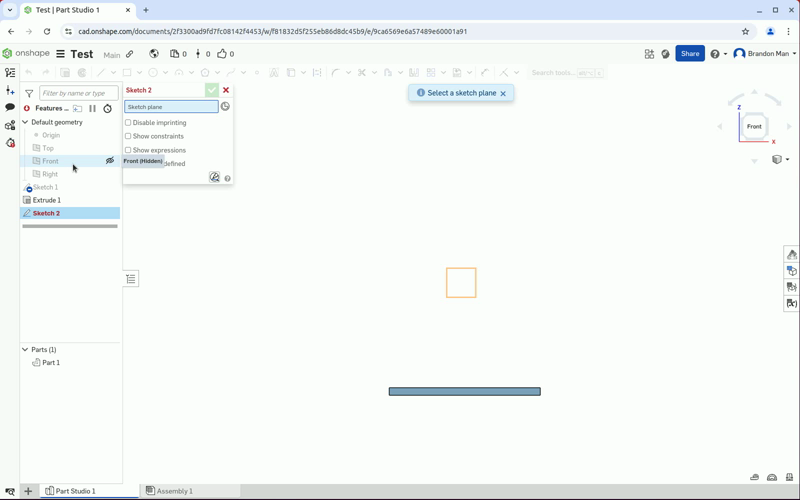
click(73, 163)
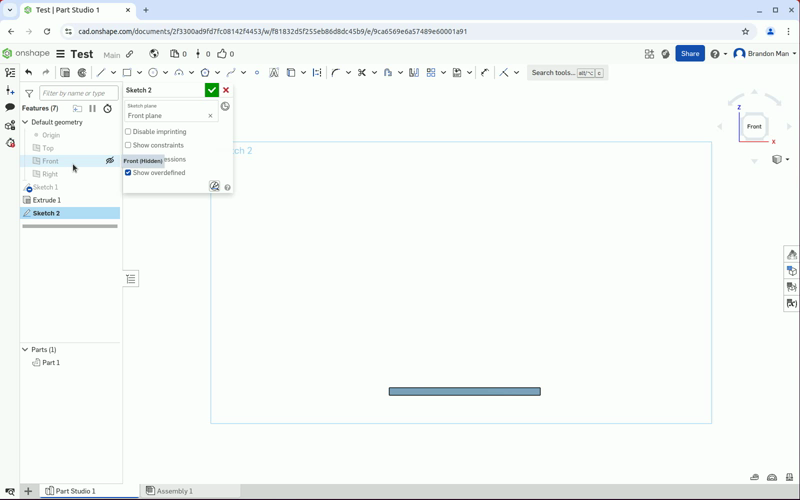
mouse_move(73, 352)
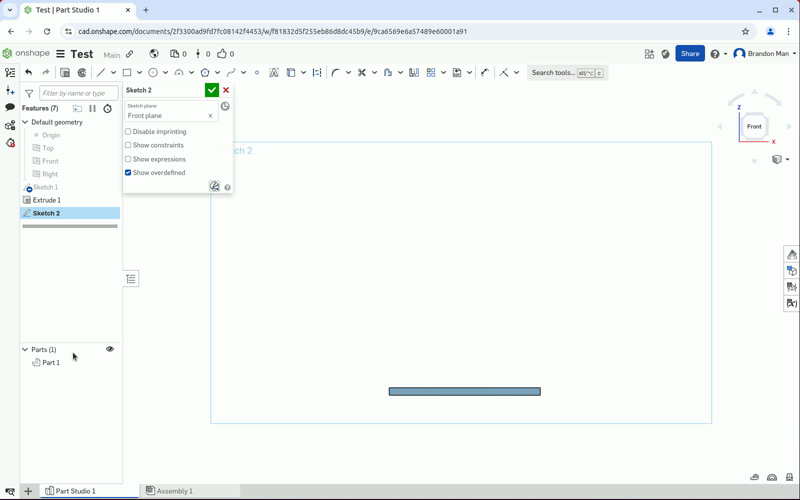
key(y)
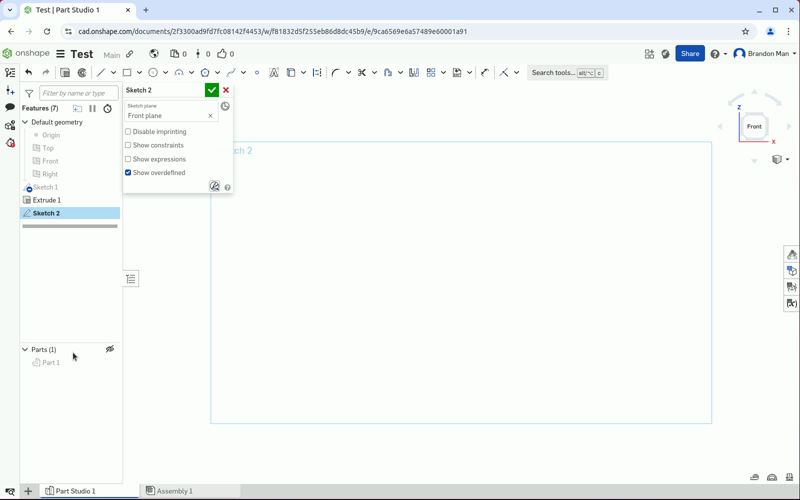
key(l)
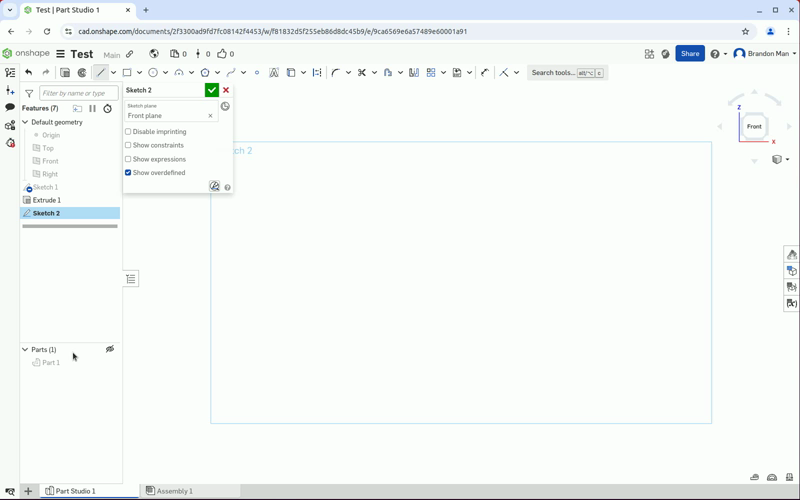
key_down(shift)
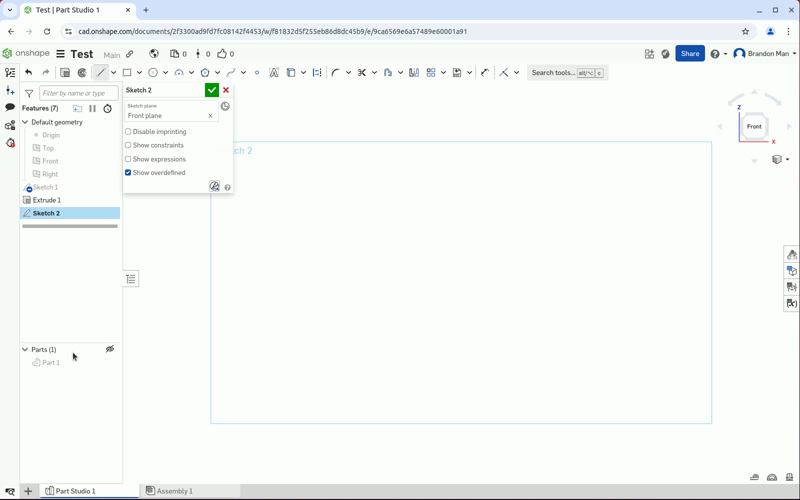
mouse_move(392, 388)
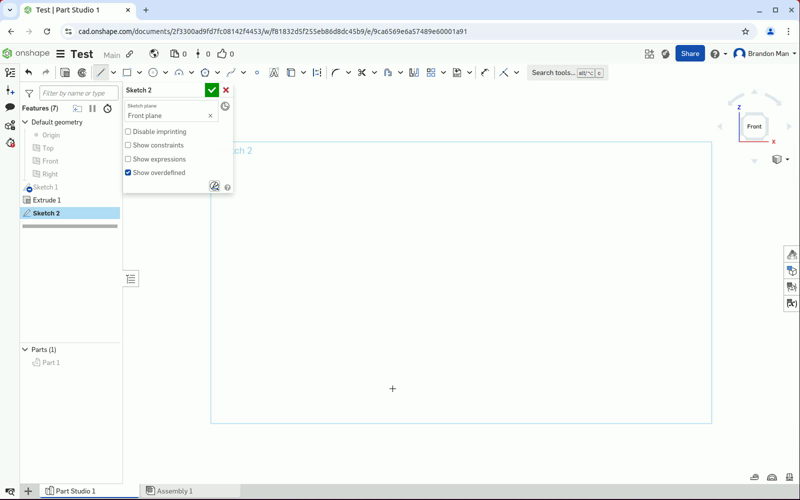
click(392, 388)
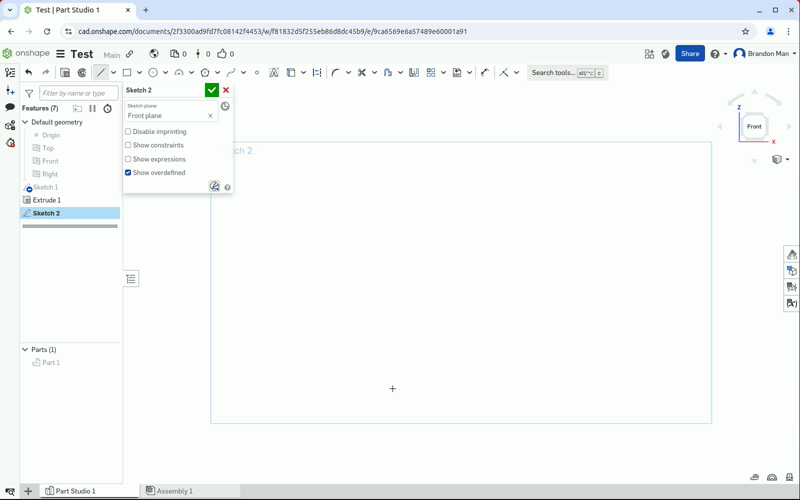
key_up(shift)
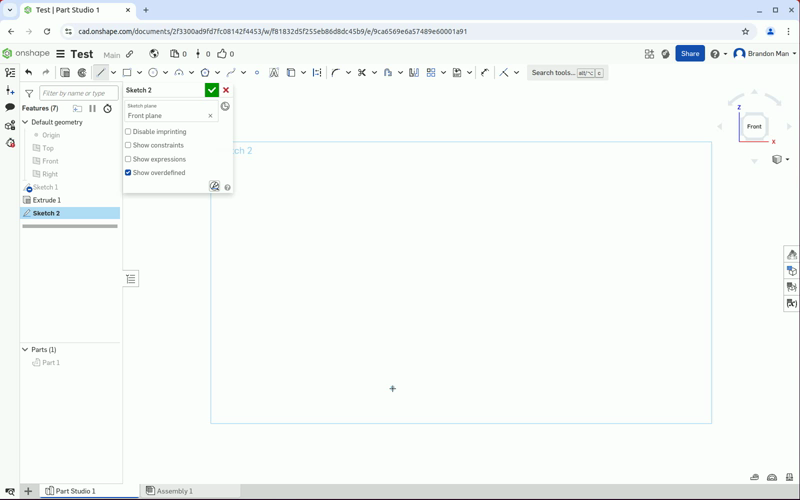
key_down(shift)
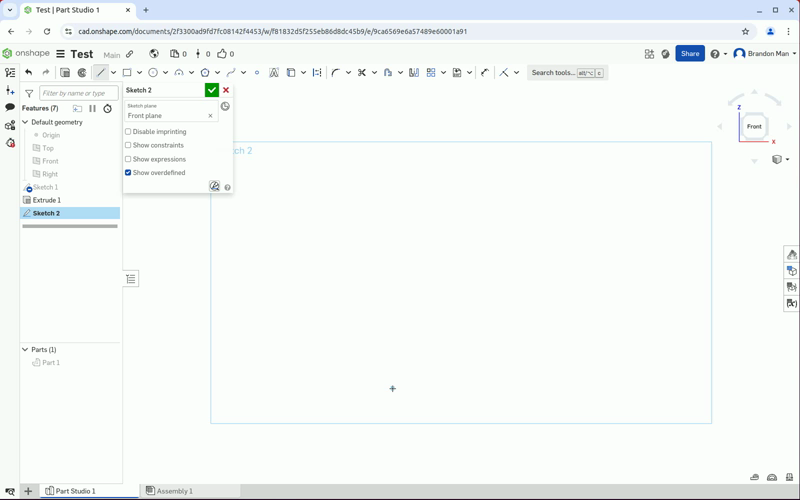
mouse_move(422, 388)
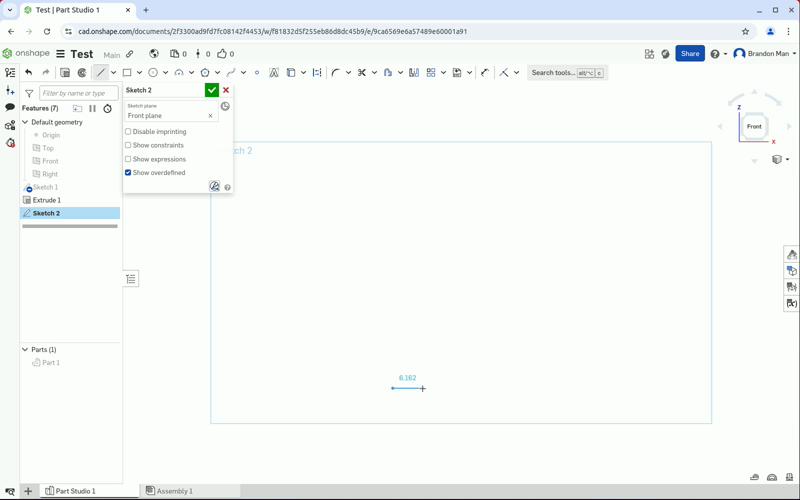
mouse_move(406, 388)
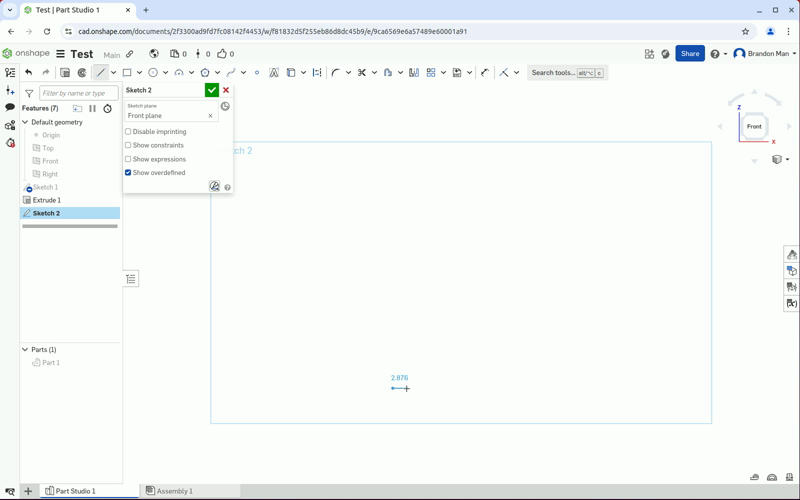
click(406, 388)
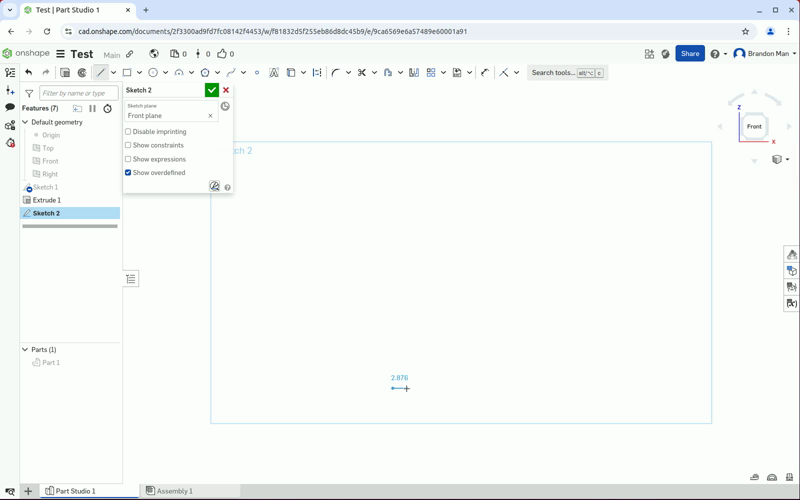
key_up(shift)
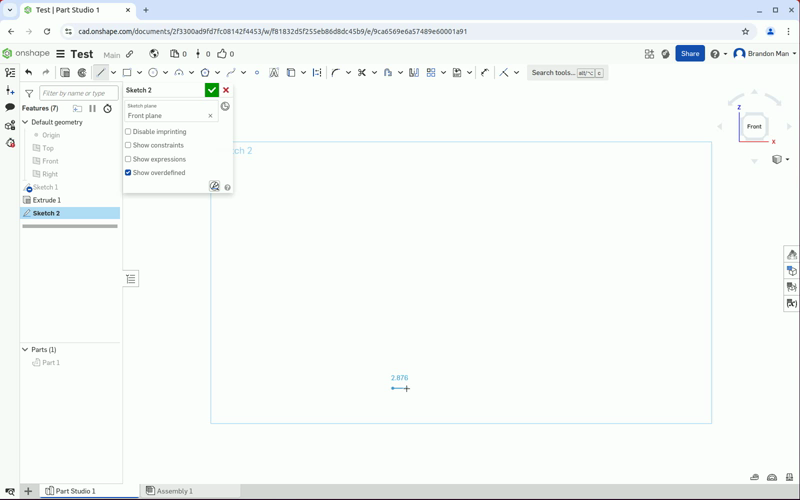
key_down(shift)
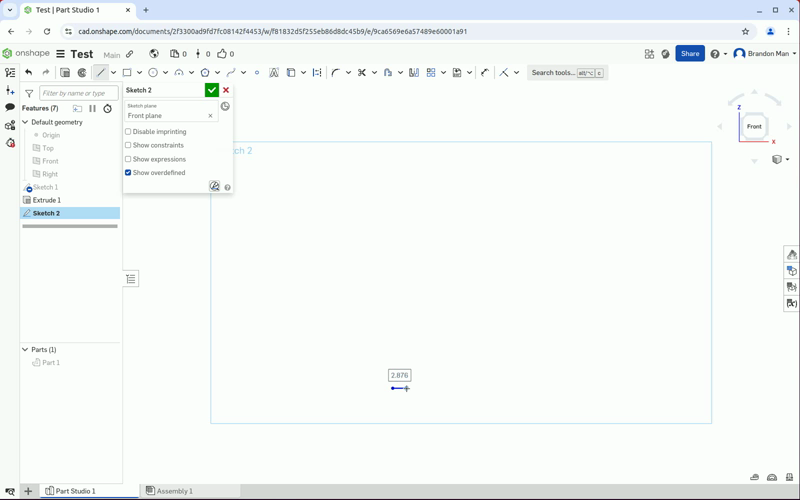
mouse_move(436, 388)
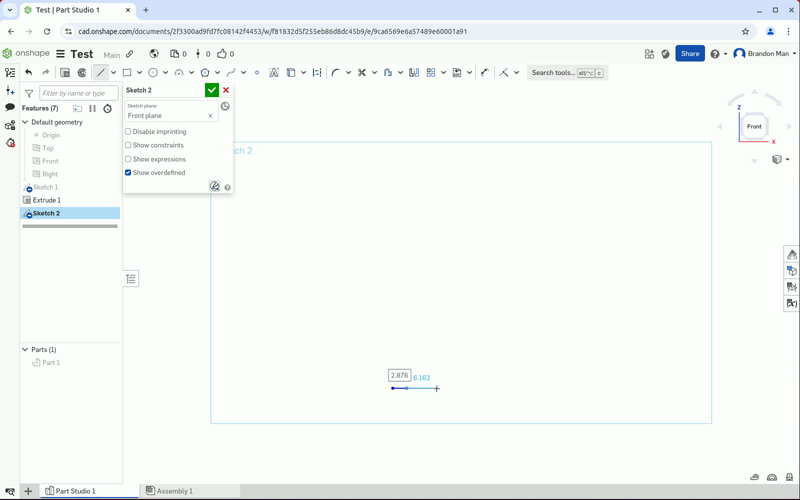
mouse_move(406, 377)
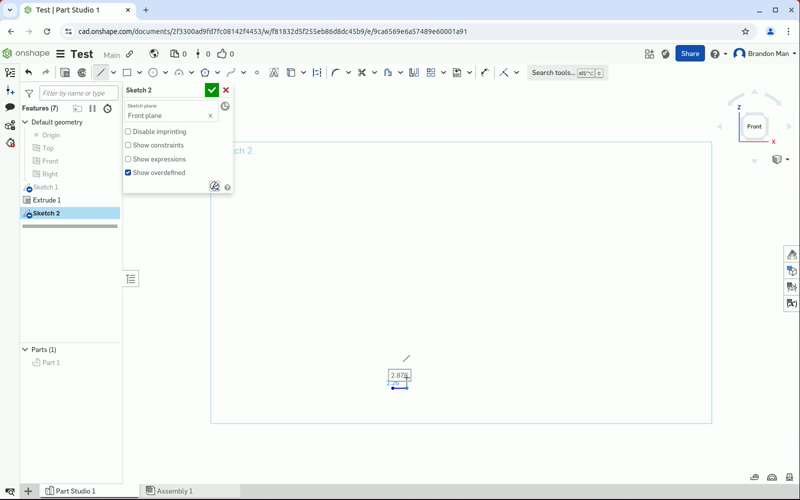
click(406, 377)
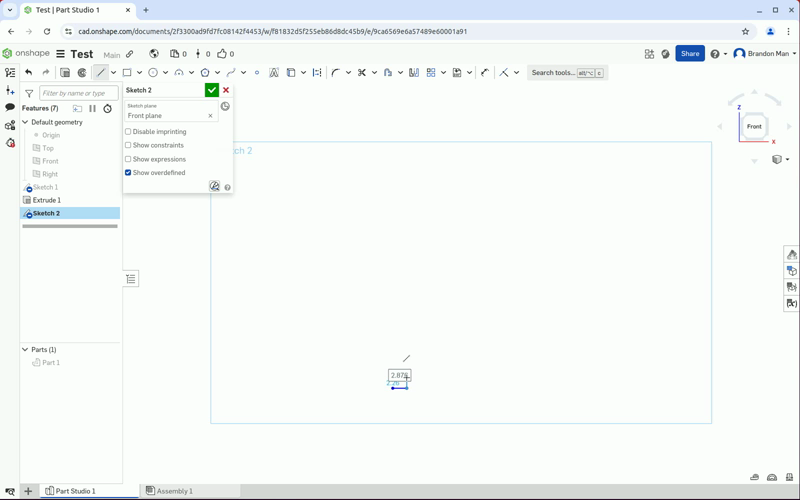
key_up(shift)
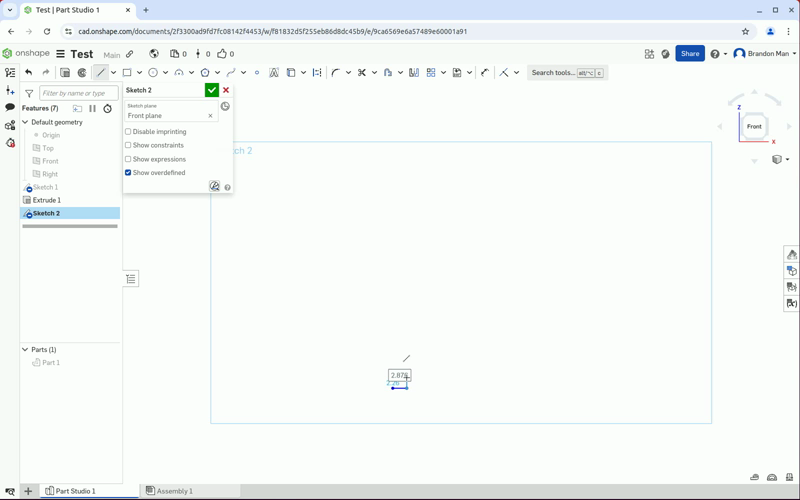
key_down(shift)
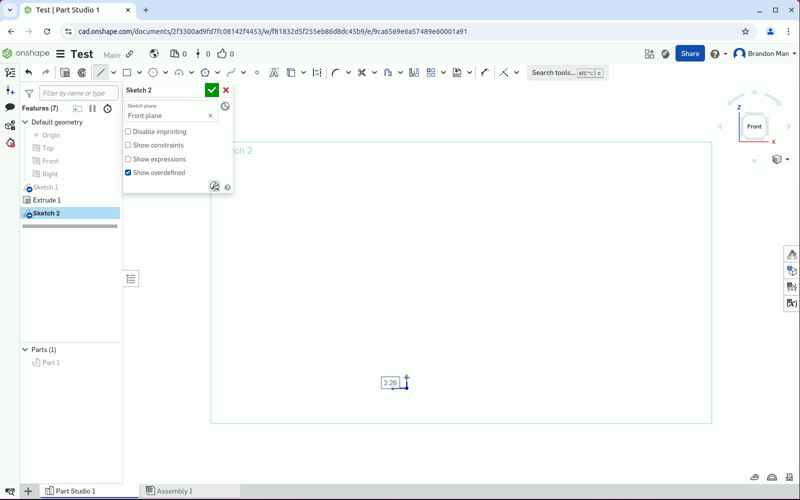
mouse_move(436, 377)
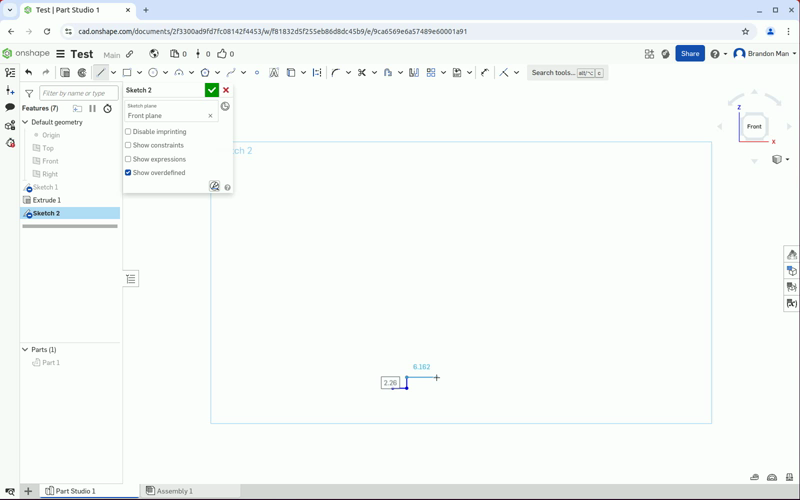
mouse_move(392, 377)
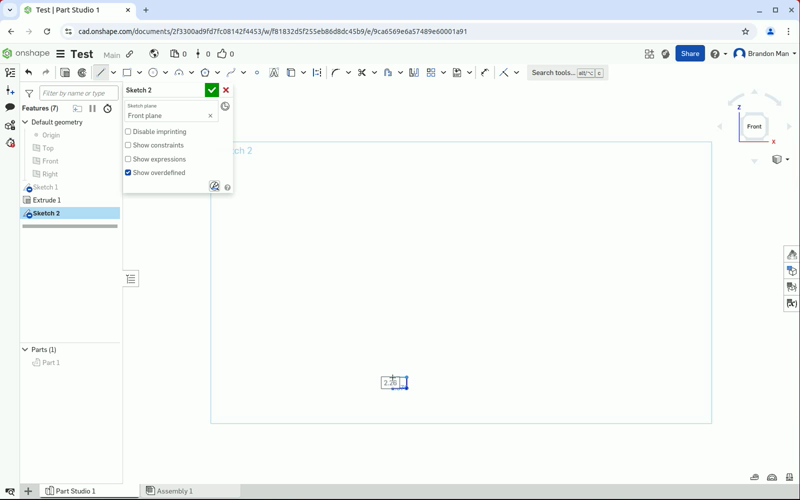
click(392, 377)
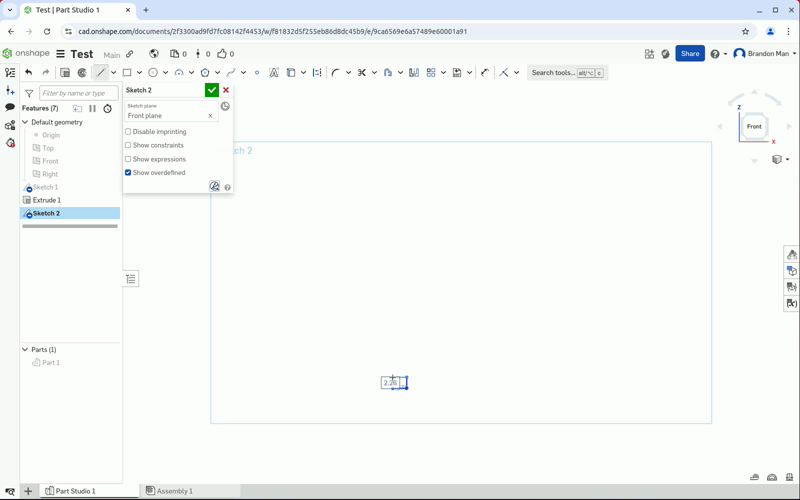
key_up(shift)
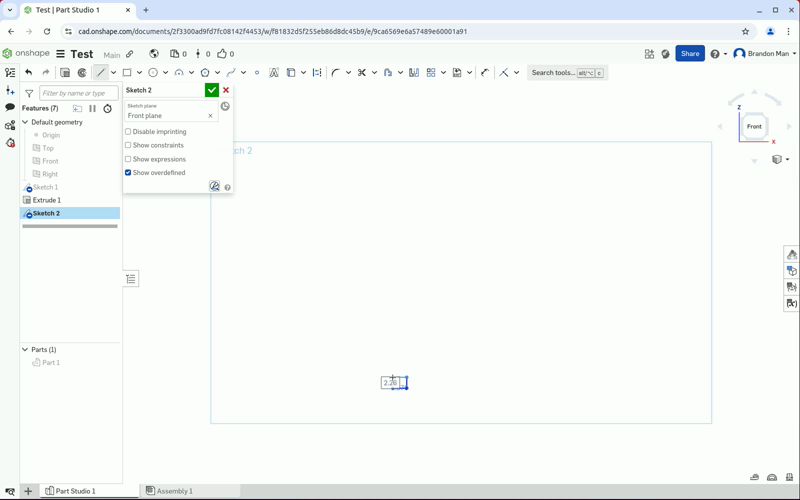
mouse_move(422, 377)
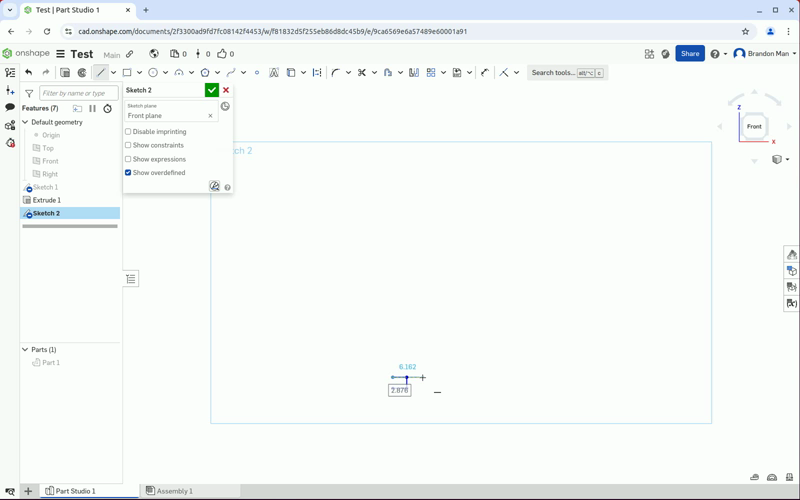
key_down(shift)
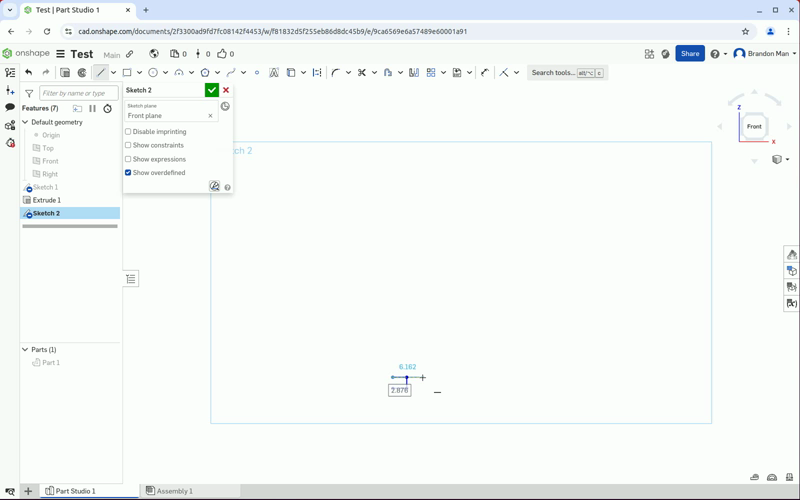
mouse_move(392, 388)
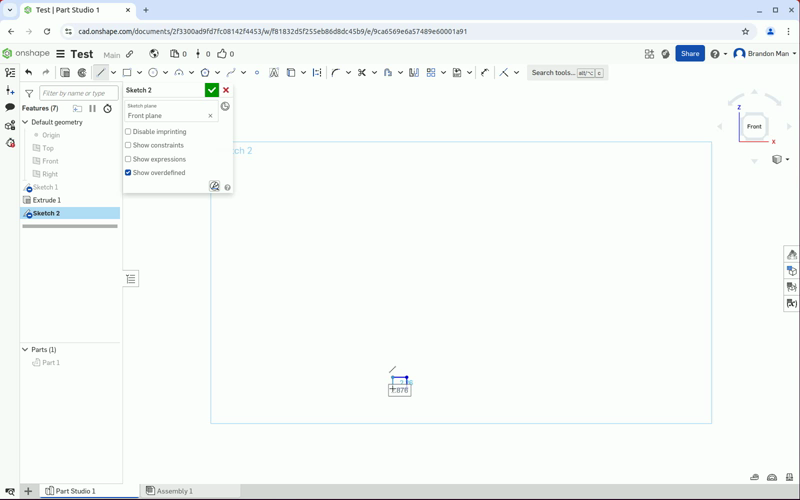
key_up(shift)
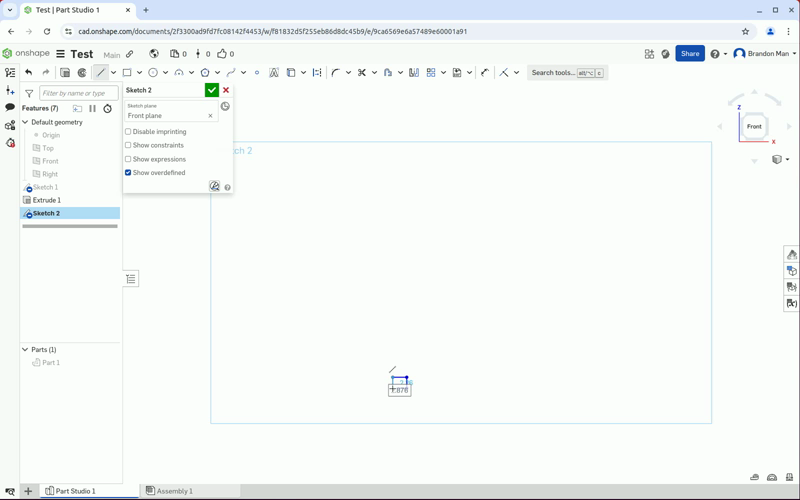
click(392, 388)
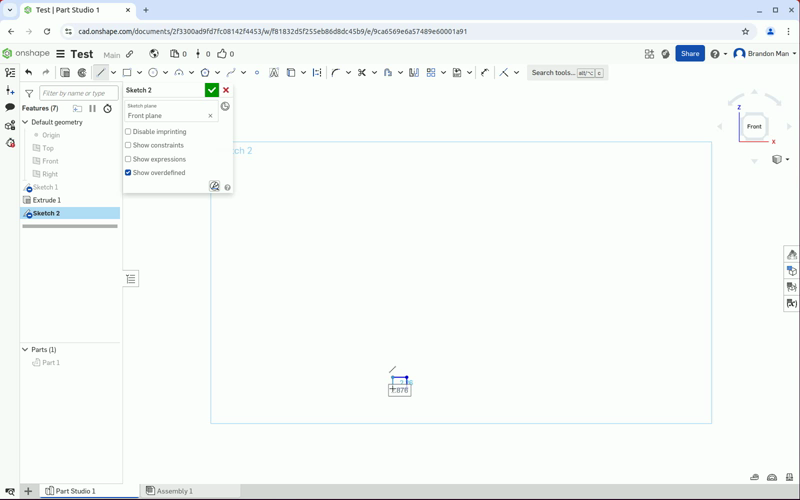
key(esc)
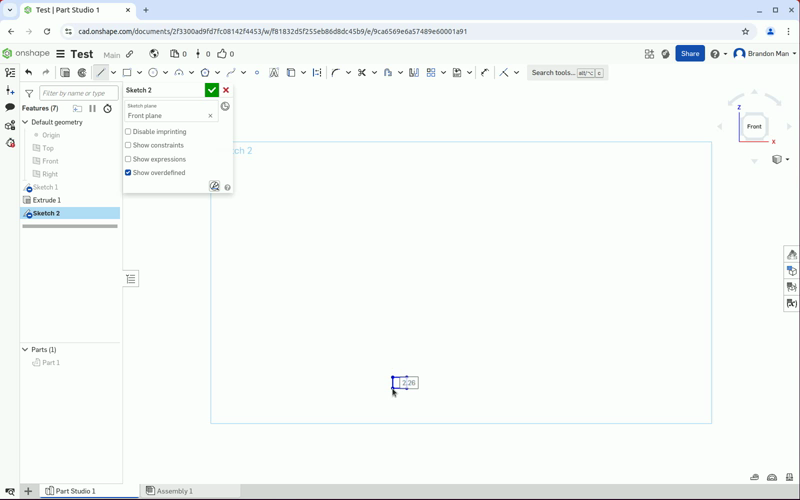
mouse_move(403, 382)
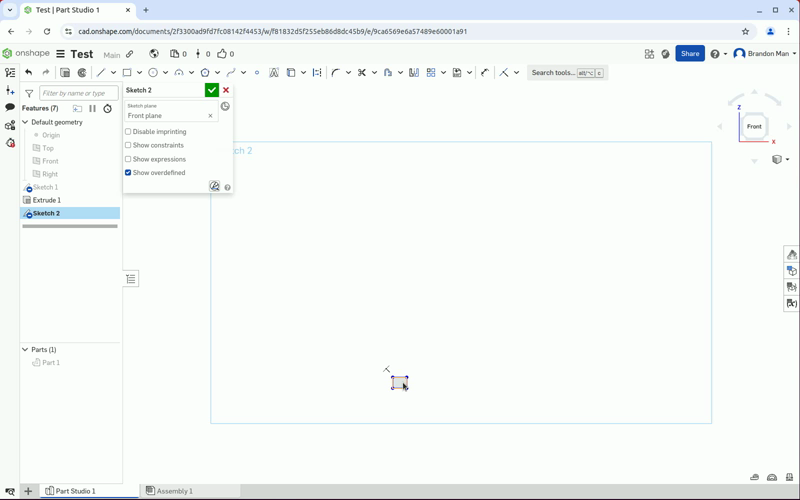
scroll(6)
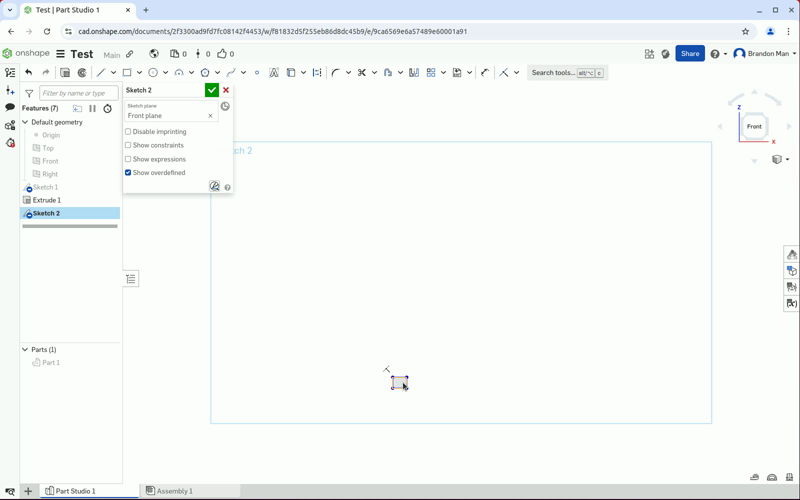
scroll(6)
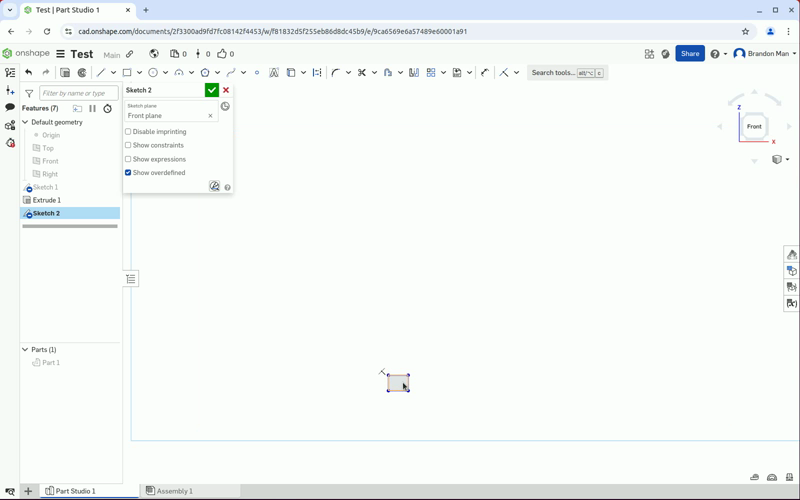
scroll(6)
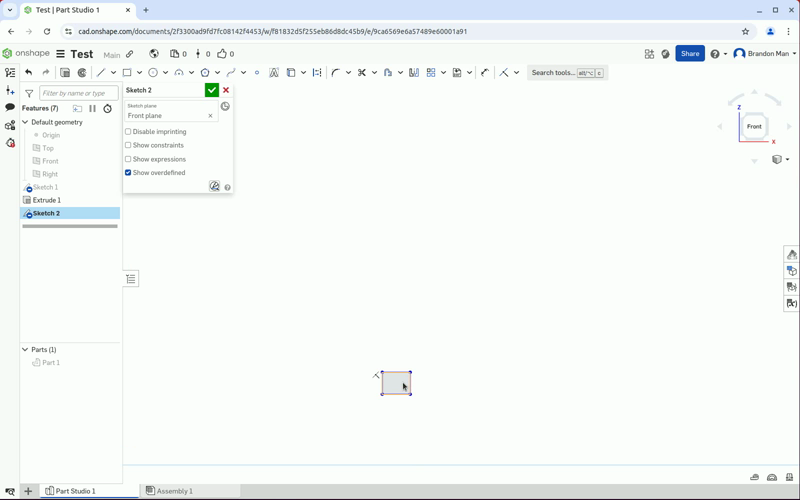
scroll(6)
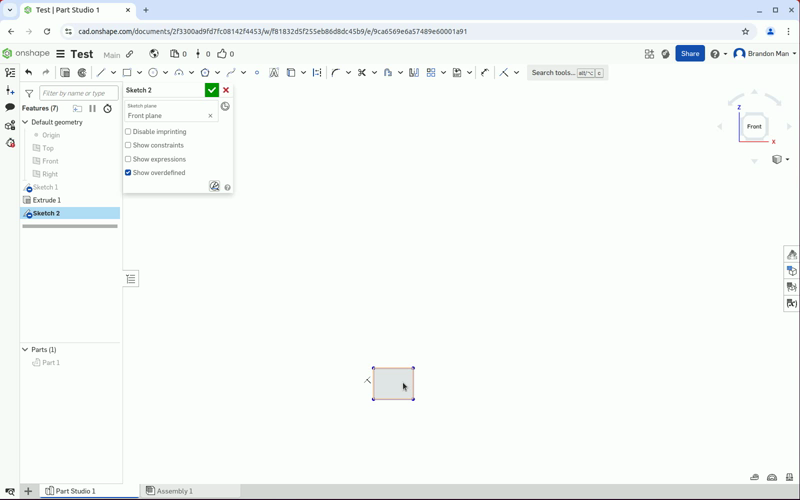
scroll(6)
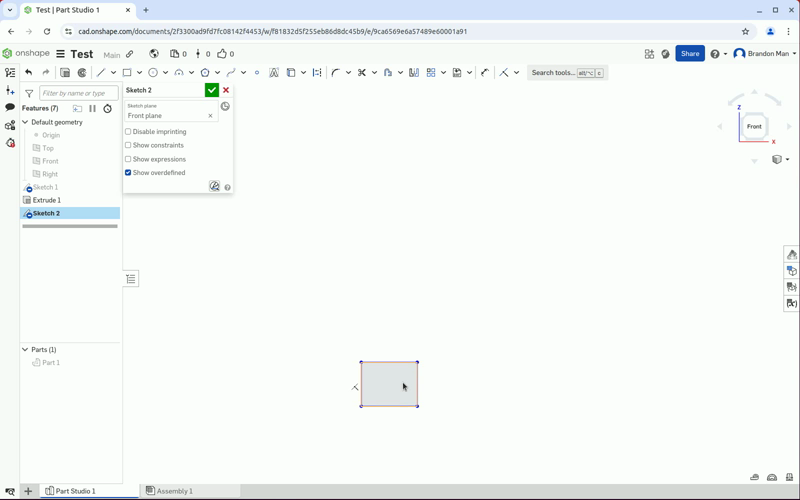
scroll(6)
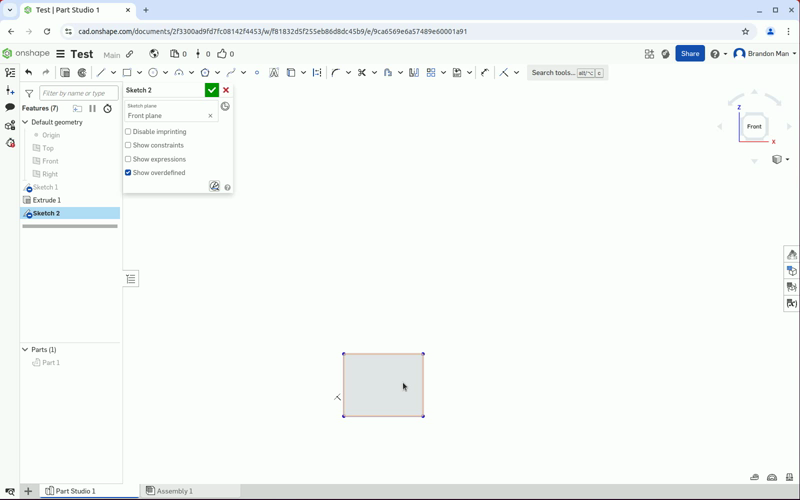
scroll(6)
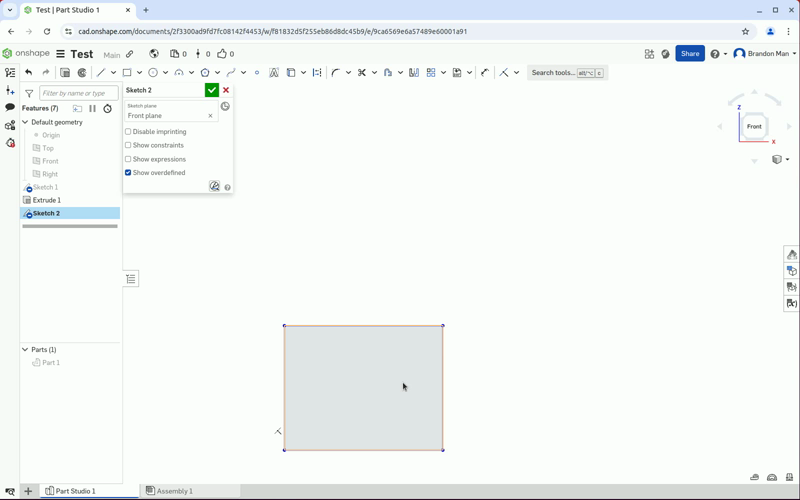
click(403, 382)
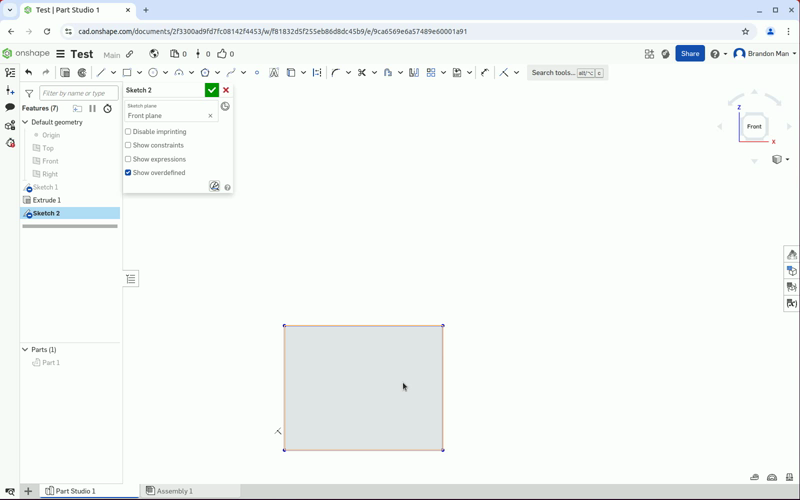
scroll(-6)
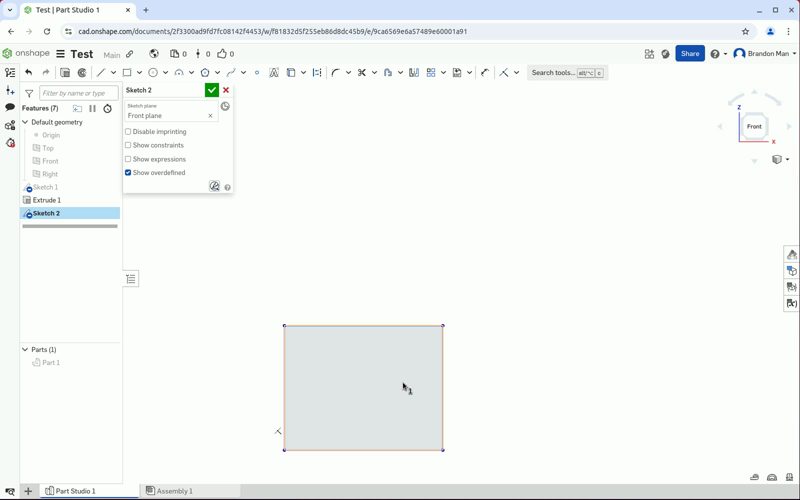
scroll(-6)
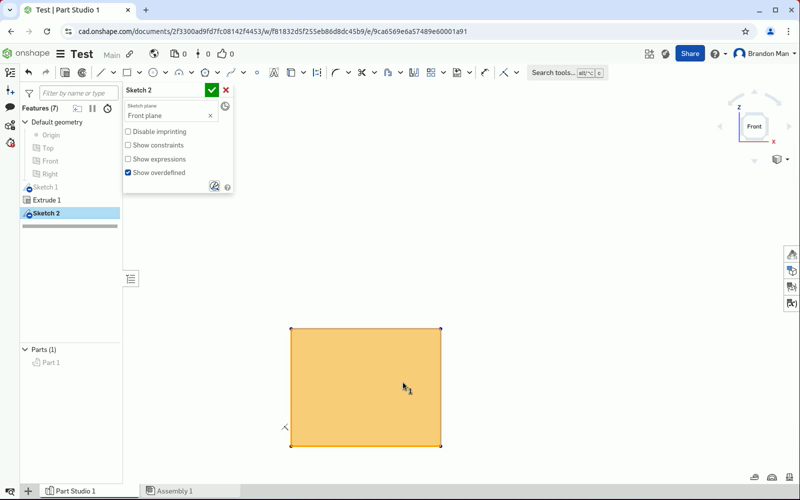
scroll(-6)
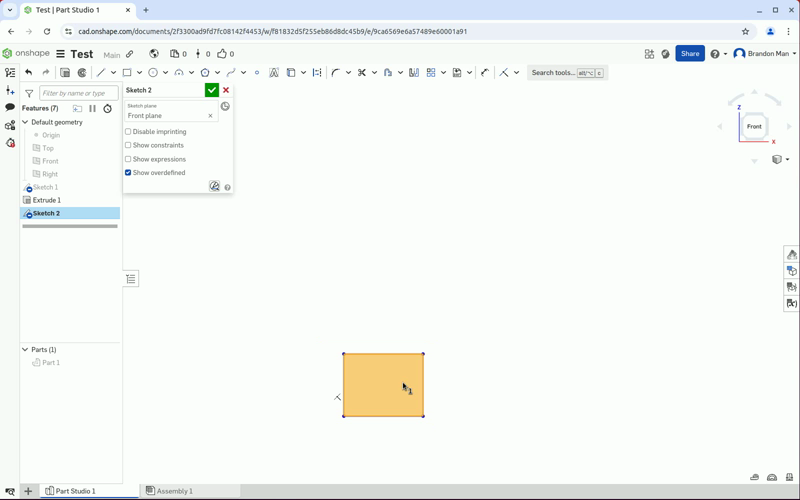
scroll(-6)
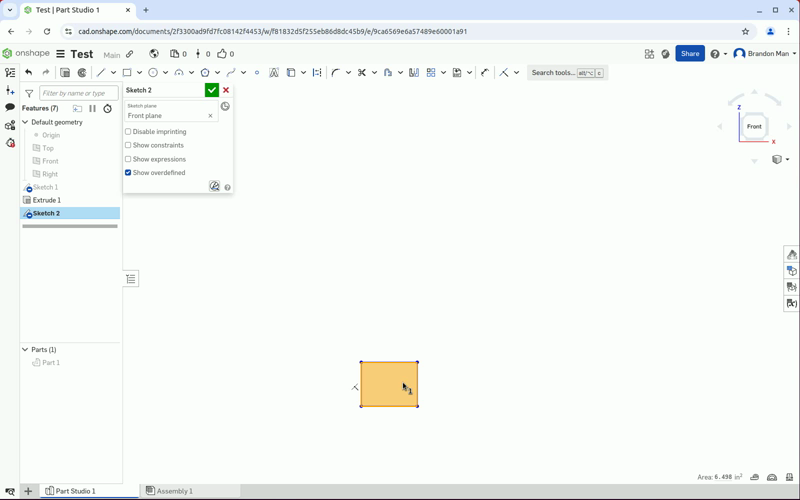
scroll(-6)
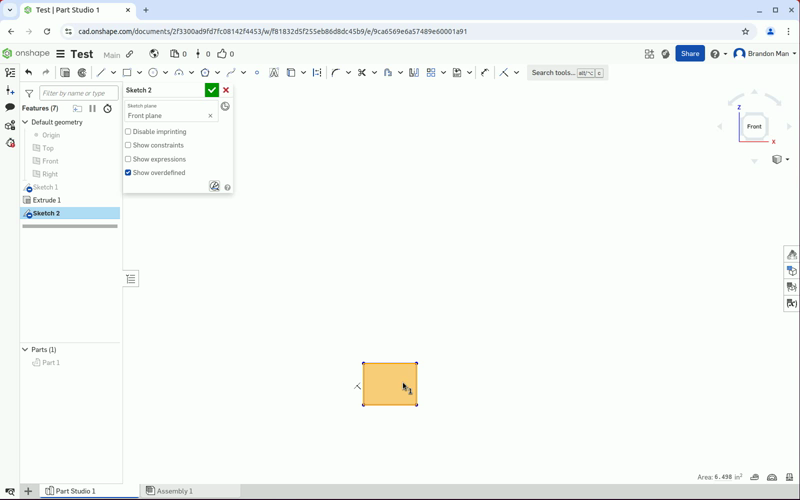
scroll(-6)
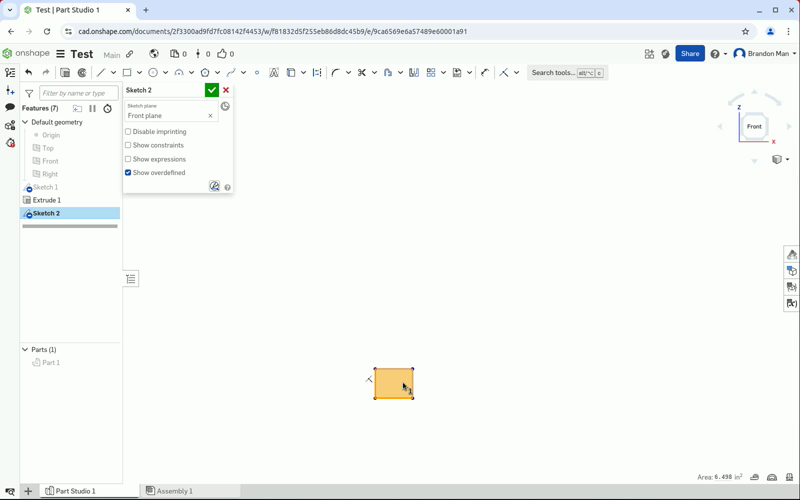
scroll(-6)
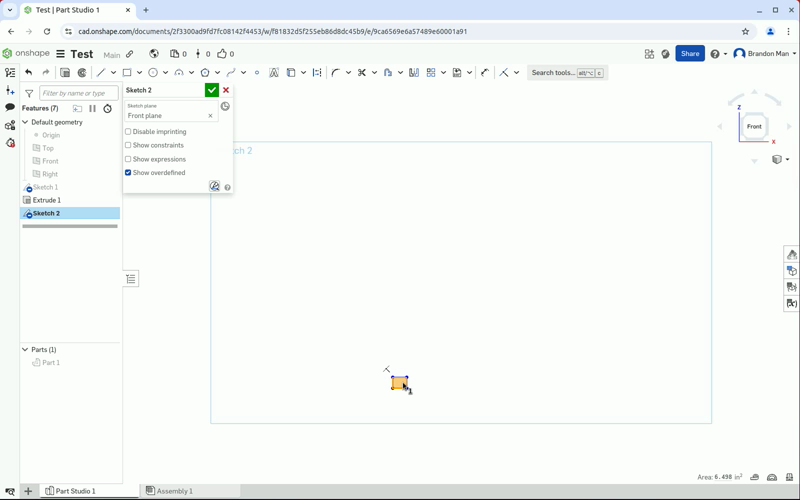
mouse_move(73, 352)
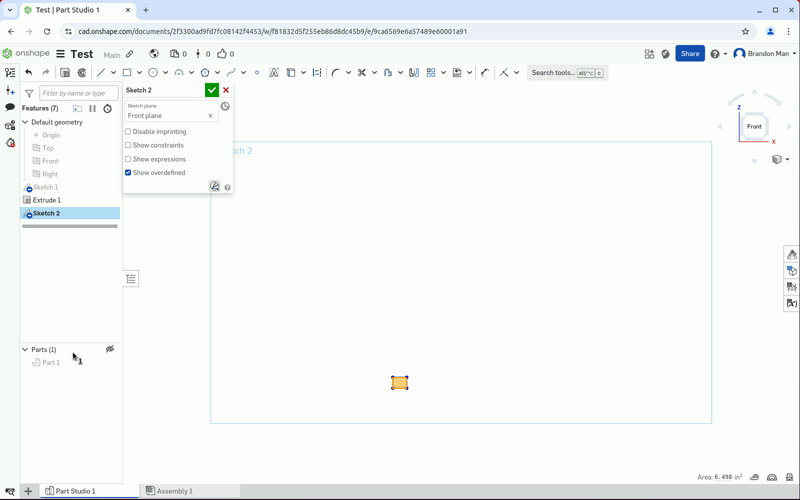
key(shift+y)
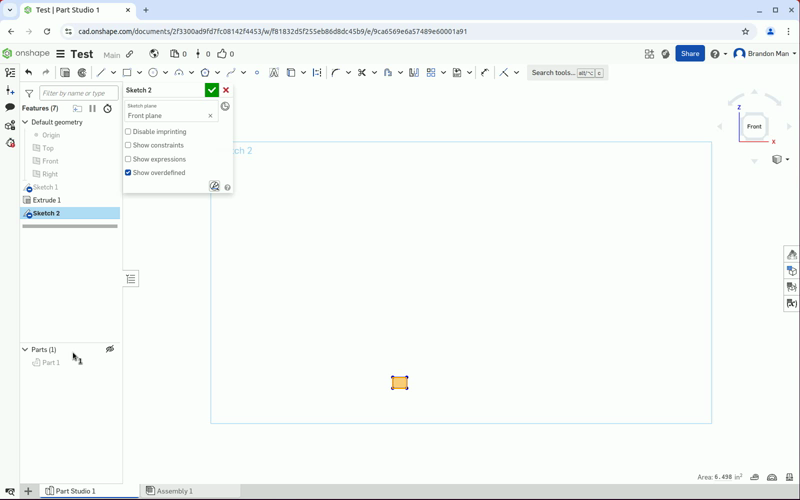
key(shift+e)
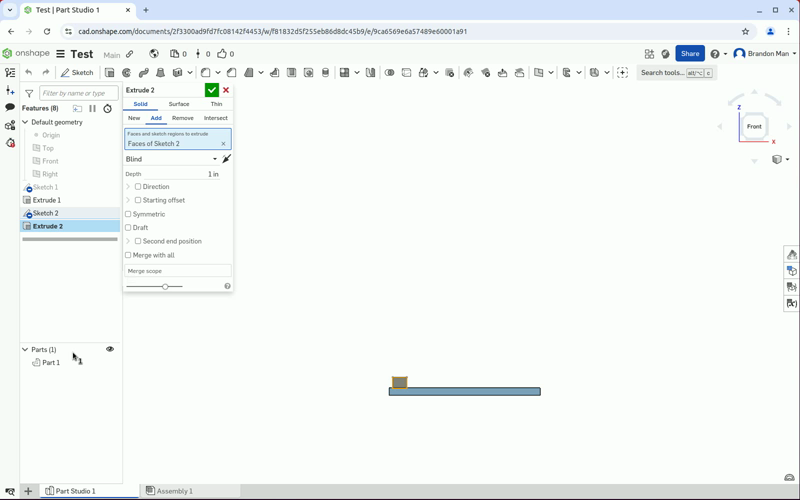
mouse_move(143, 106)
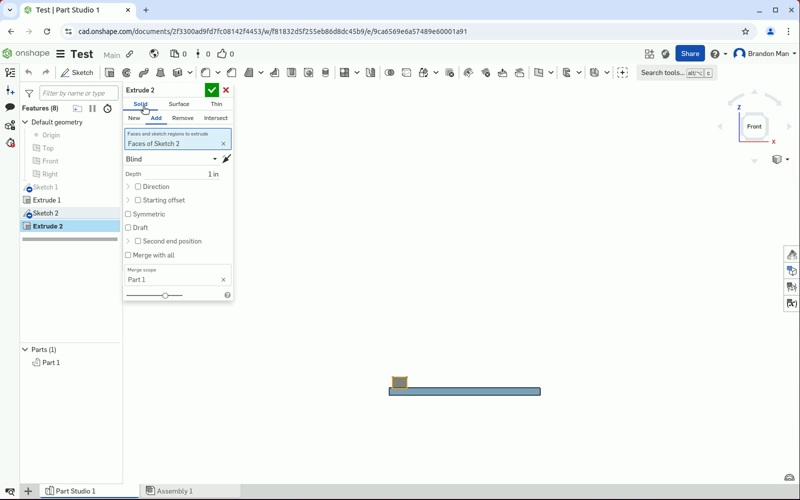
click(143, 106)
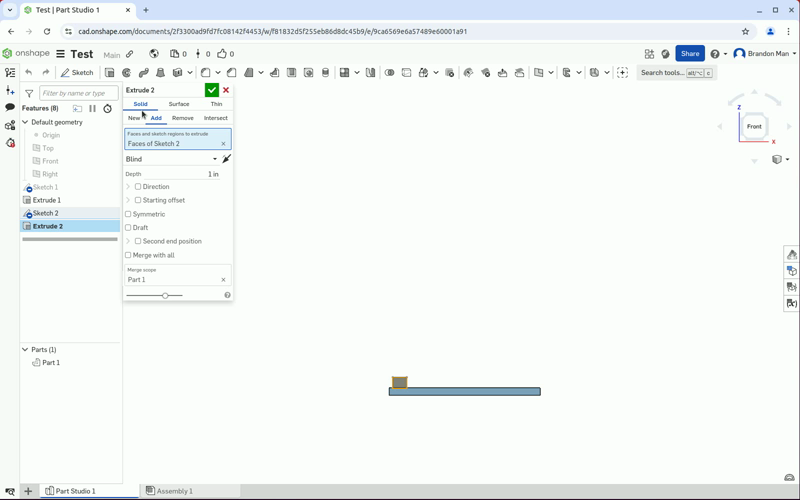
mouse_move(137, 120)
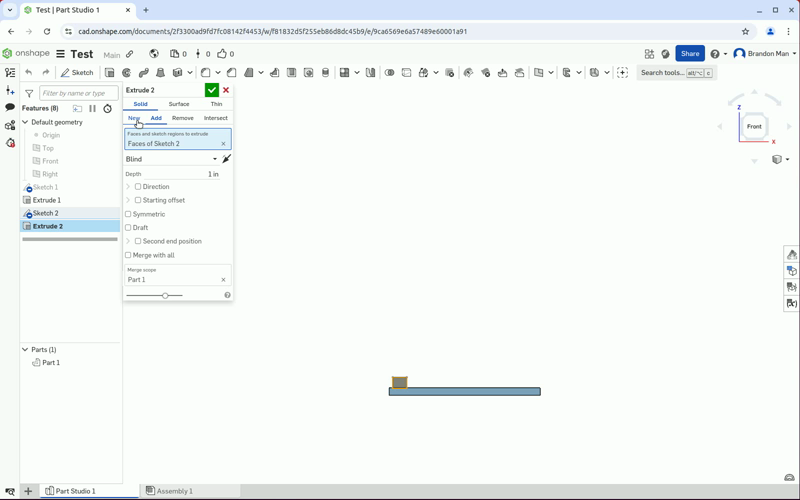
click(137, 120)
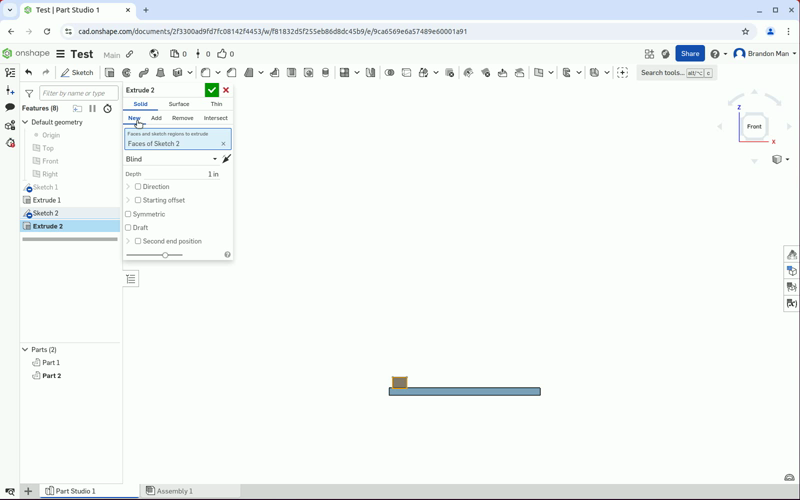
key(tab, 4)
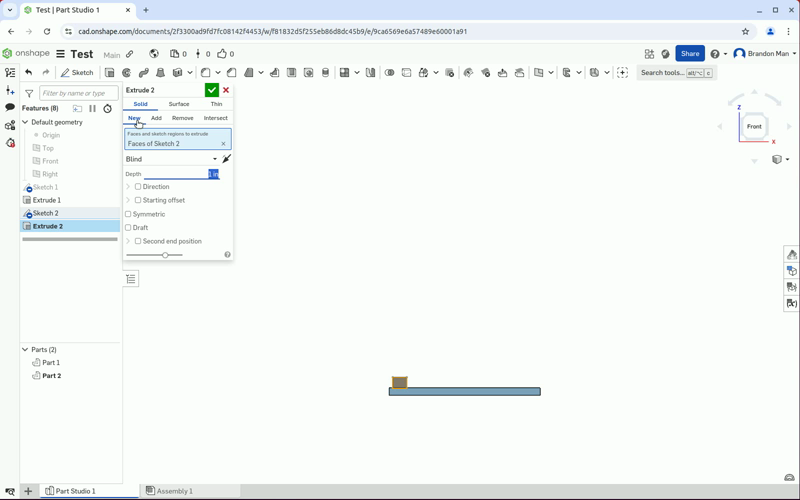
text(11.795)
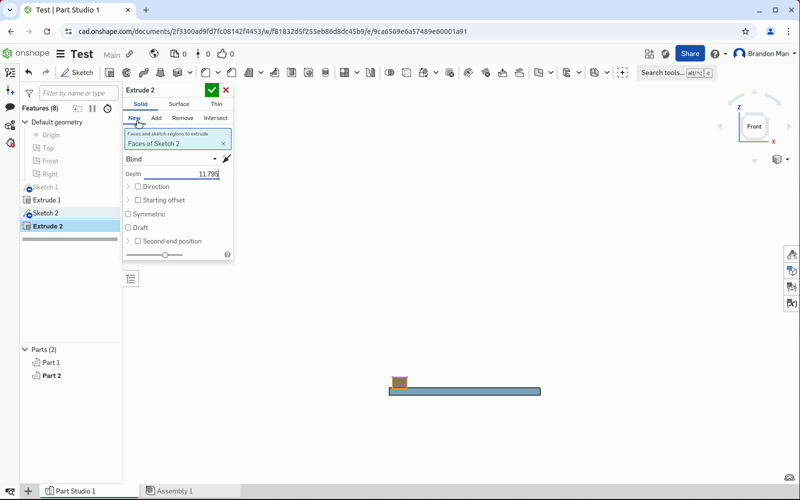
key(enter)
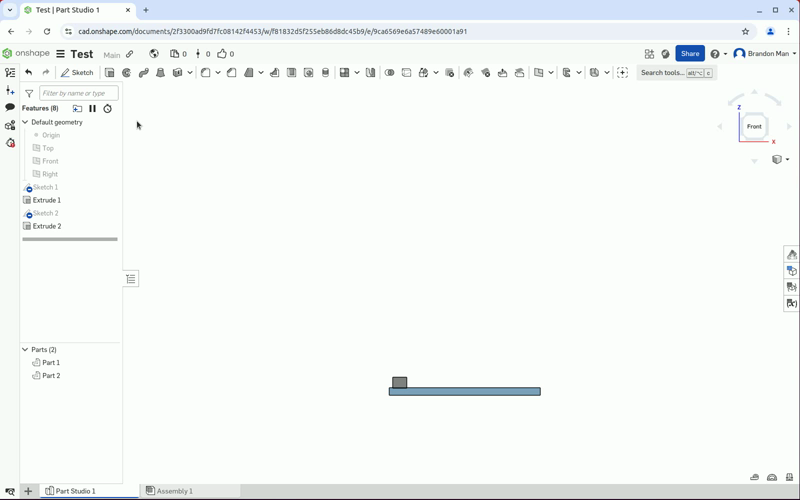
key(shift+h)
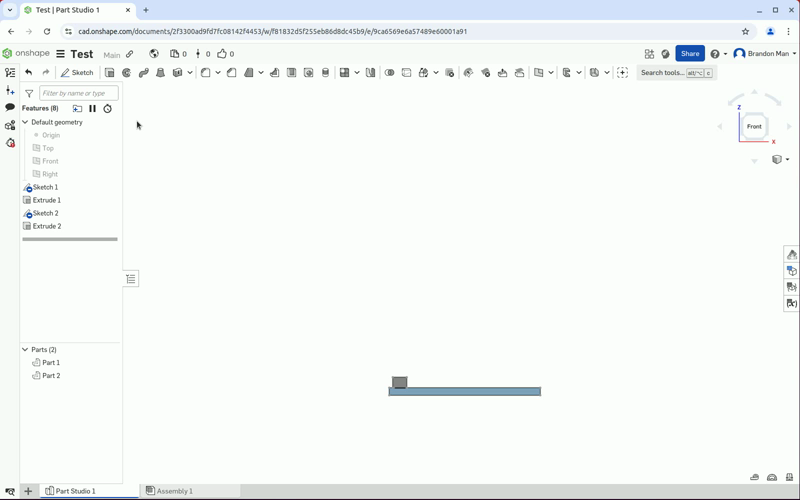
key(shift+h)
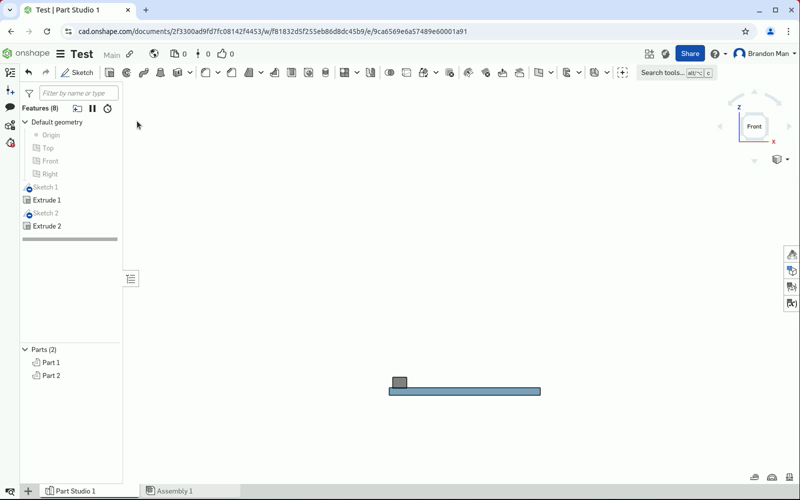
mouse_move(73, 189)
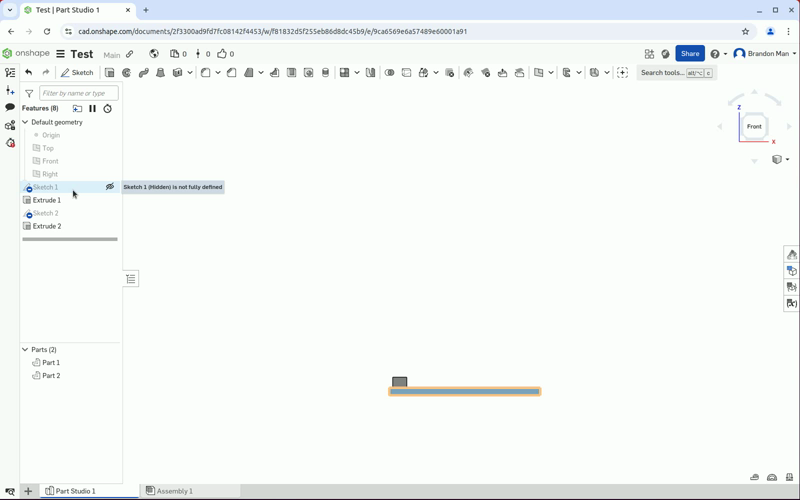
click(73, 189)
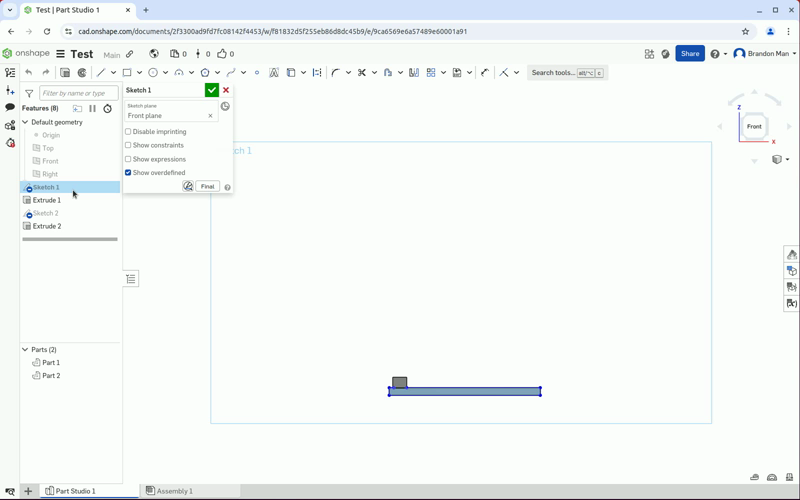
mouse_move(229, 92)
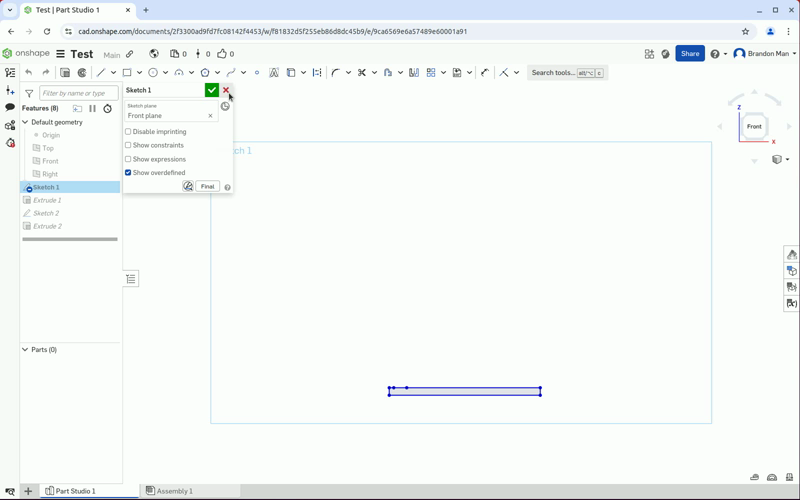
click(229, 92)
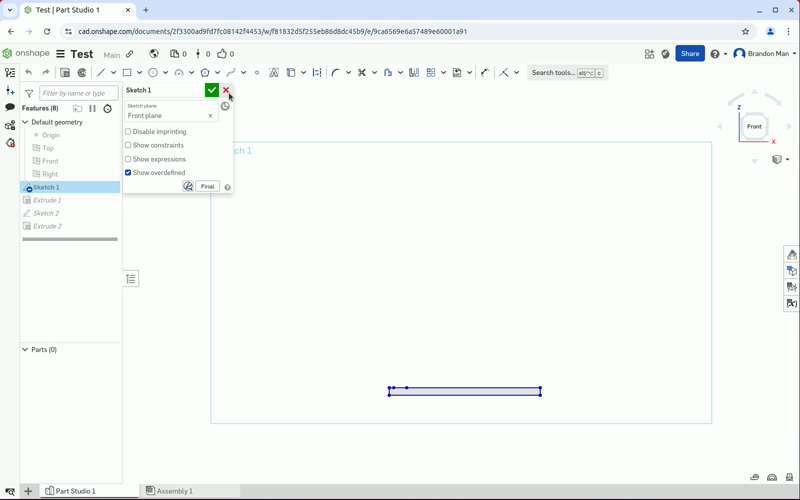
key(shift+s)
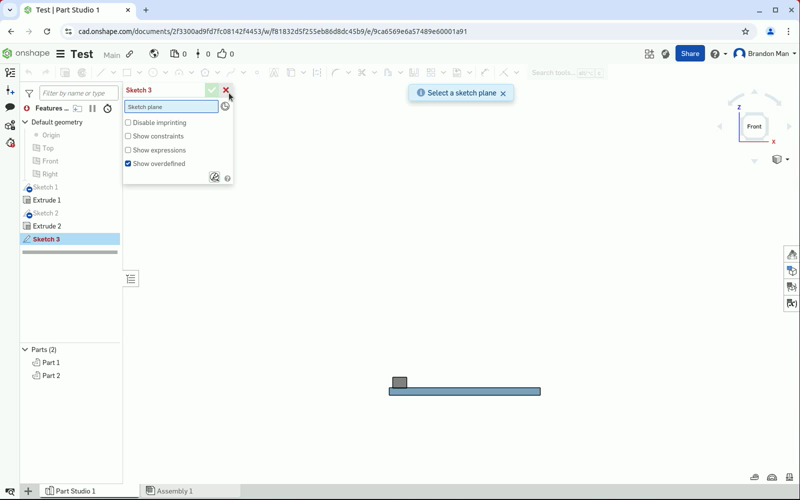
mouse_move(73, 163)
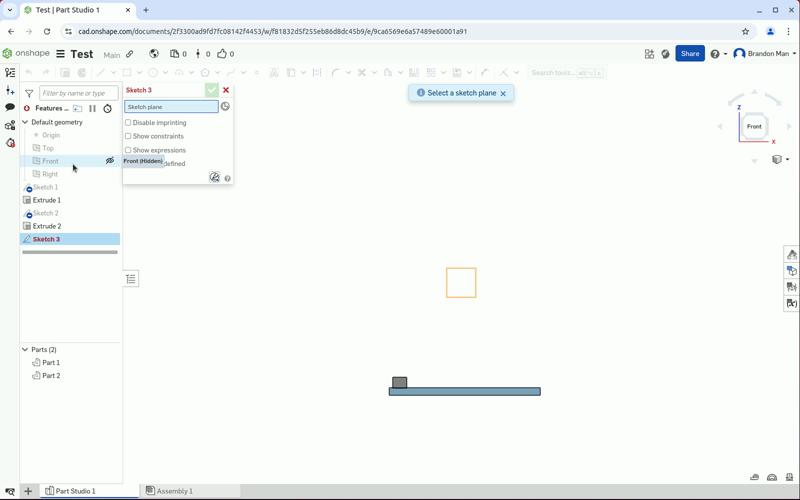
click(73, 163)
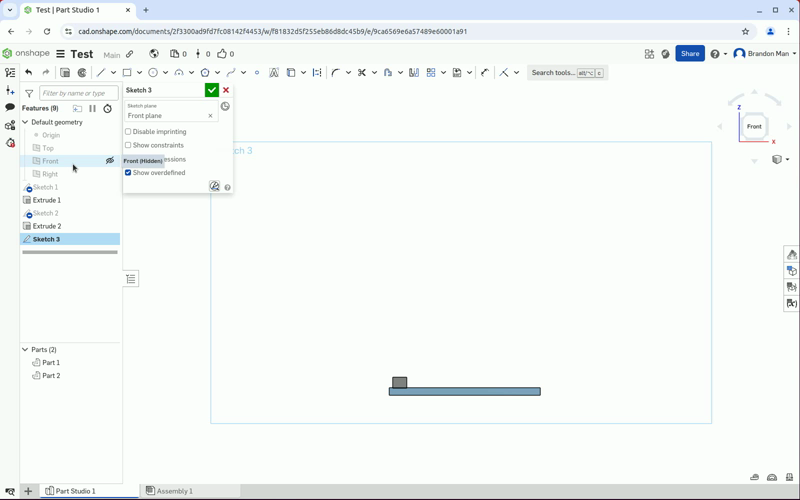
mouse_move(73, 352)
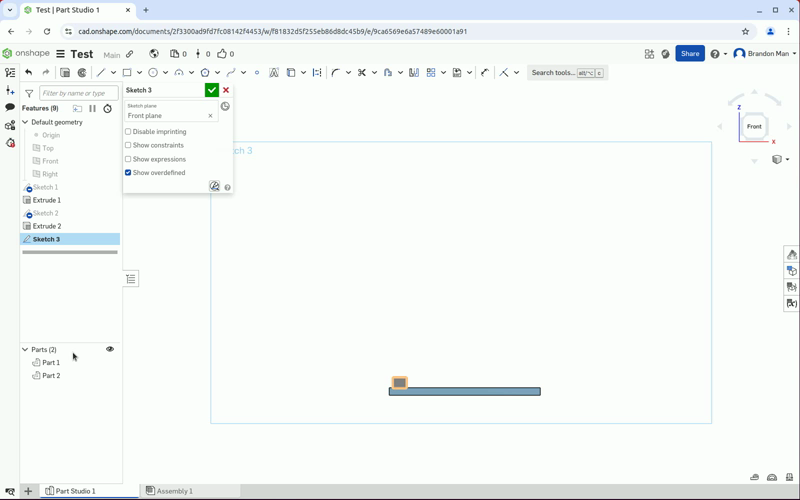
key(y)
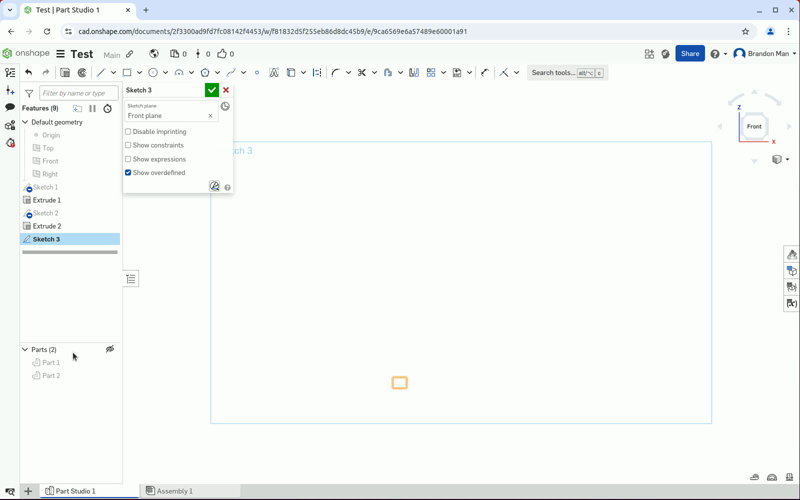
key(c)
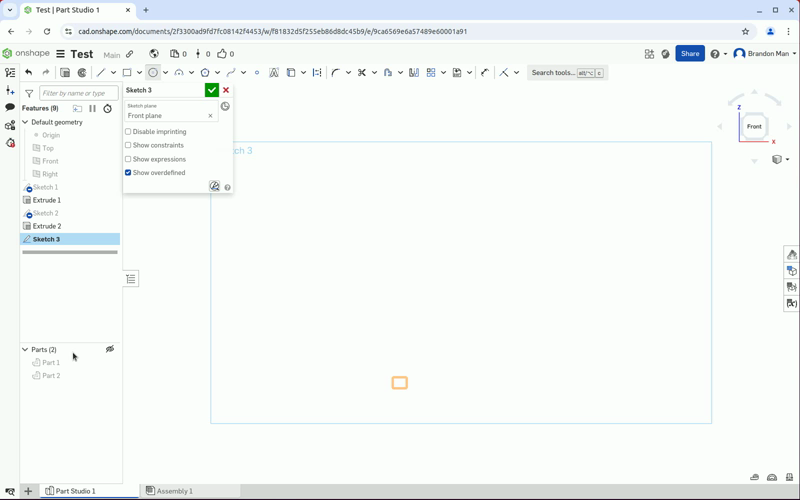
key_down(shift)
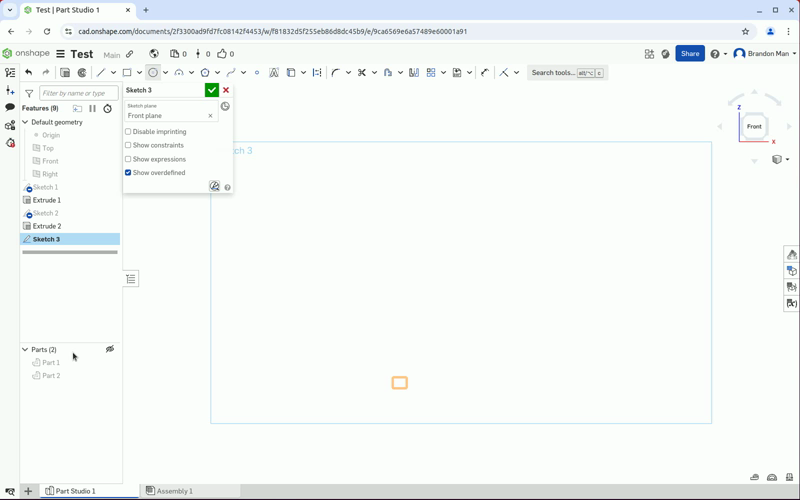
mouse_move(371, 282)
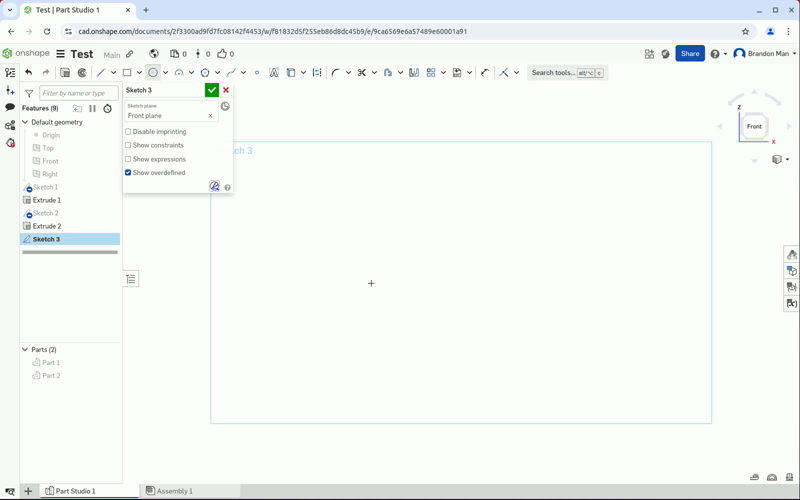
click(371, 282)
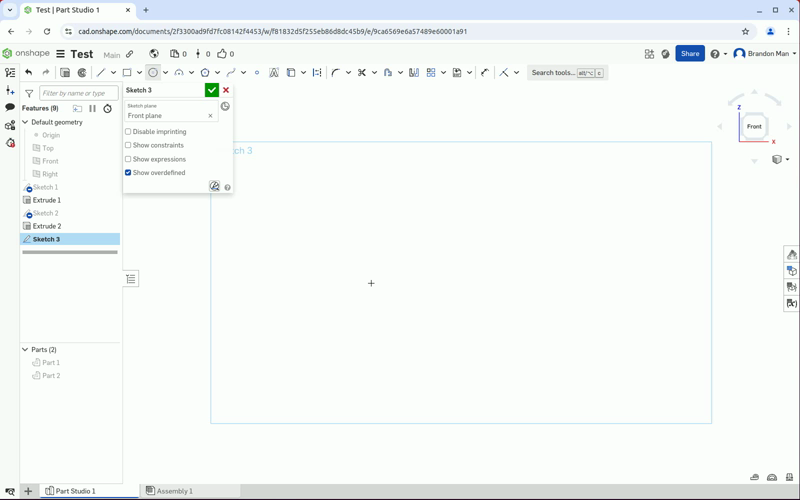
key_up(shift)
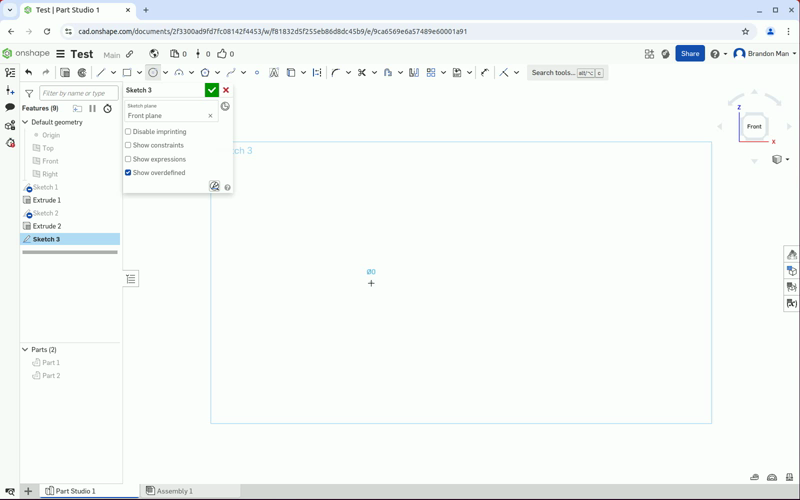
mouse_move(375, 282)
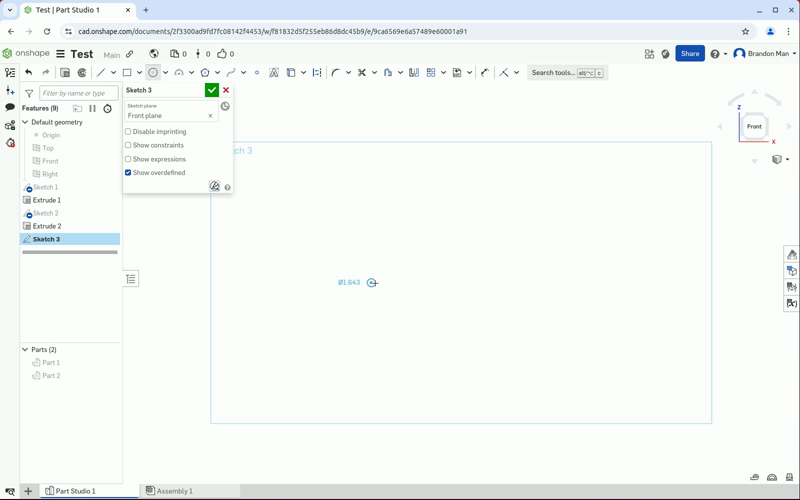
click(375, 282)
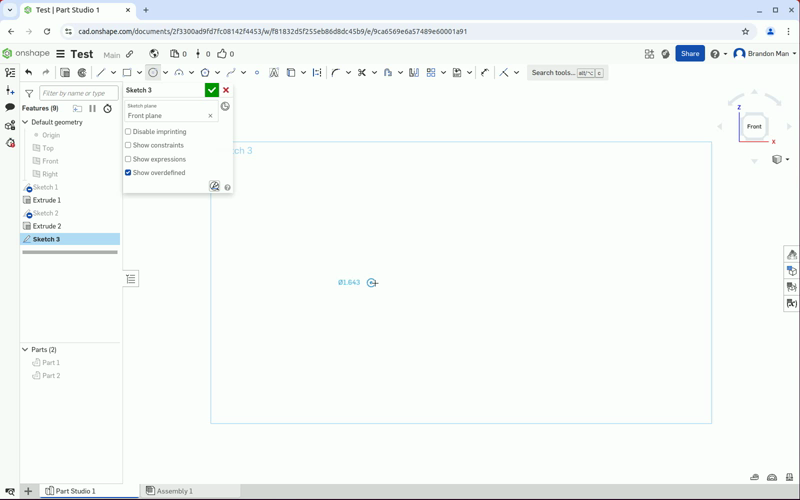
key(esc)
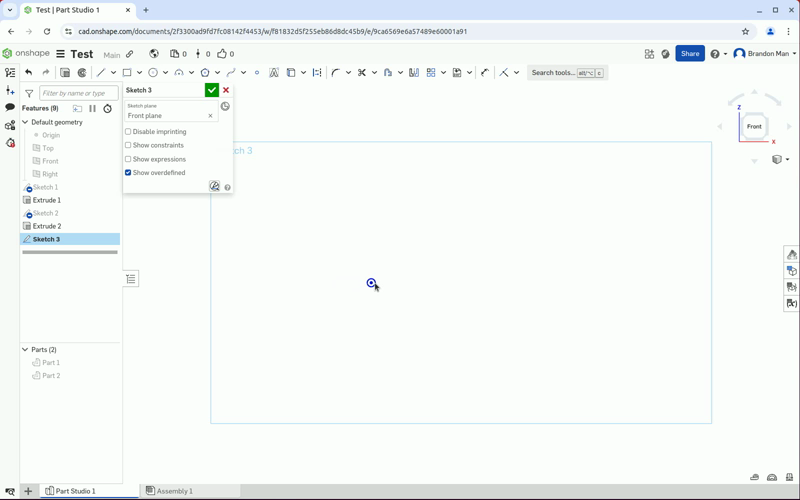
mouse_move(369, 282)
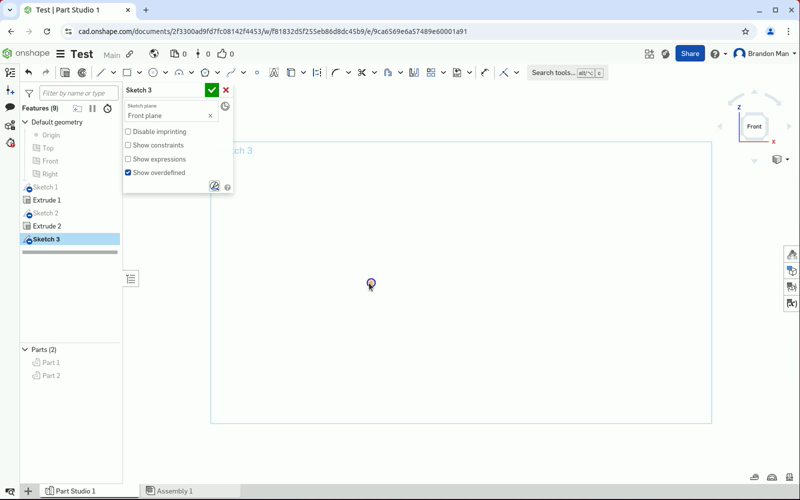
scroll(6)
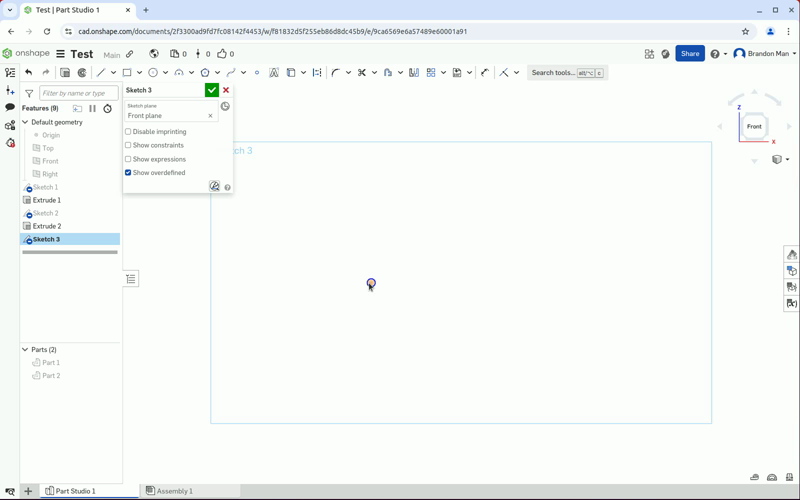
scroll(6)
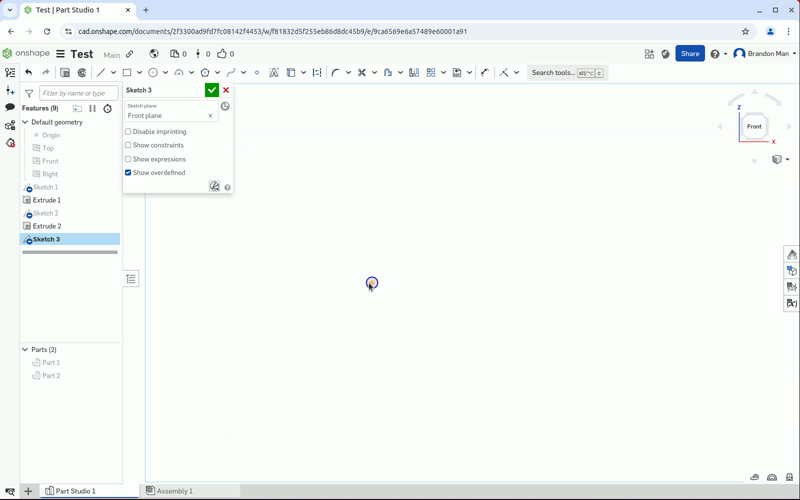
scroll(6)
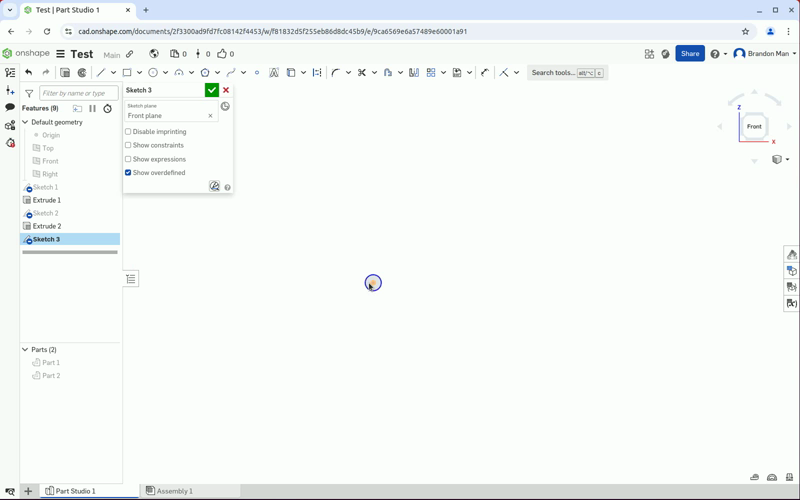
scroll(6)
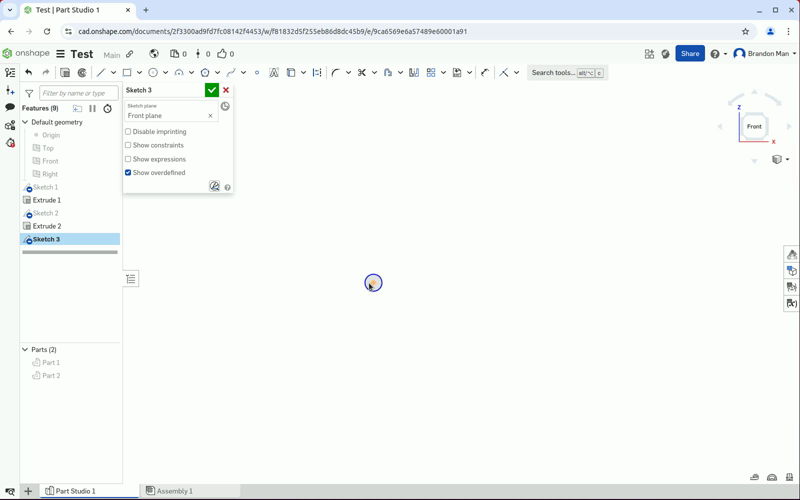
scroll(6)
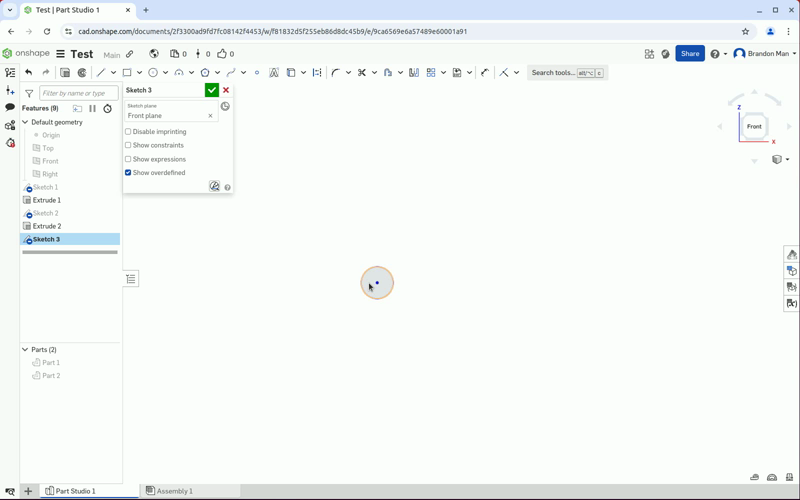
scroll(6)
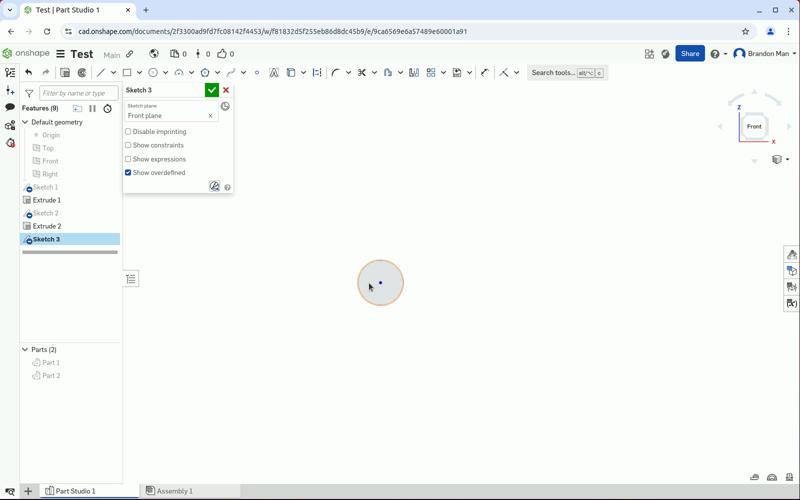
scroll(6)
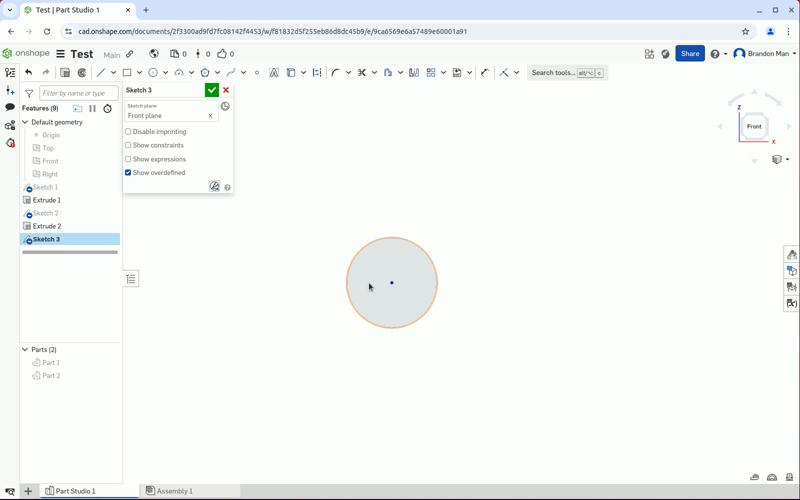
click(369, 282)
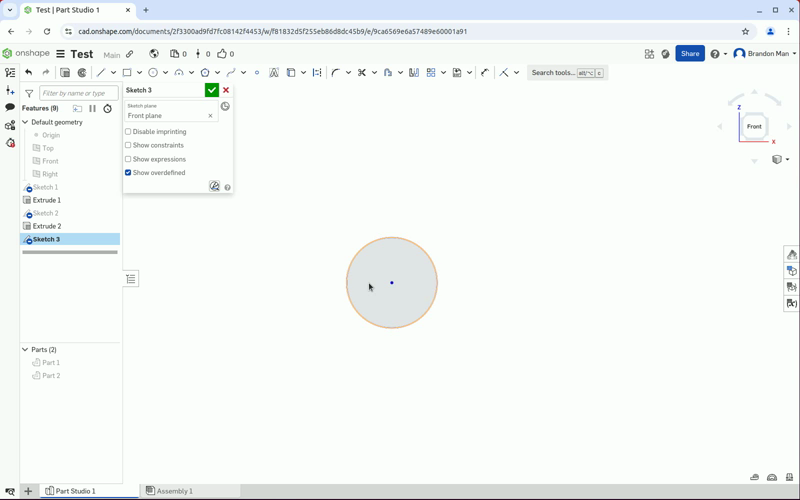
scroll(-6)
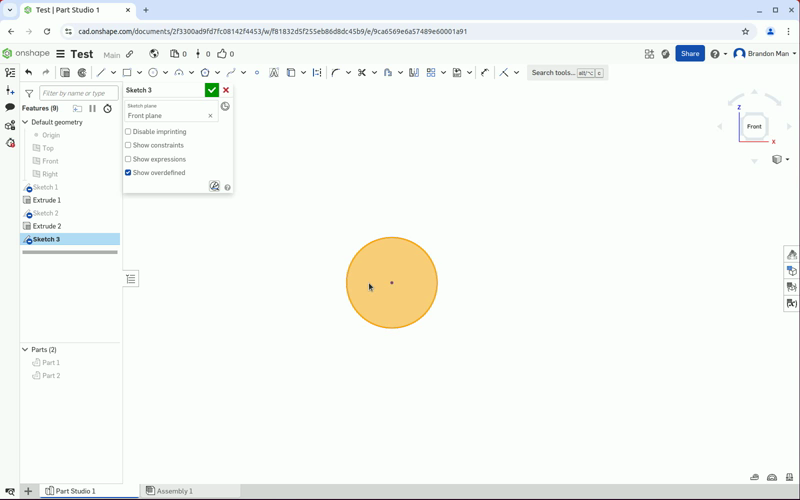
scroll(-6)
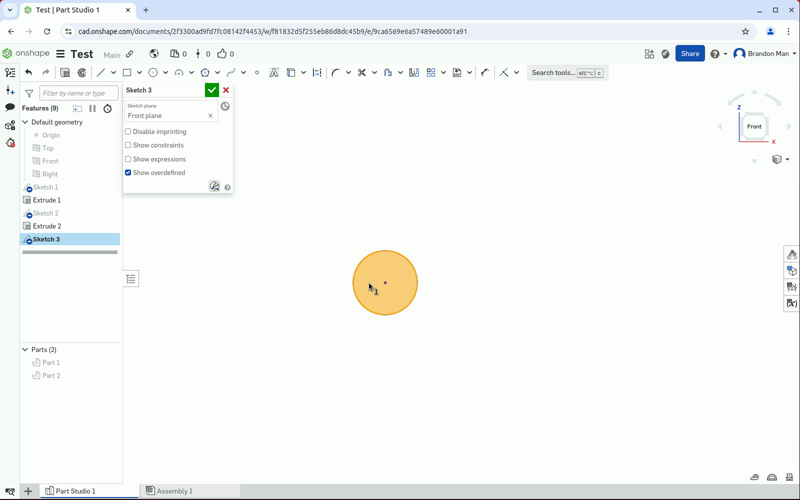
scroll(-6)
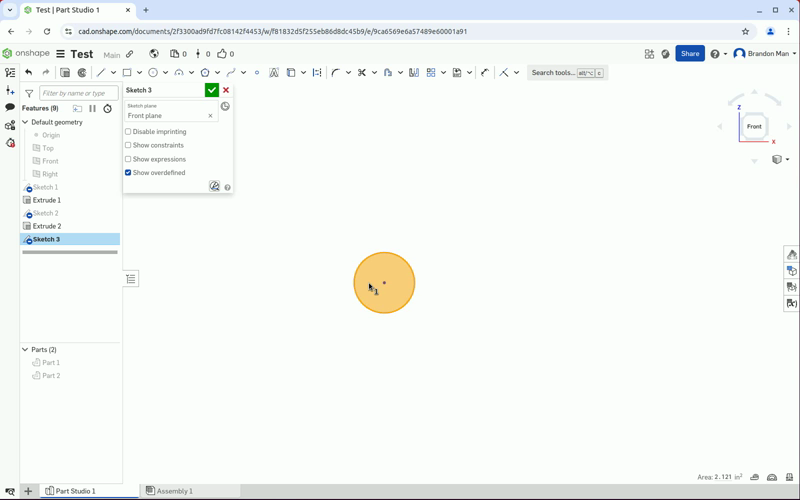
scroll(-6)
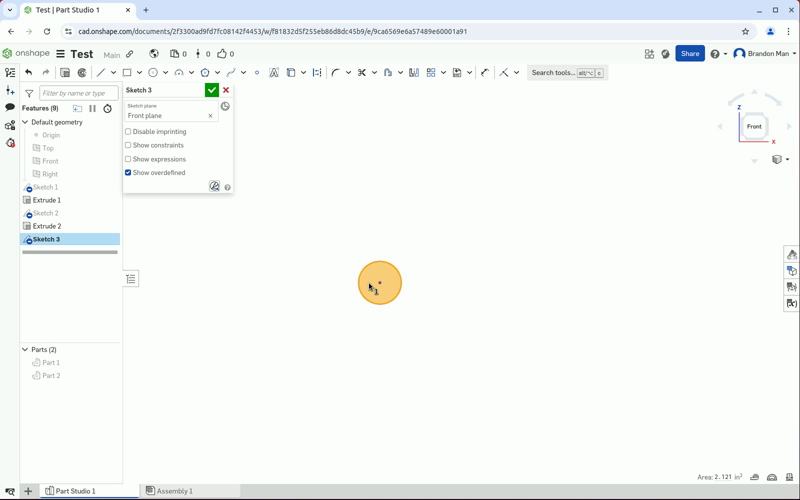
scroll(-6)
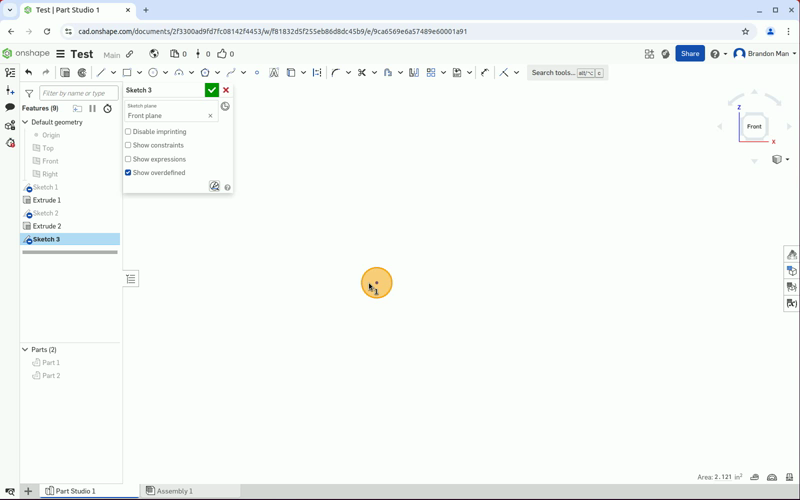
scroll(-6)
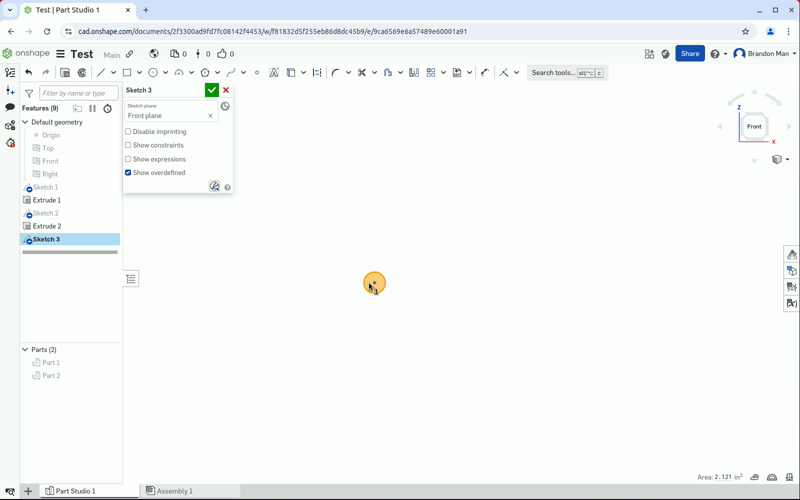
scroll(-6)
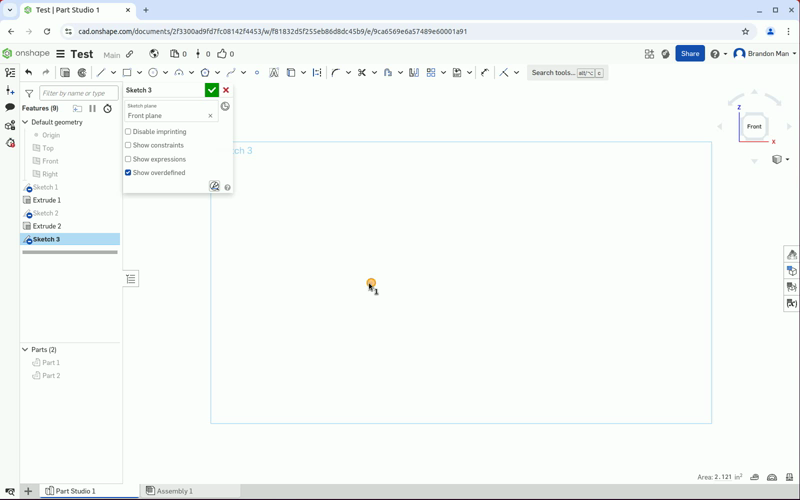
mouse_move(73, 352)
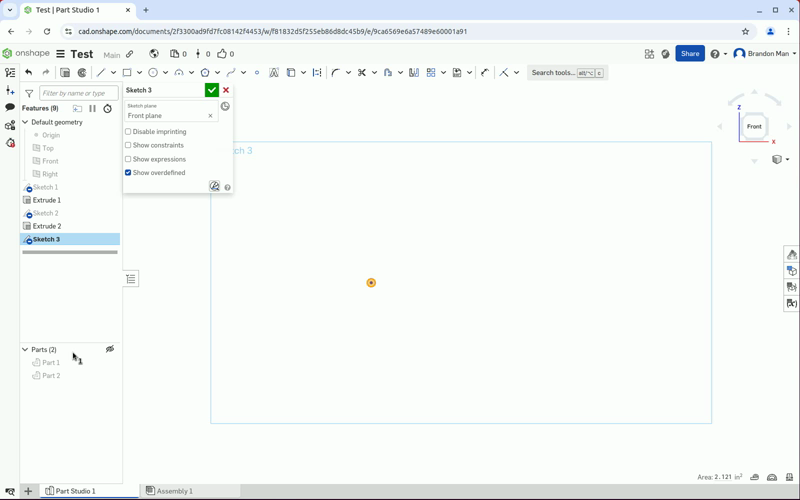
key(shift+y)
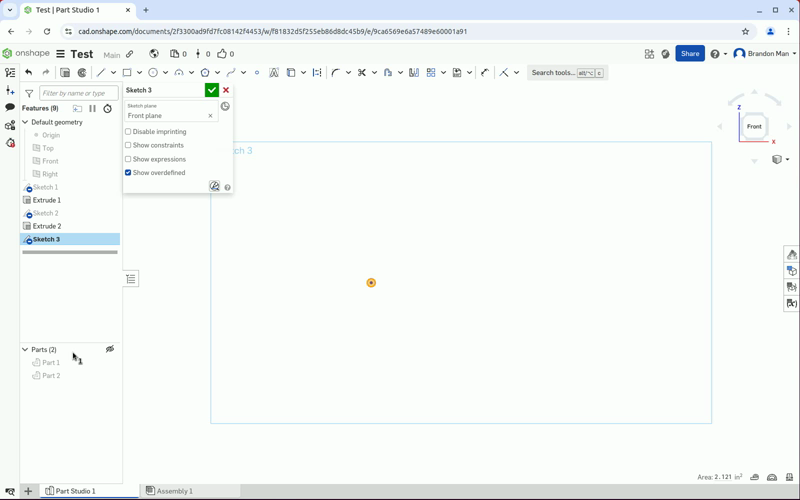
key(shift+e)
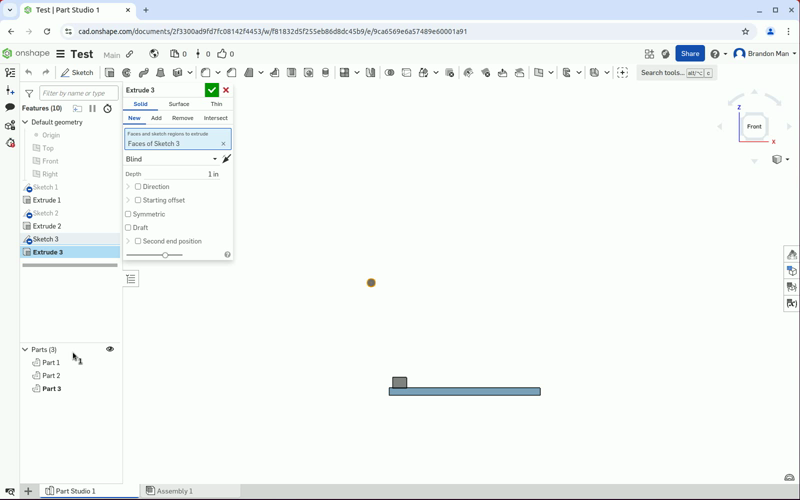
mouse_move(143, 106)
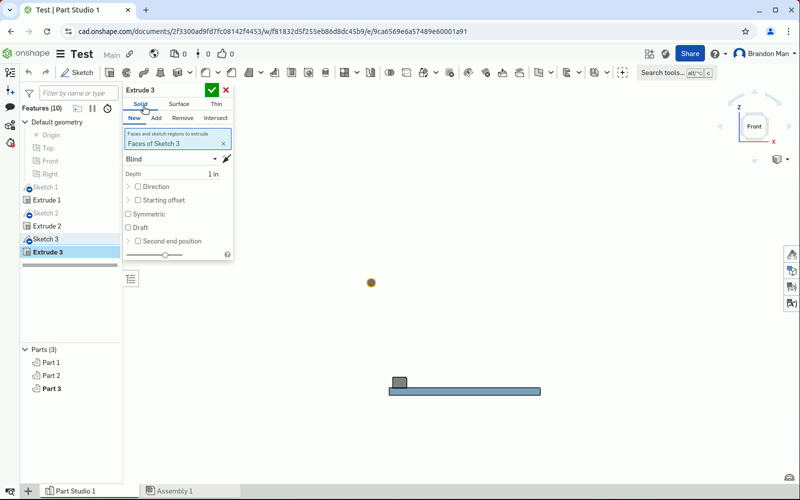
click(143, 106)
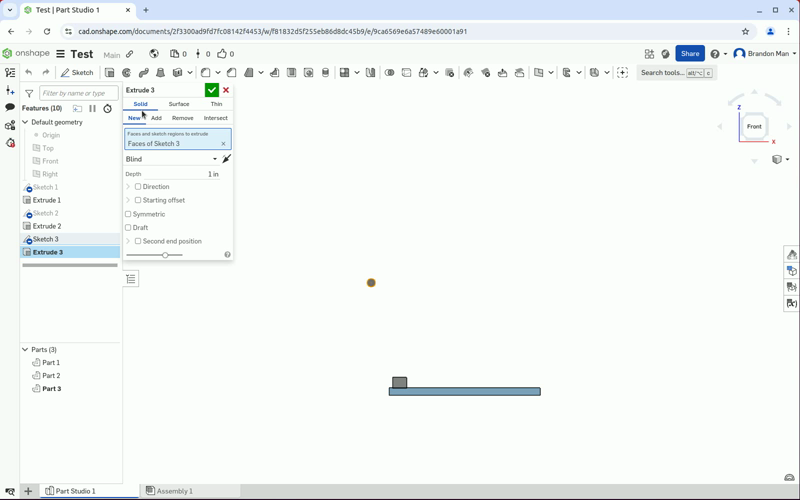
mouse_move(137, 120)
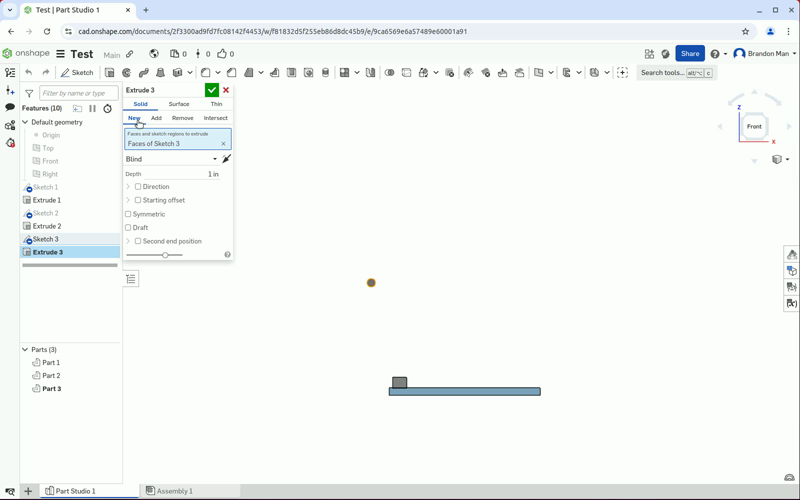
click(137, 120)
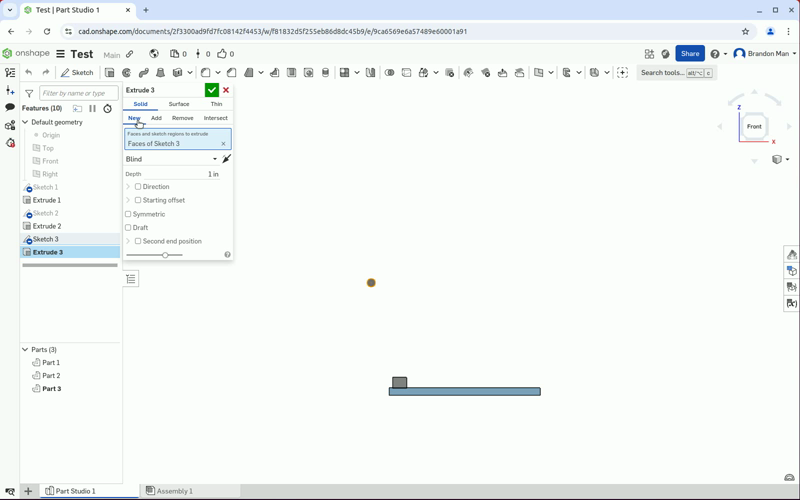
key(tab, 4)
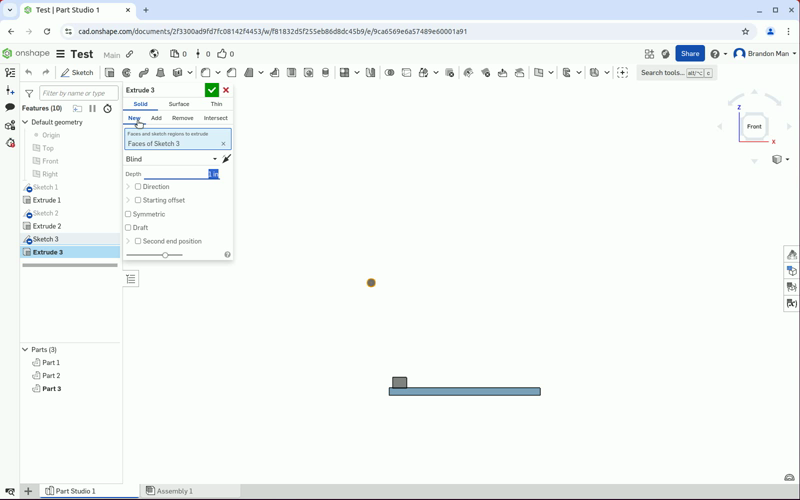
text(11.795)
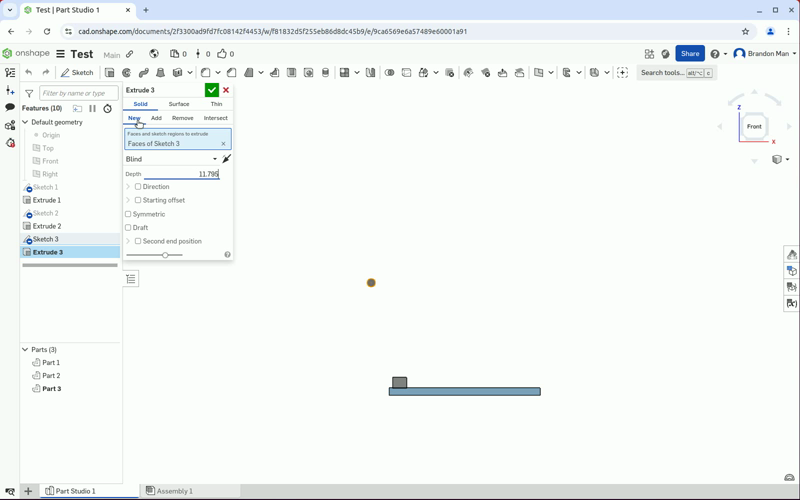
key(enter)
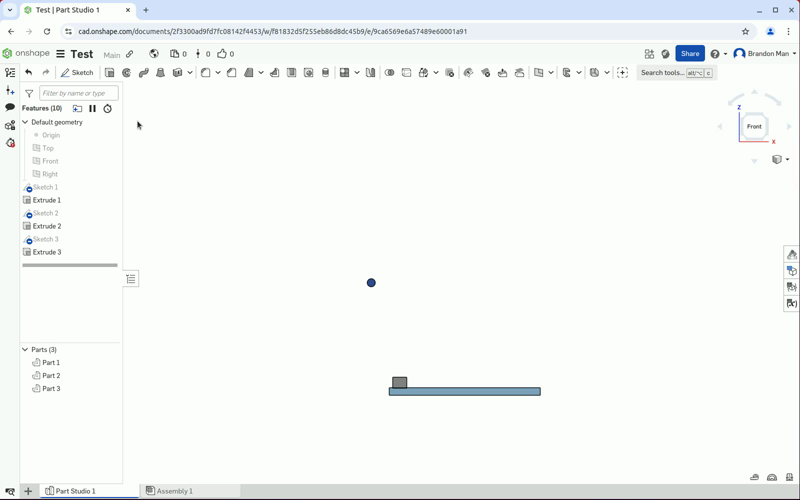
key(shift+h)
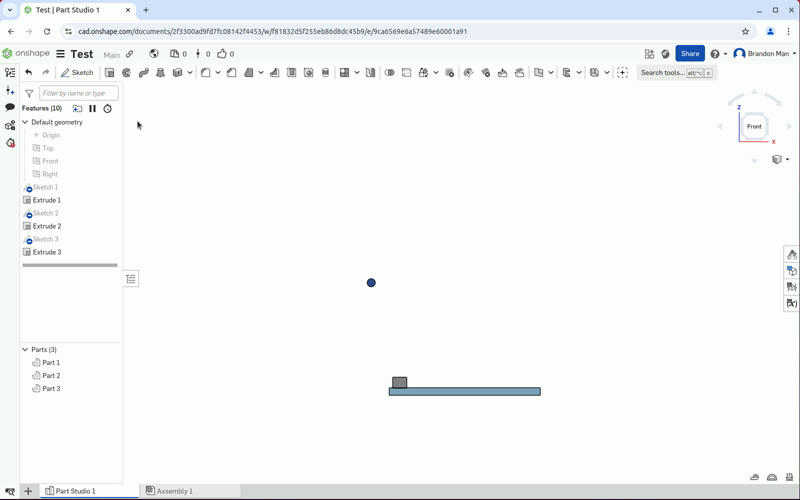
key(shift+h)
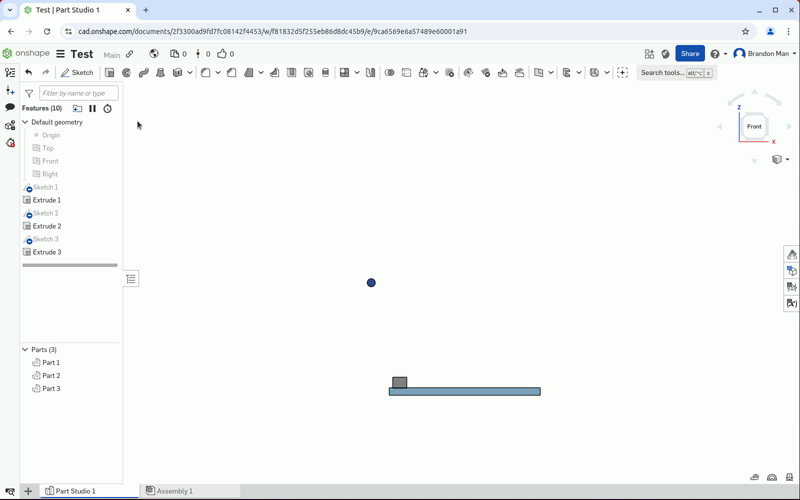
mouse_move(73, 189)
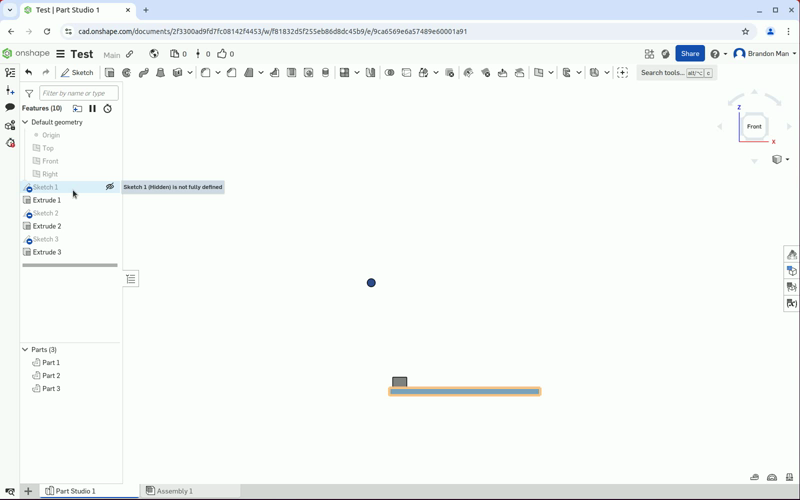
click(73, 189)
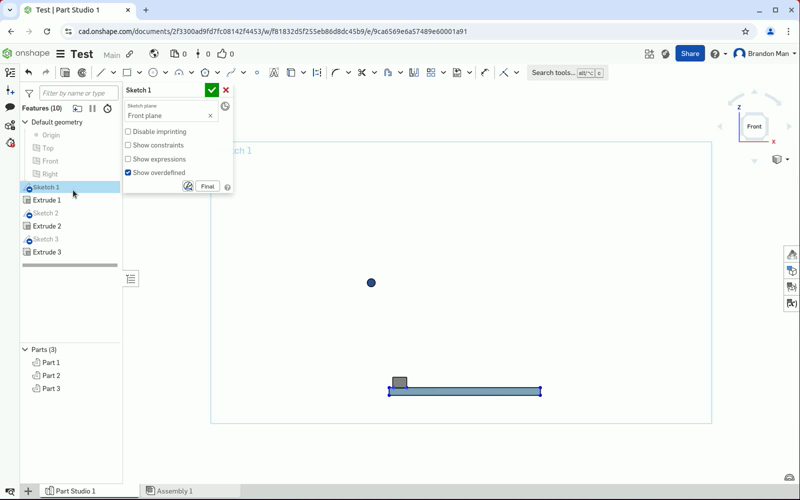
mouse_move(229, 92)
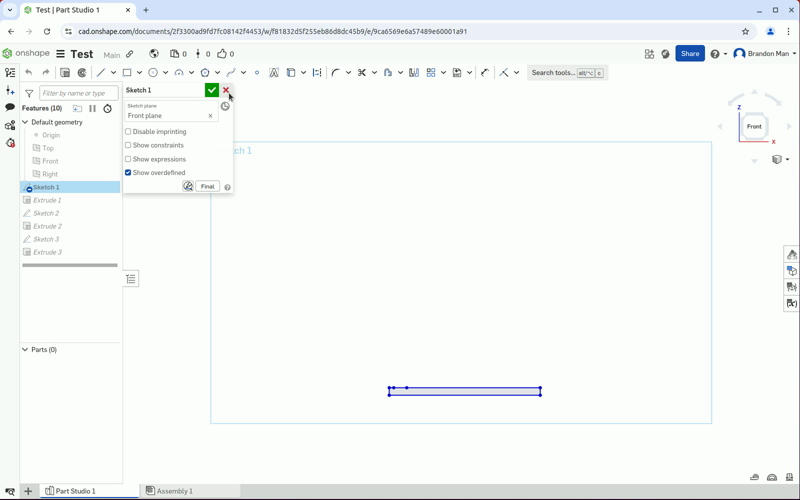
click(229, 92)
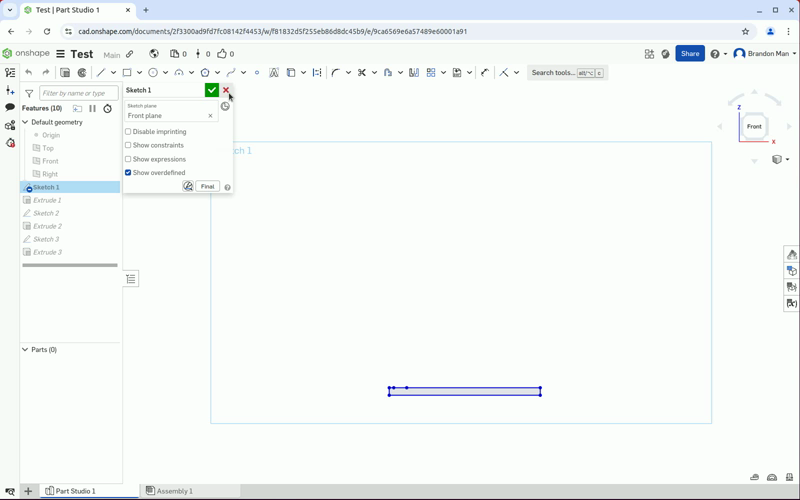
key(shift+s)
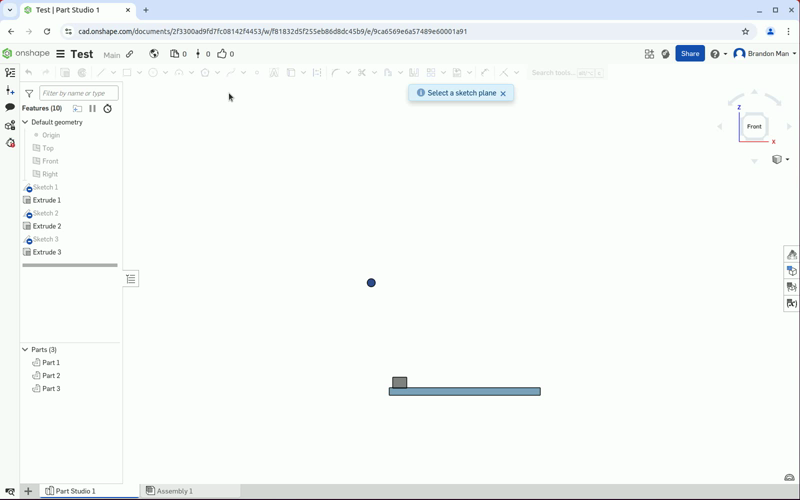
mouse_move(73, 163)
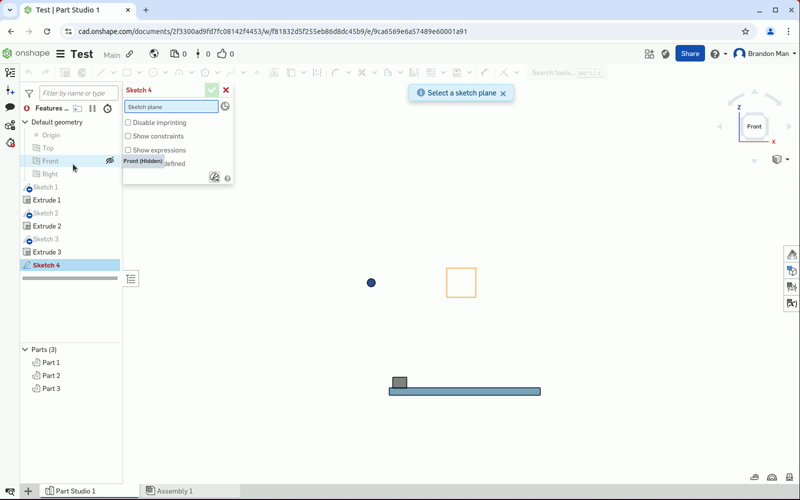
click(73, 163)
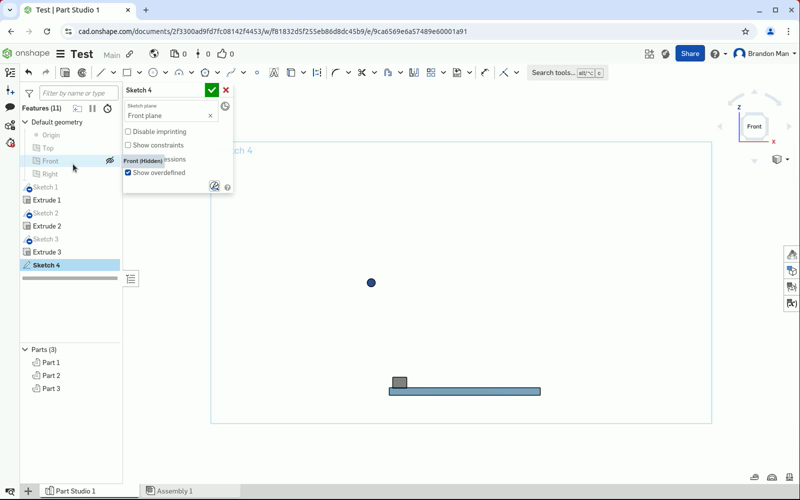
mouse_move(73, 352)
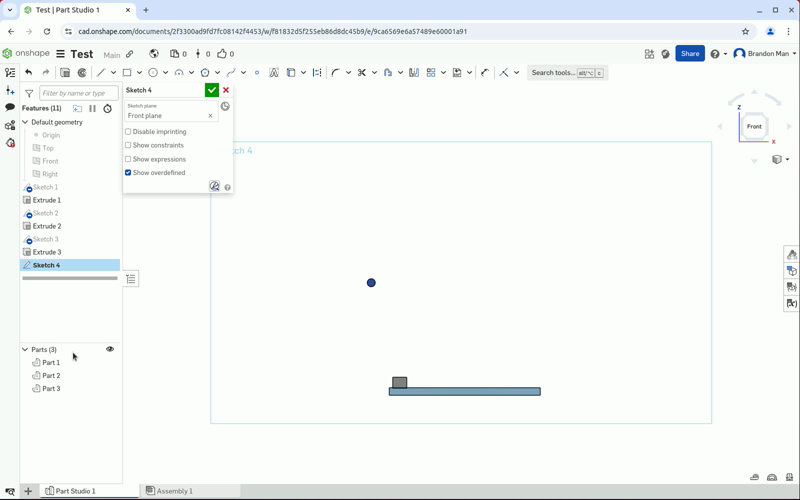
key(y)
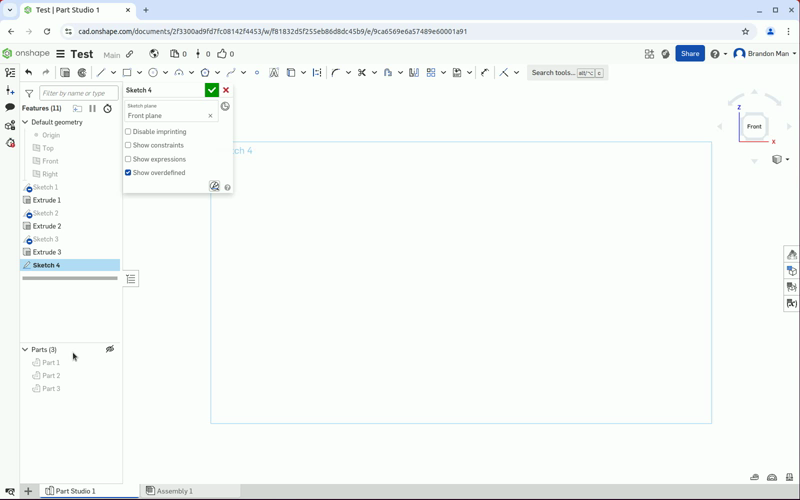
key(a)
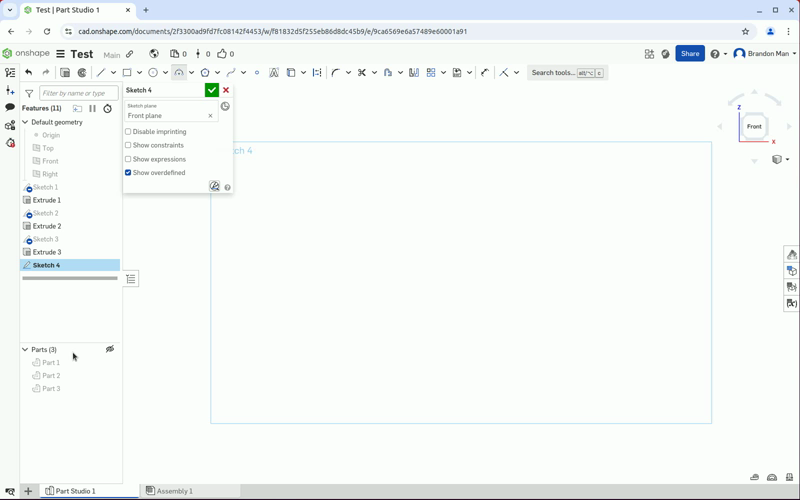
key_down(shift)
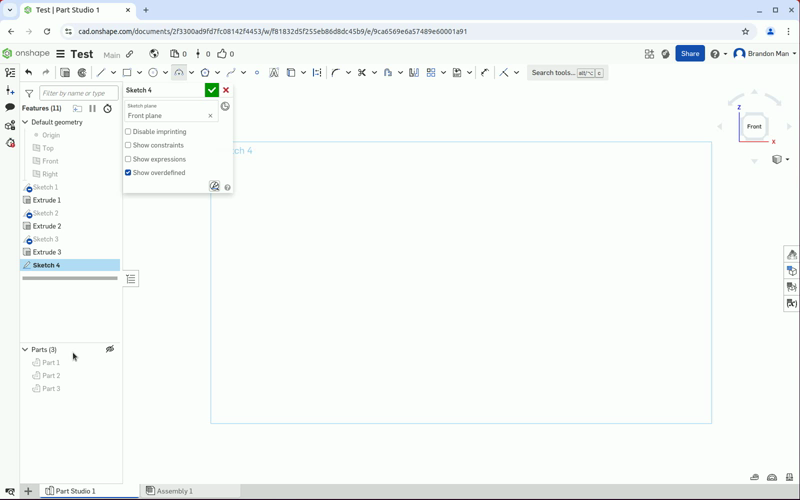
mouse_move(370, 279)
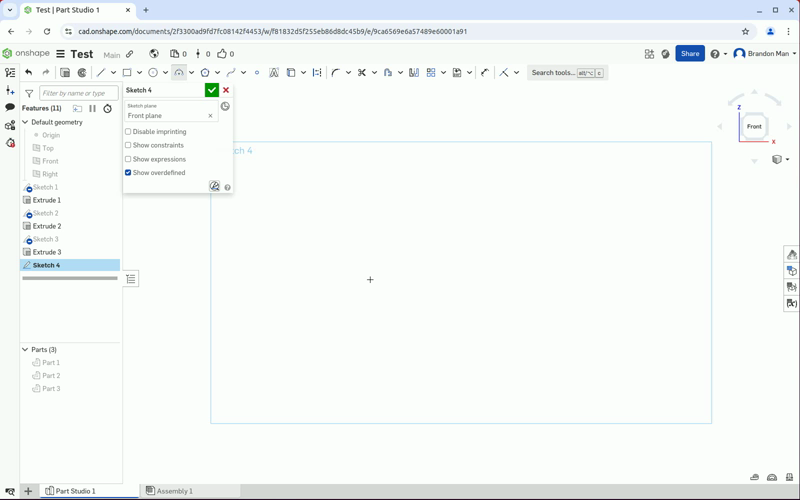
click(370, 279)
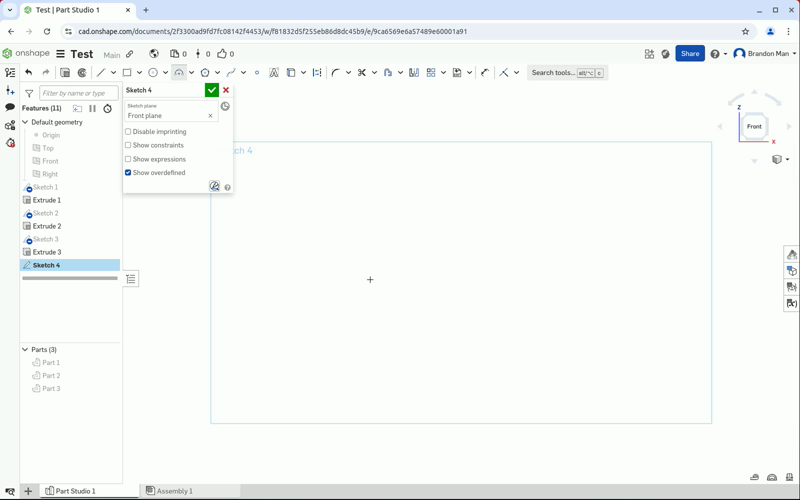
key_up(shift)
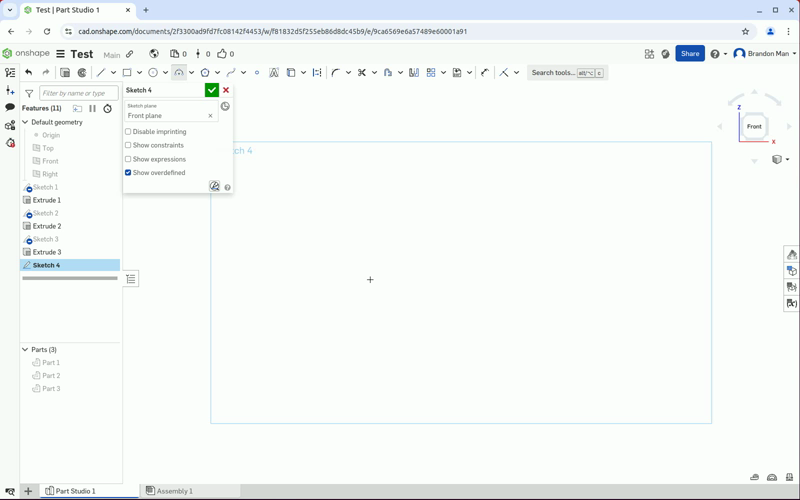
key_down(shift)
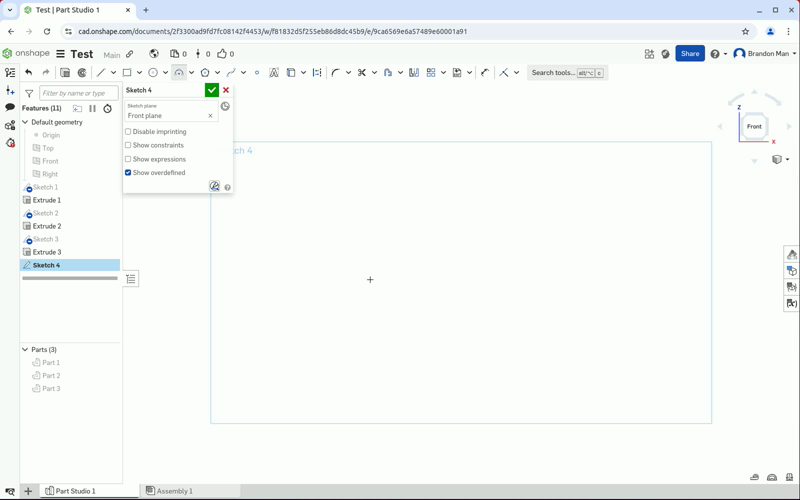
mouse_move(371, 287)
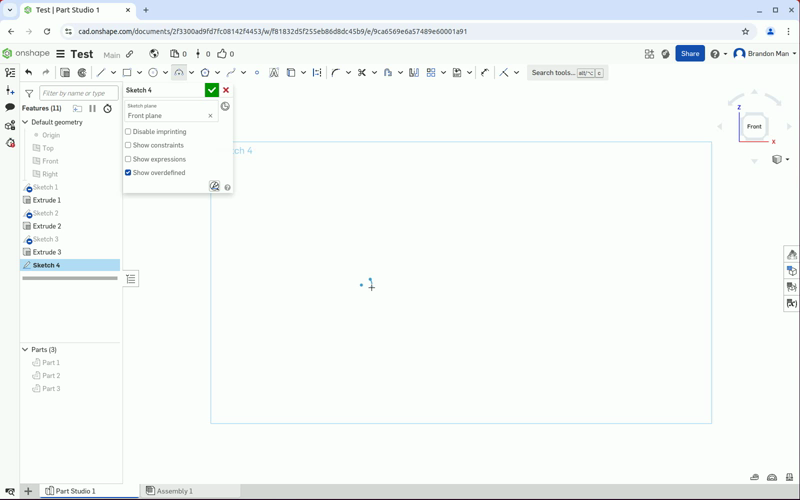
click(371, 287)
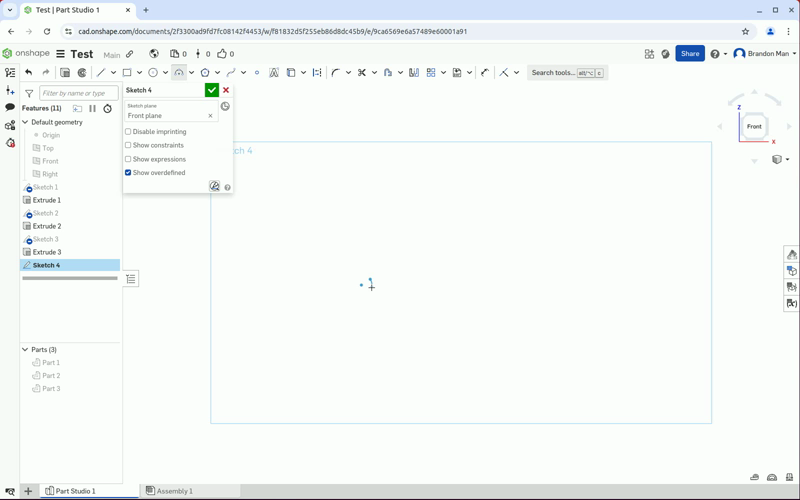
mouse_move(374, 282)
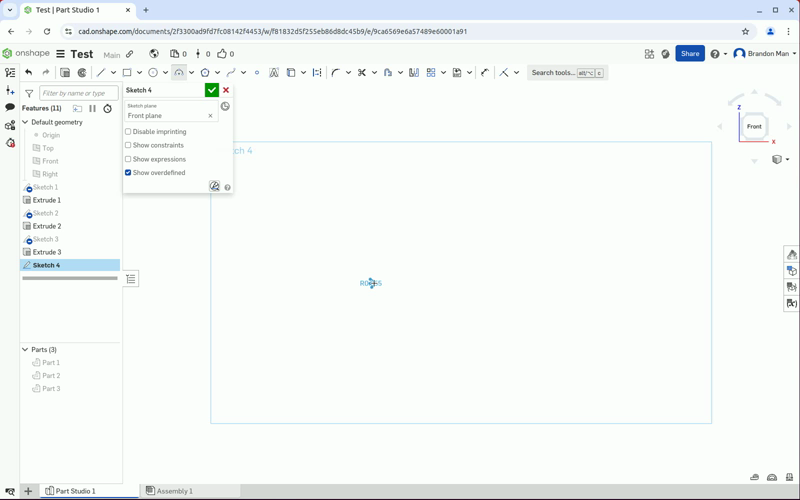
click(374, 282)
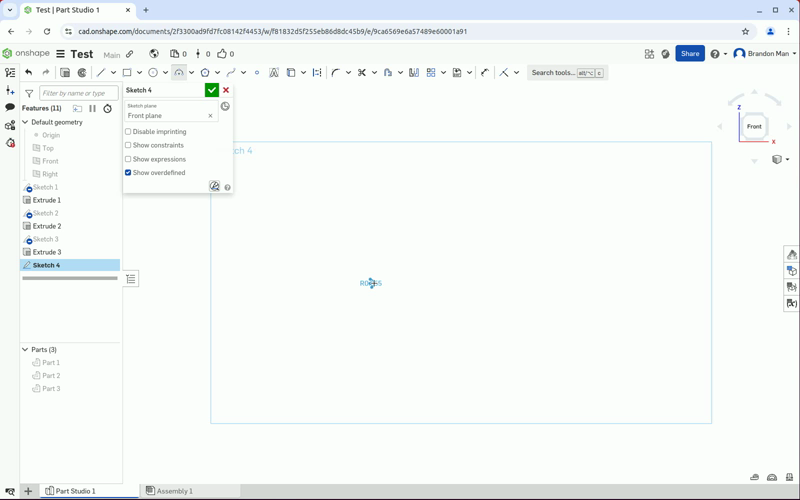
key_up(shift)
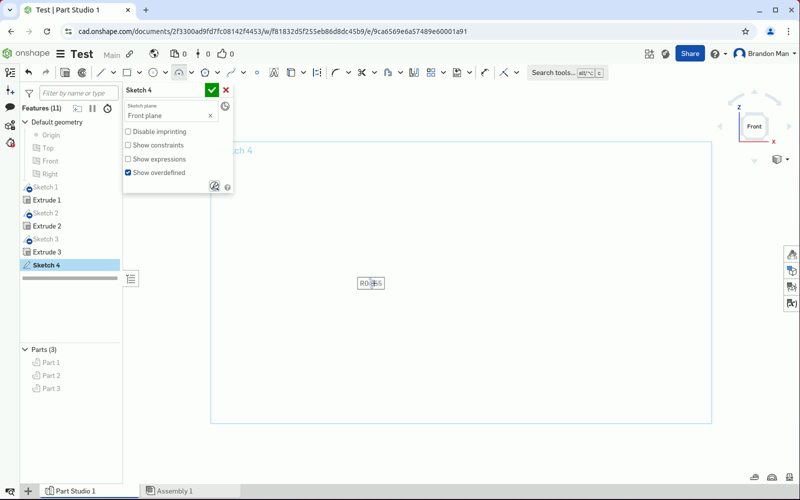
key(esc)
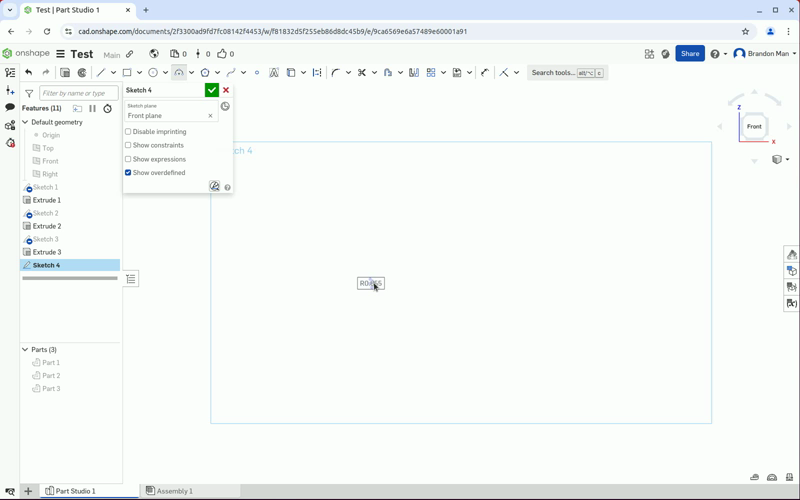
key(l)
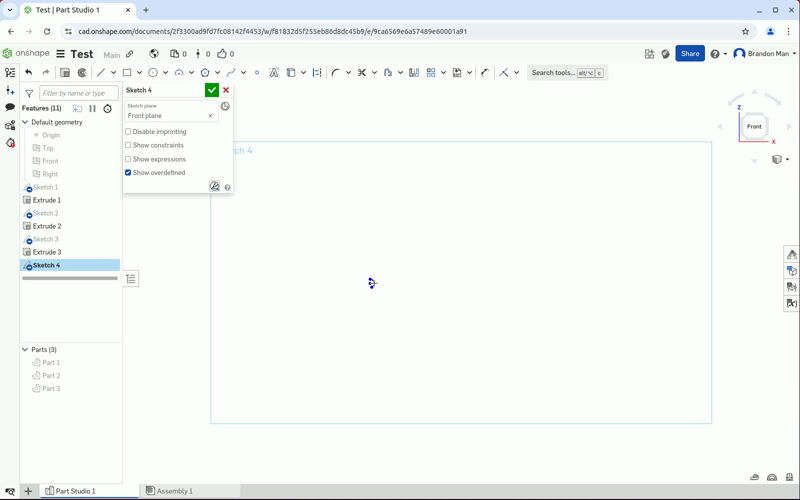
mouse_move(371, 287)
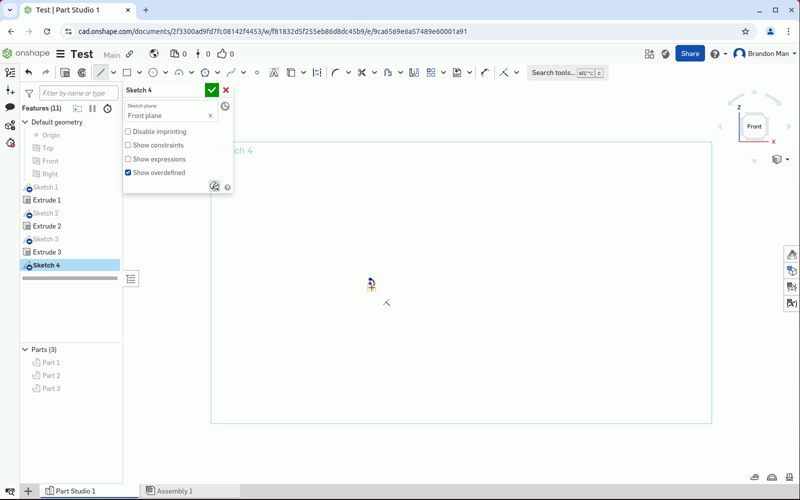
scroll(6)
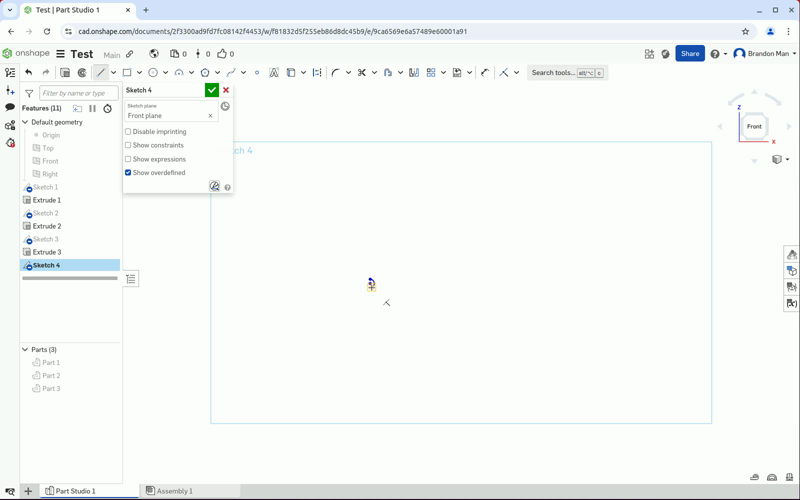
scroll(6)
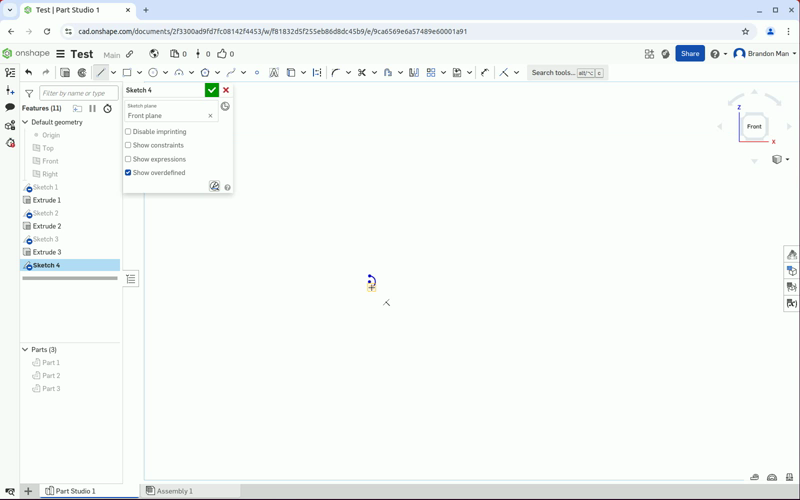
scroll(6)
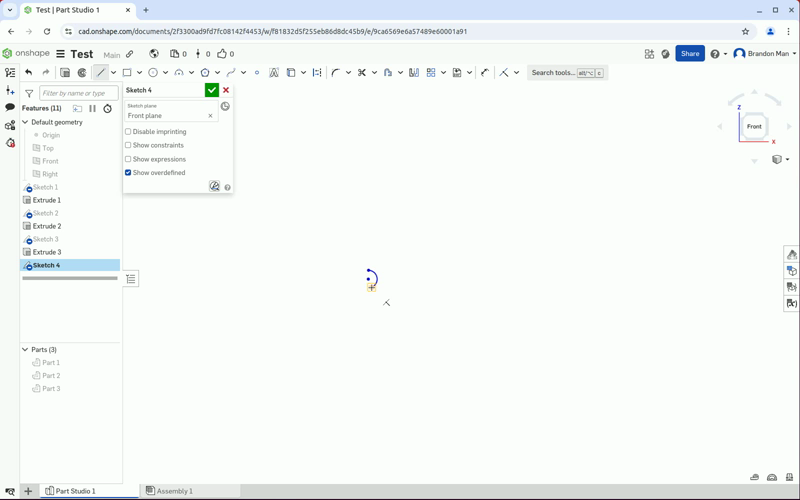
scroll(6)
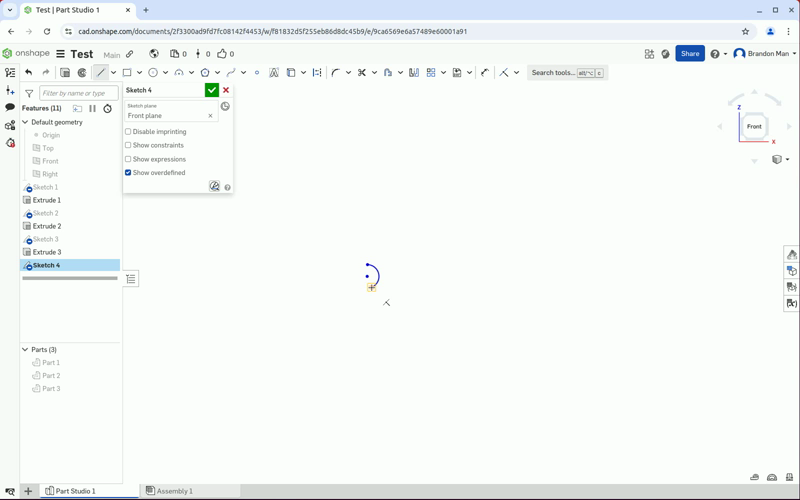
scroll(6)
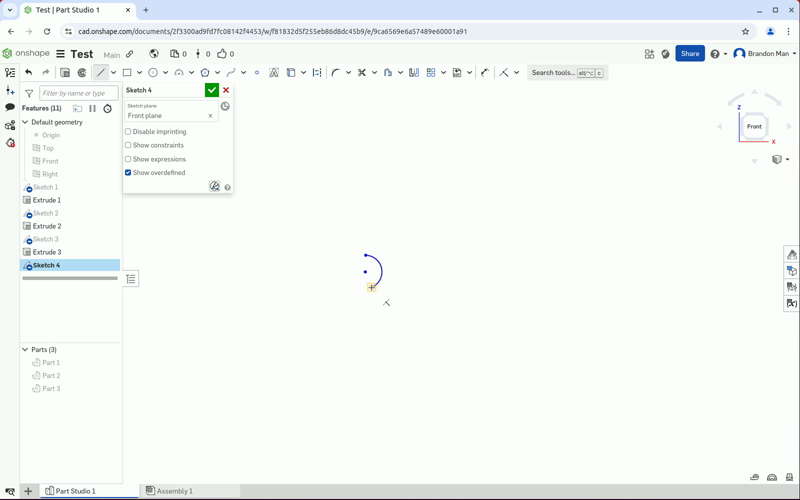
scroll(6)
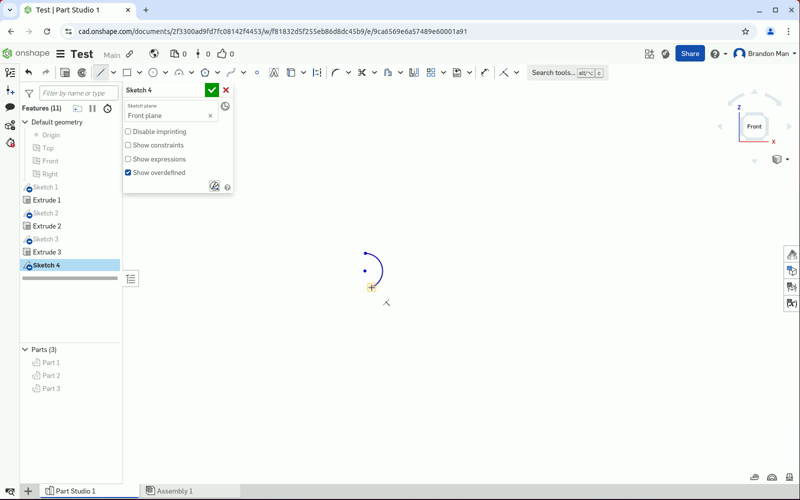
scroll(6)
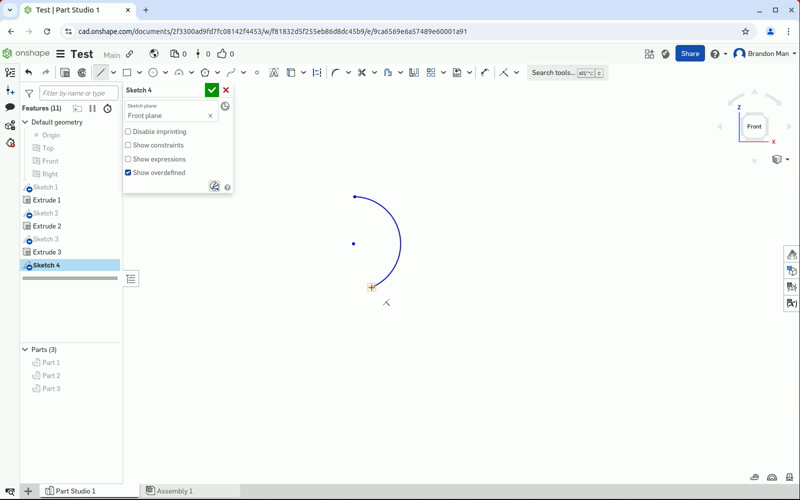
click(371, 287)
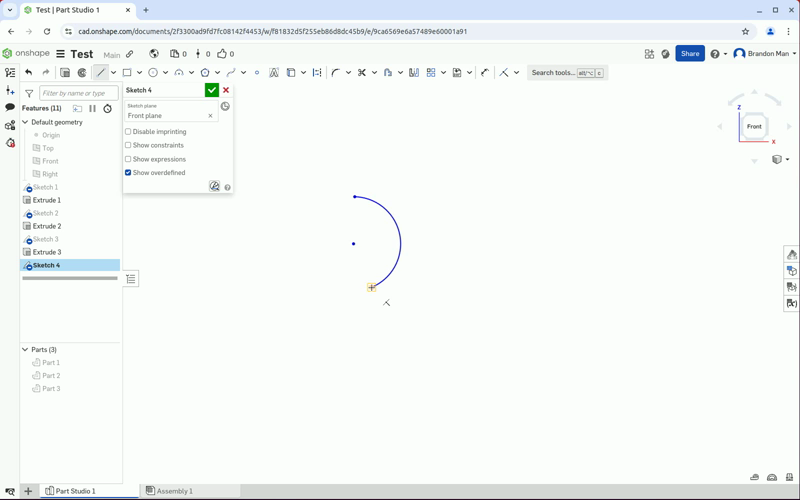
scroll(-6)
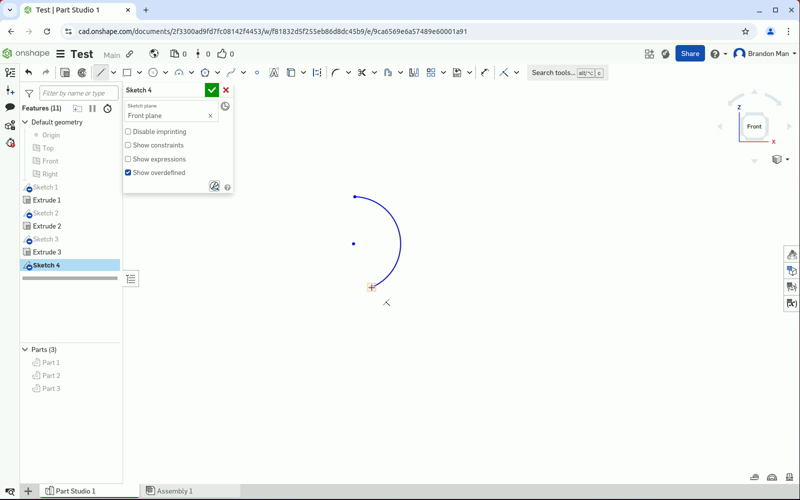
scroll(-6)
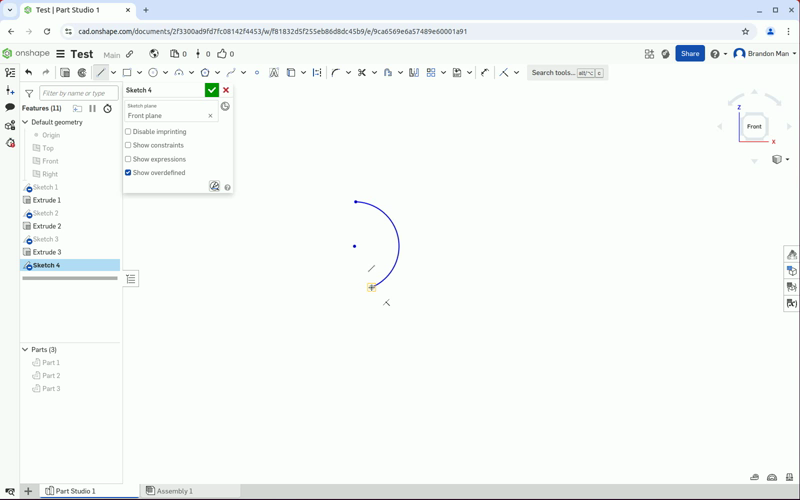
scroll(-6)
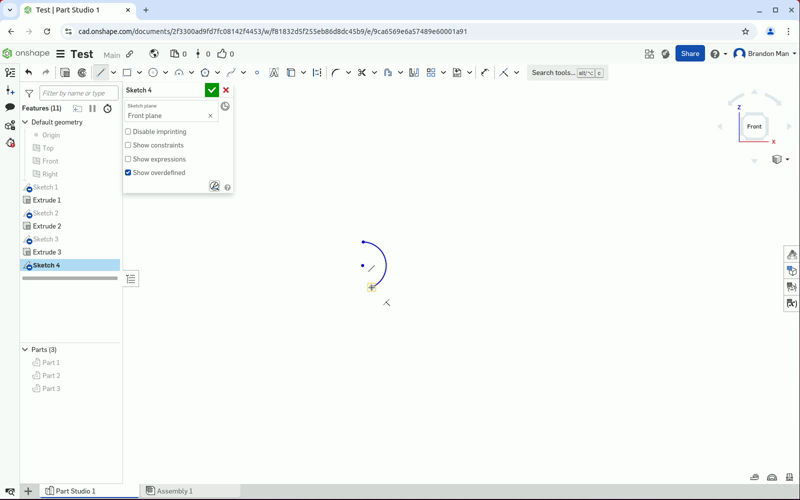
scroll(-6)
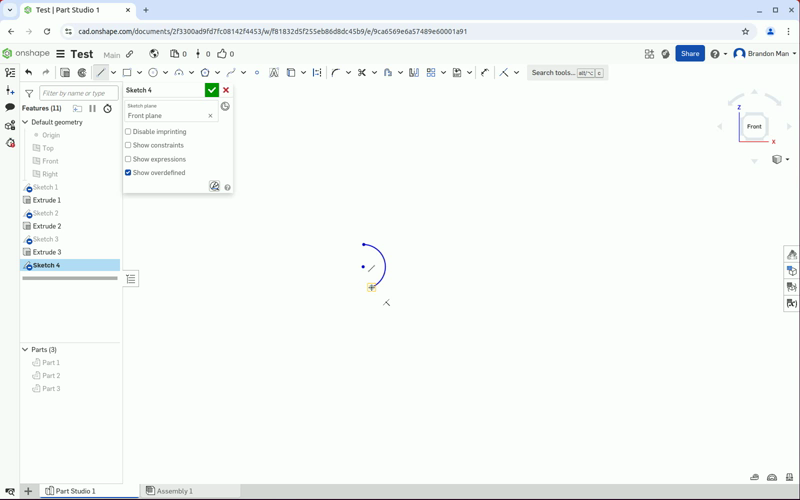
scroll(-6)
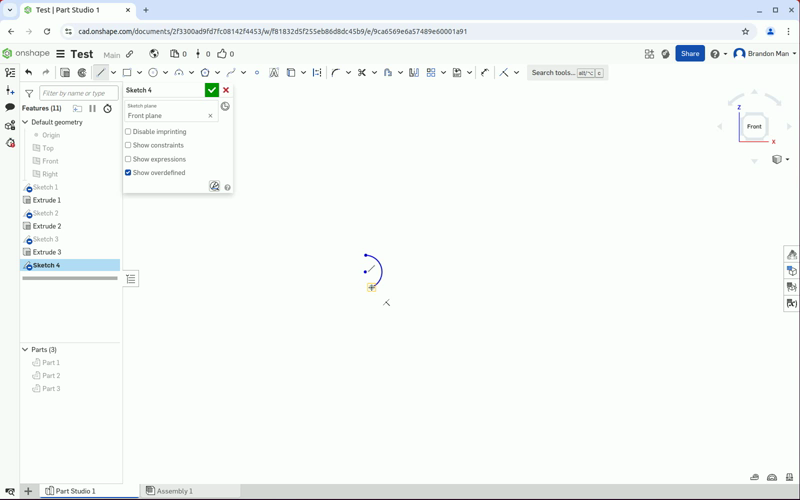
scroll(-6)
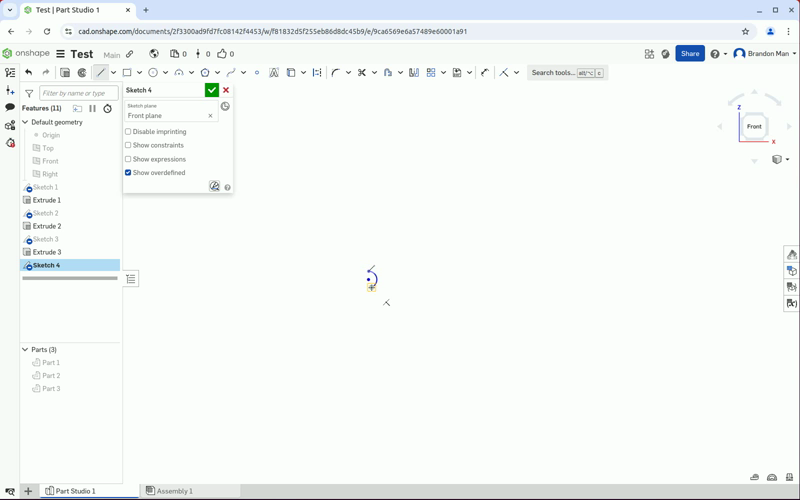
scroll(-6)
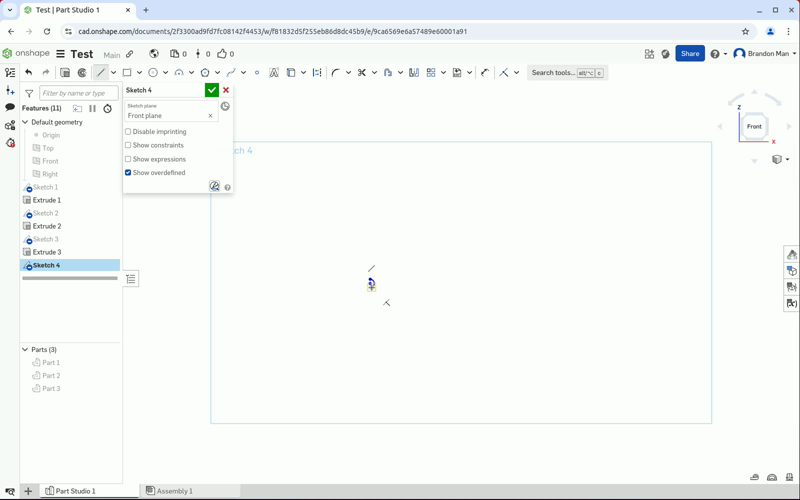
key_down(shift)
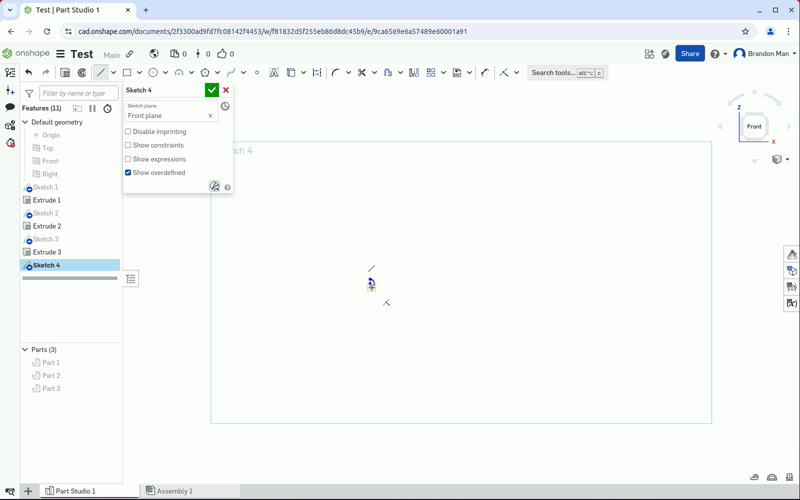
mouse_move(478, 311)
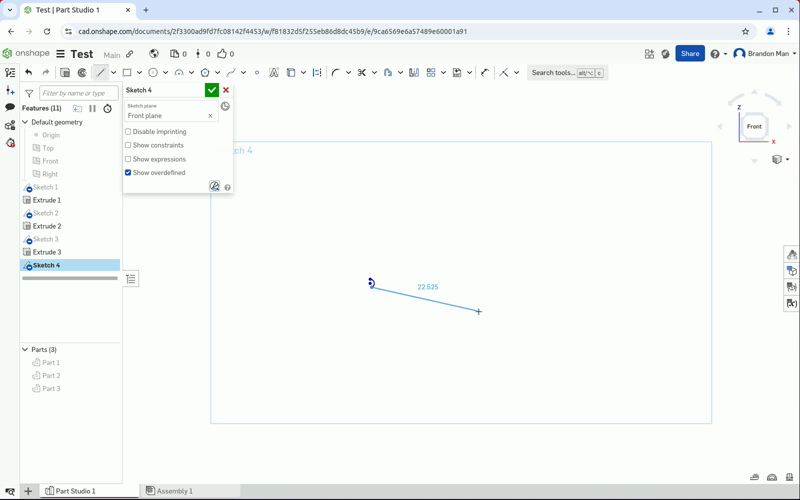
click(478, 311)
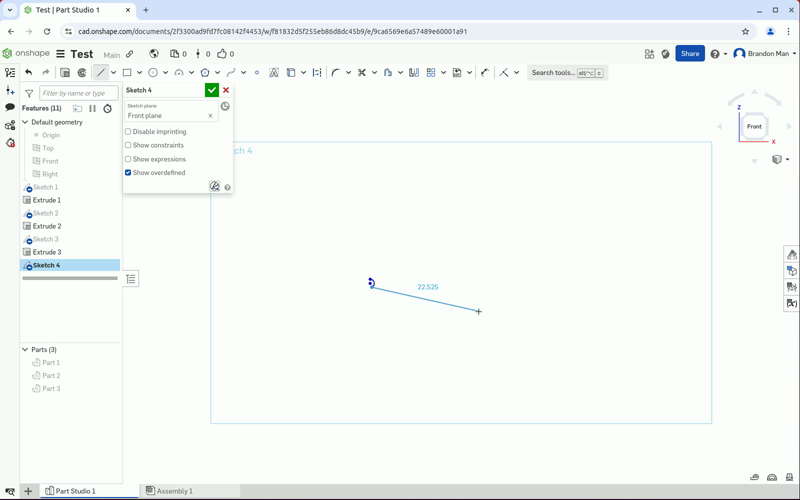
key_up(shift)
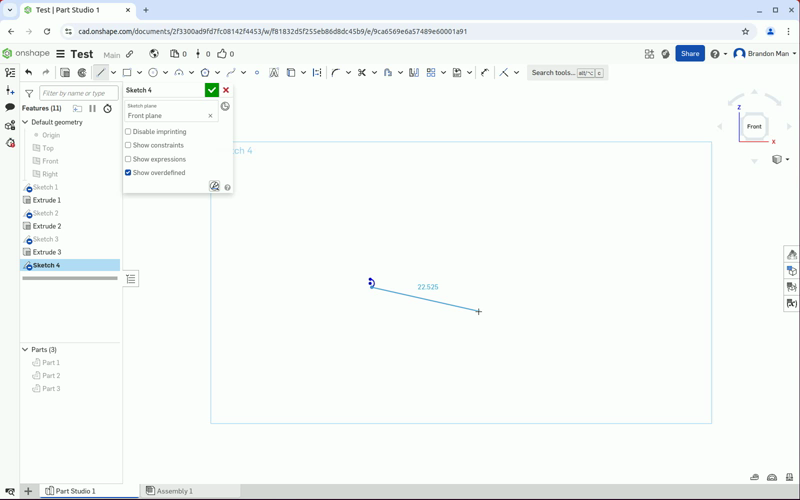
key(esc)
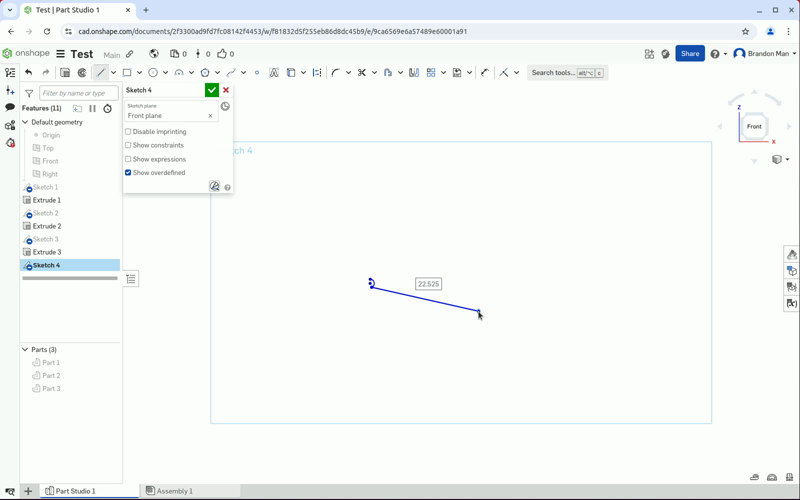
key(a)
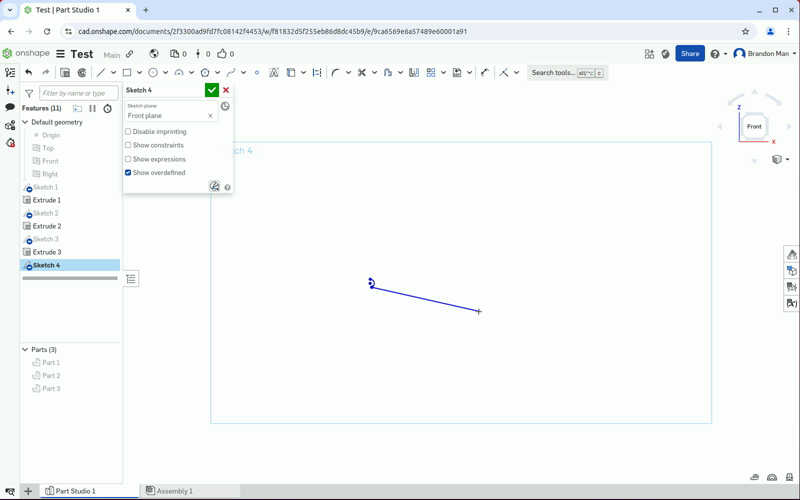
mouse_move(478, 311)
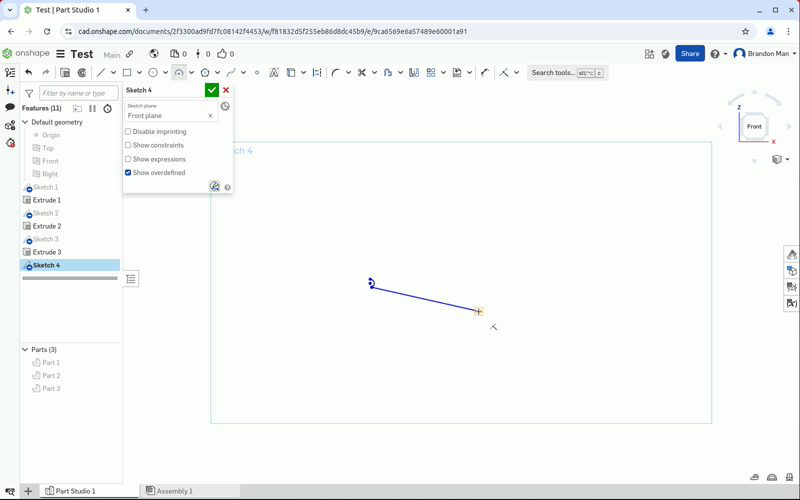
click(478, 311)
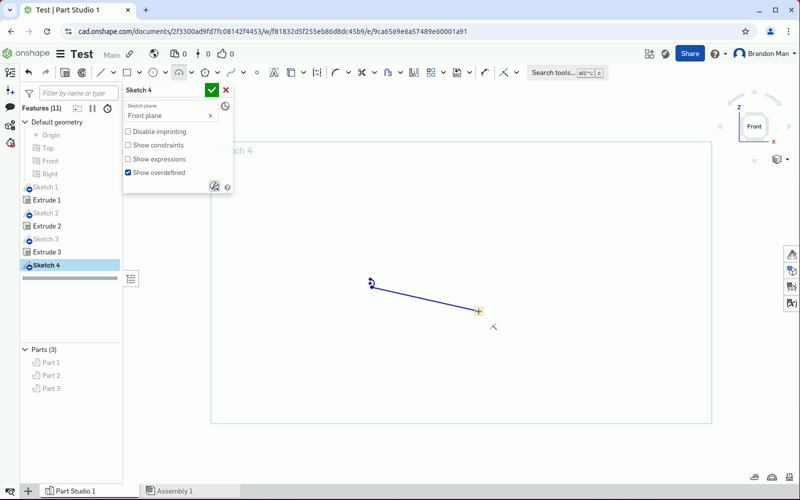
key_down(shift)
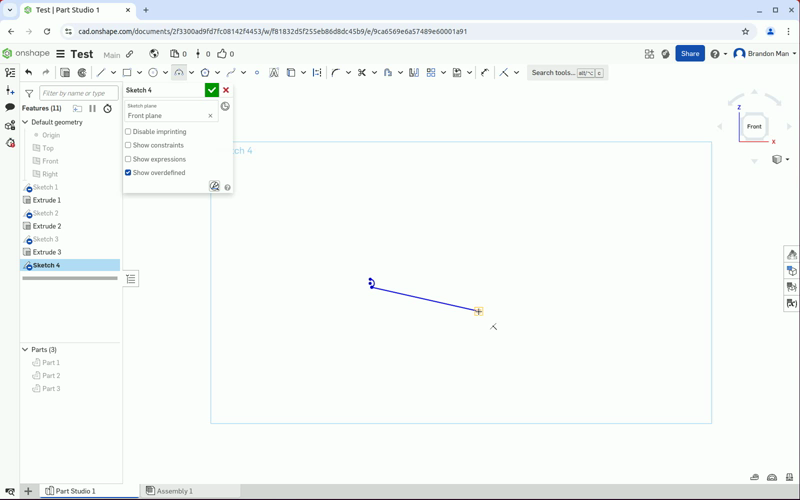
mouse_move(467, 259)
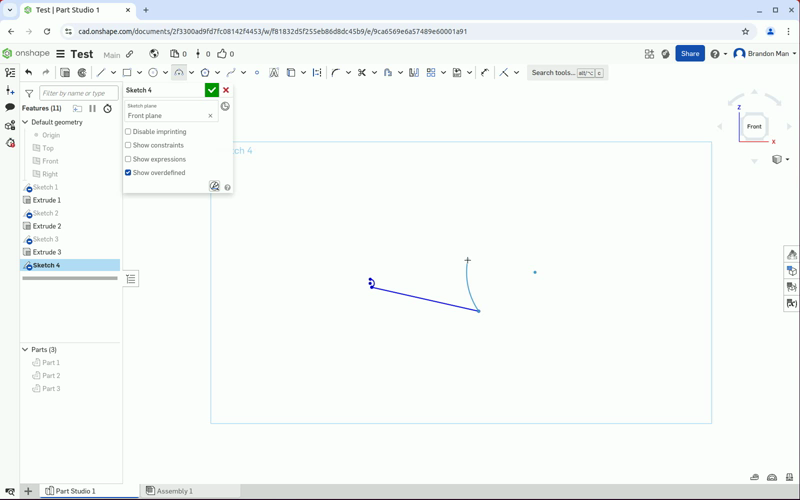
click(467, 259)
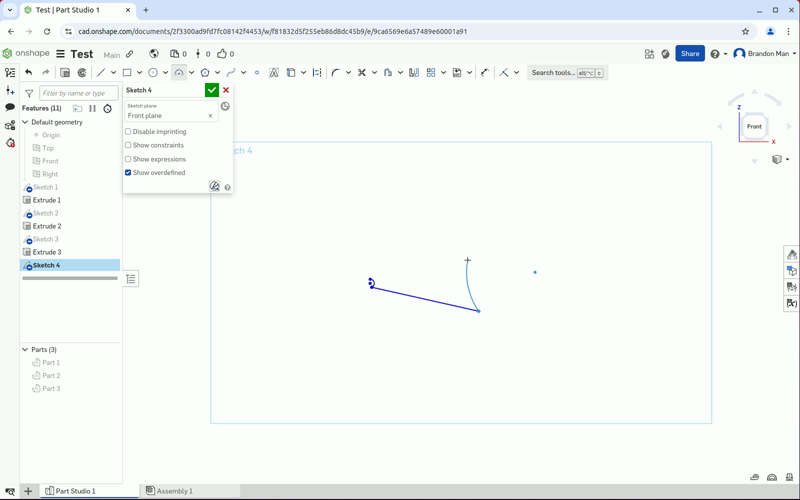
mouse_move(513, 277)
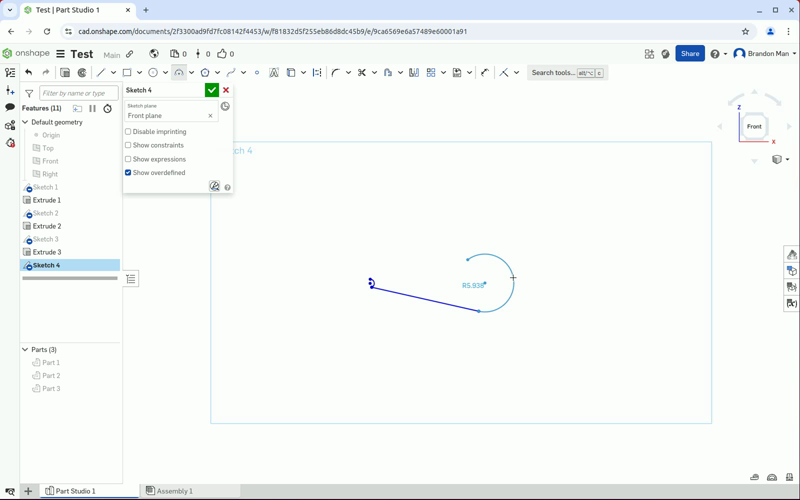
click(513, 277)
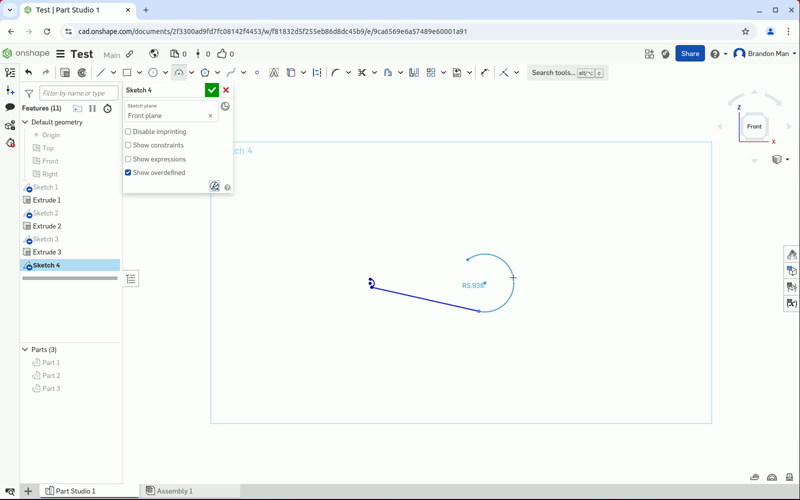
key_up(shift)
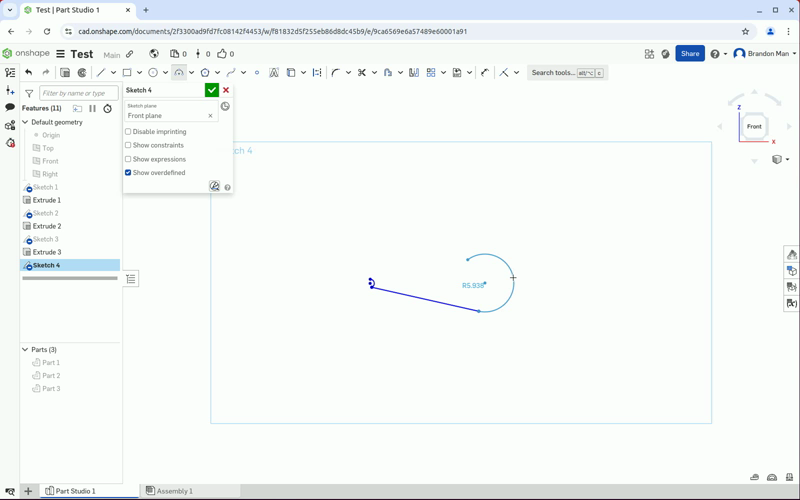
key(esc)
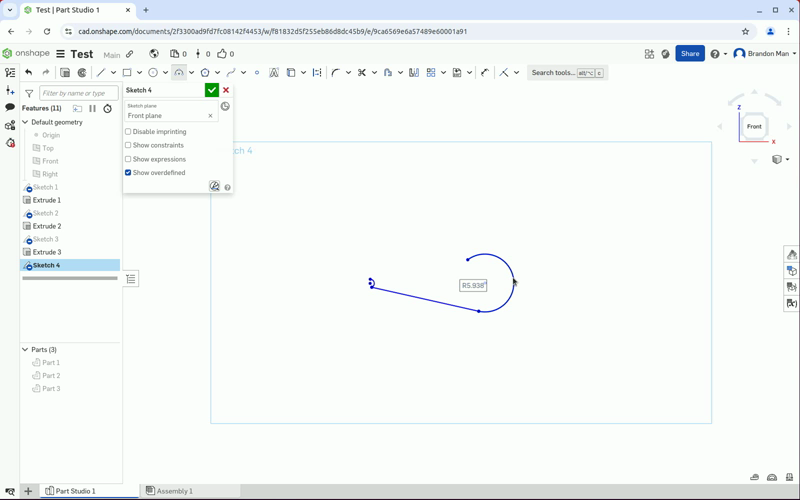
key(l)
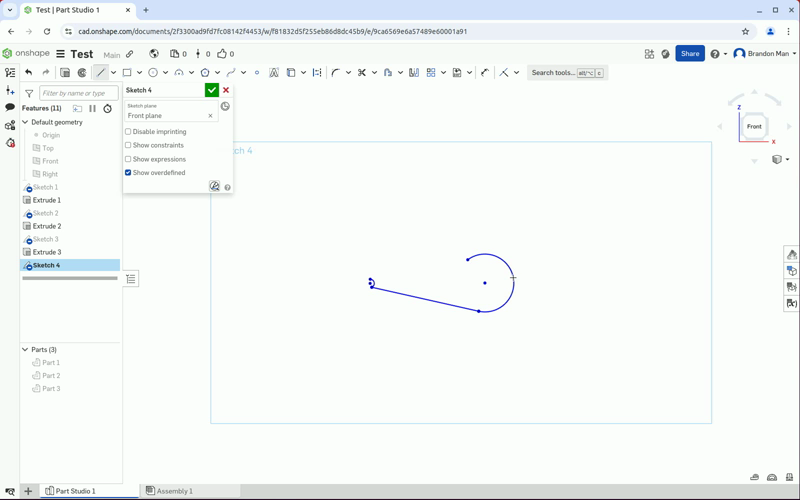
mouse_move(467, 259)
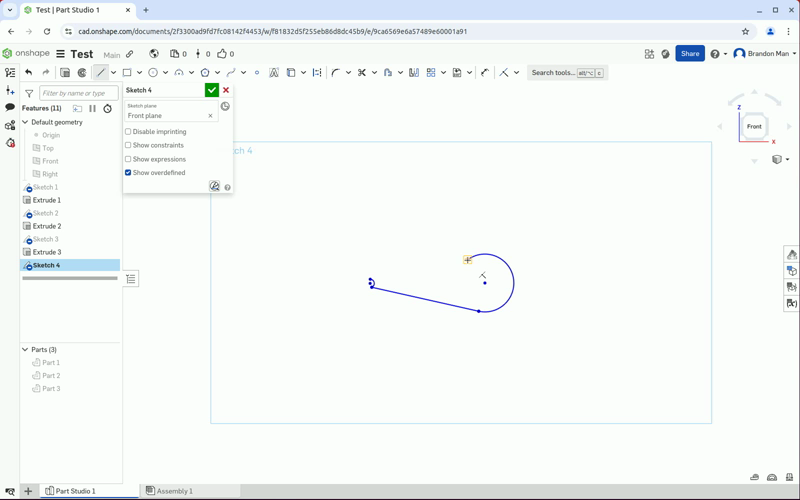
click(467, 259)
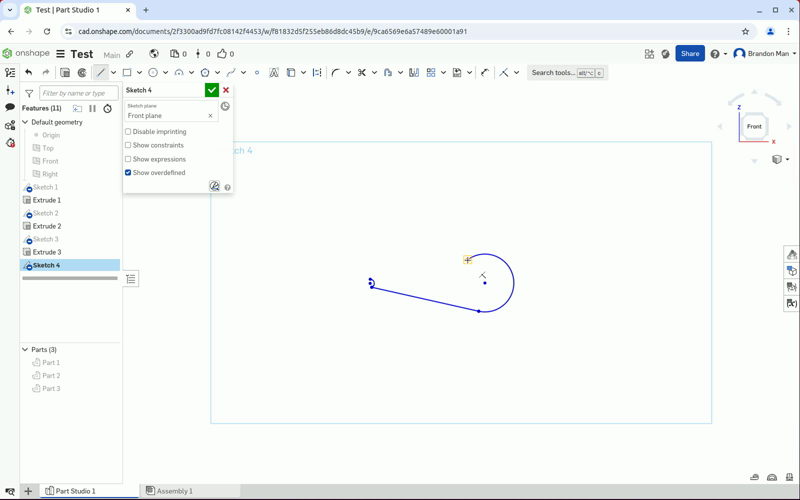
key_down(shift)
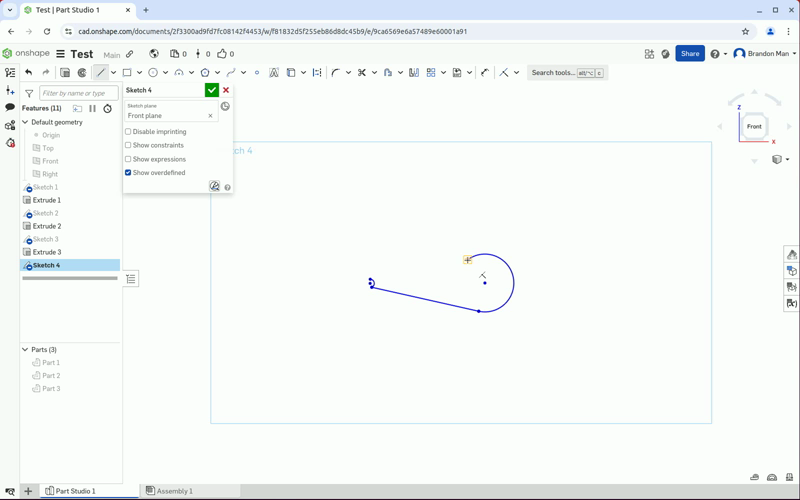
mouse_move(370, 279)
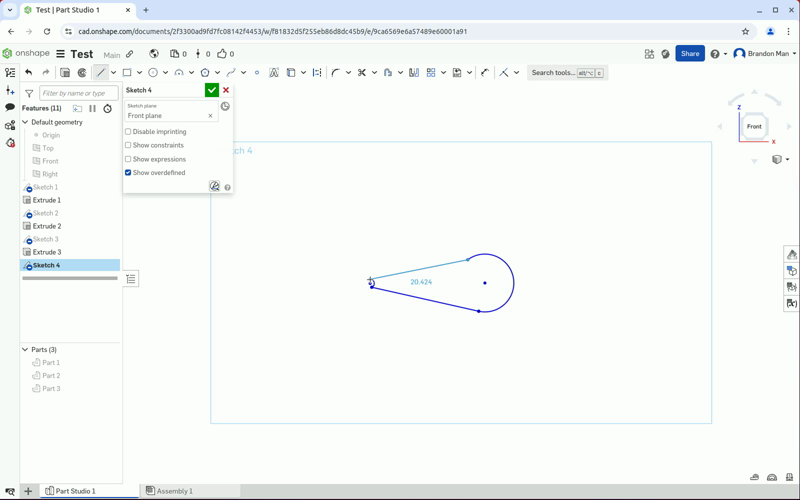
scroll(6)
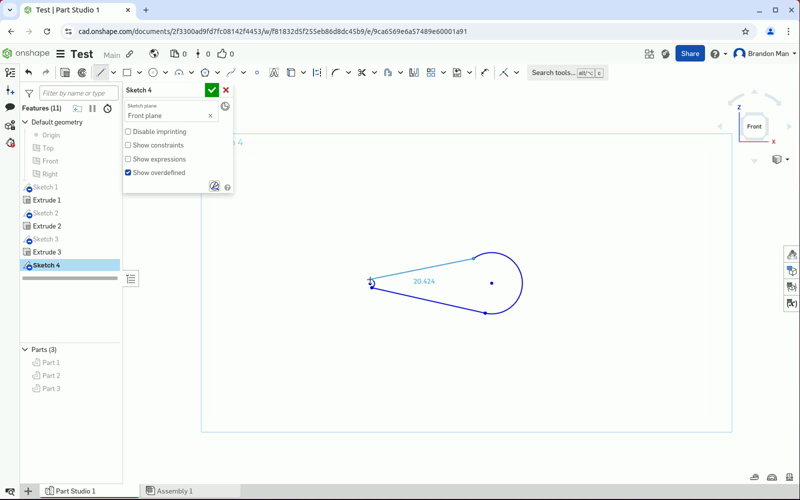
scroll(6)
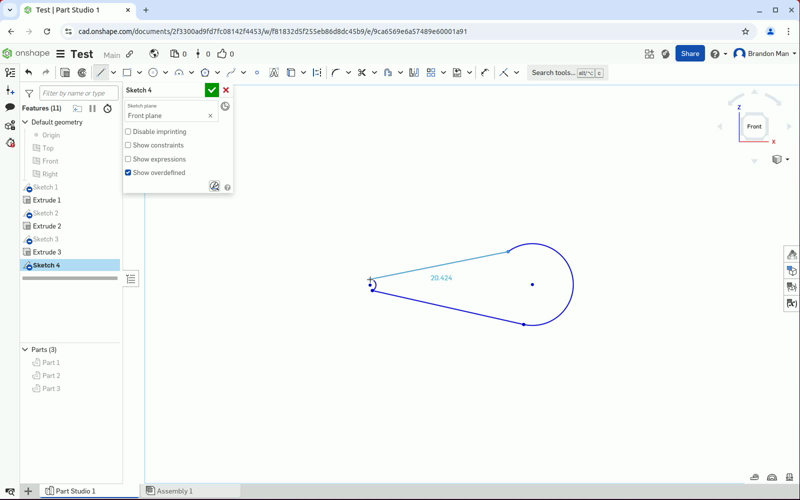
scroll(6)
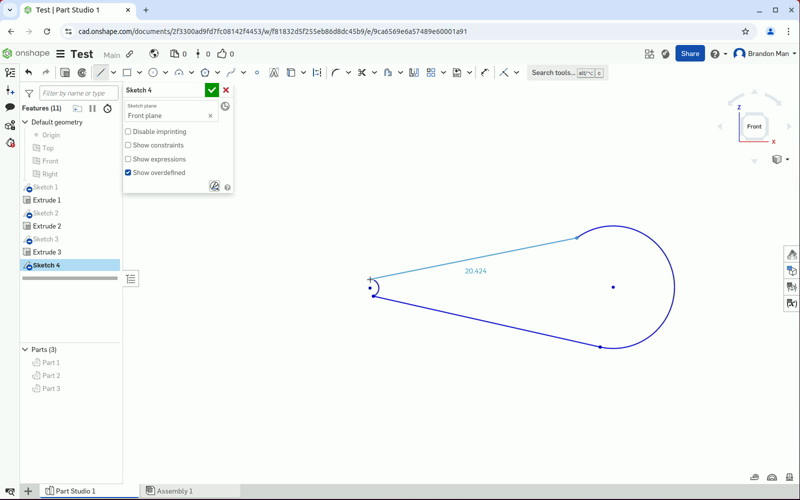
scroll(6)
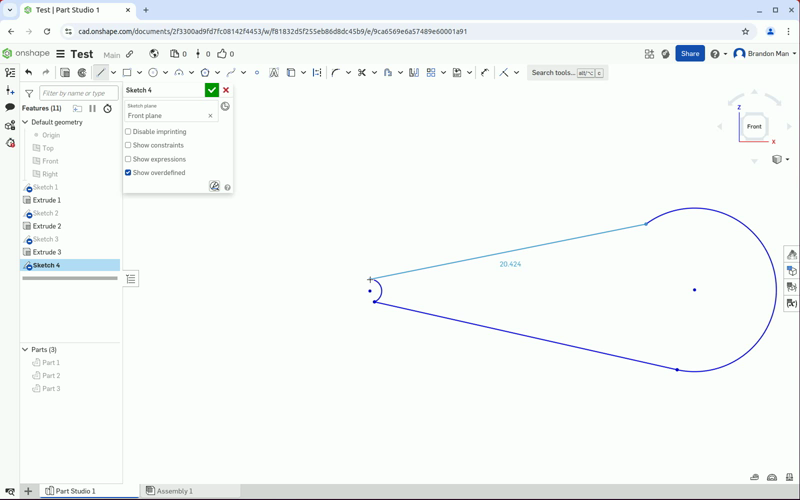
scroll(6)
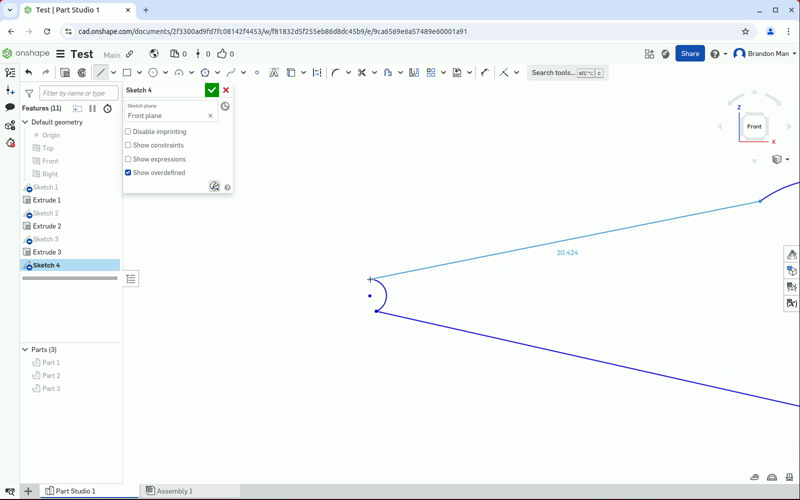
scroll(6)
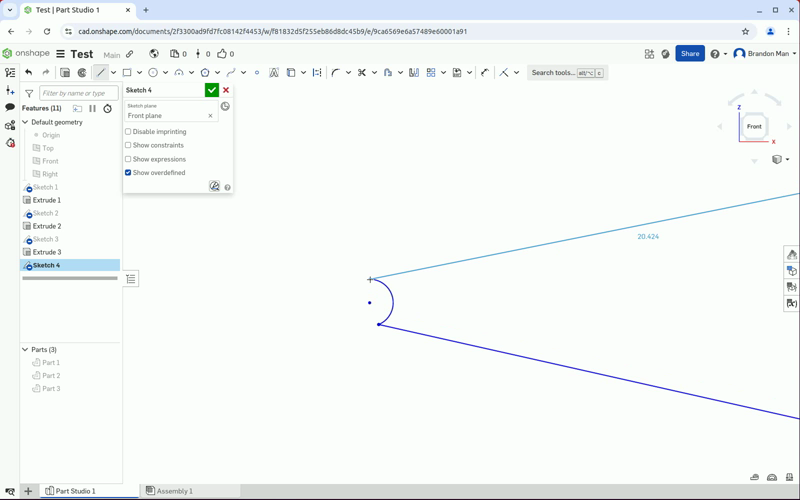
scroll(6)
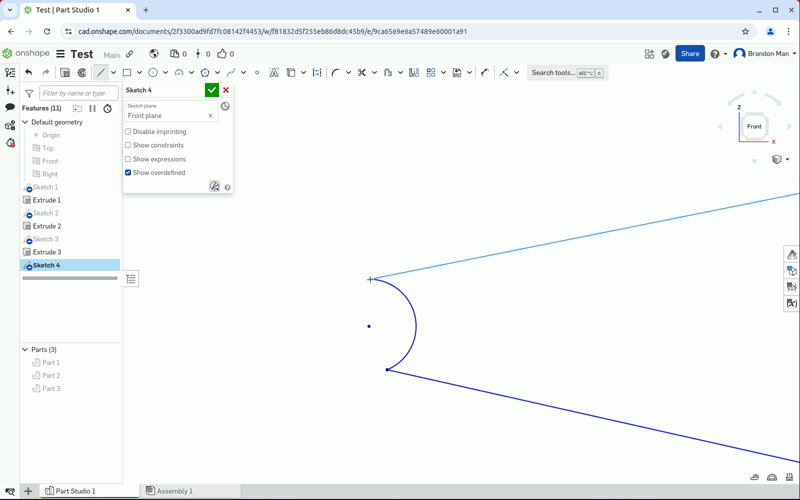
key_up(shift)
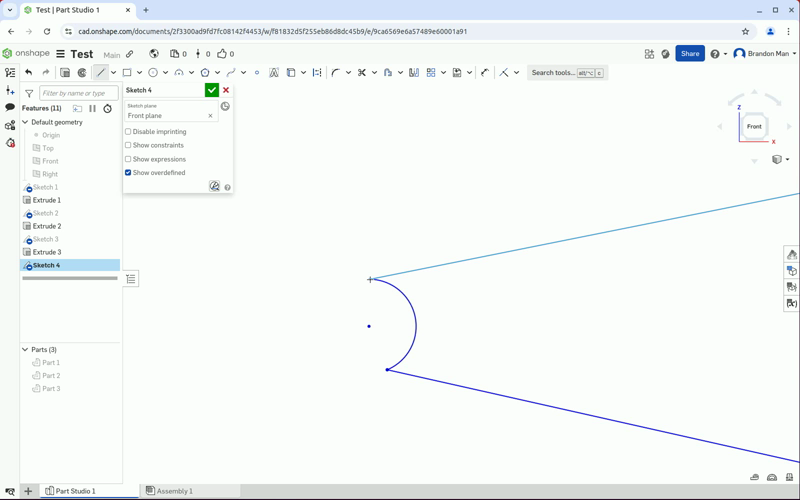
click(370, 279)
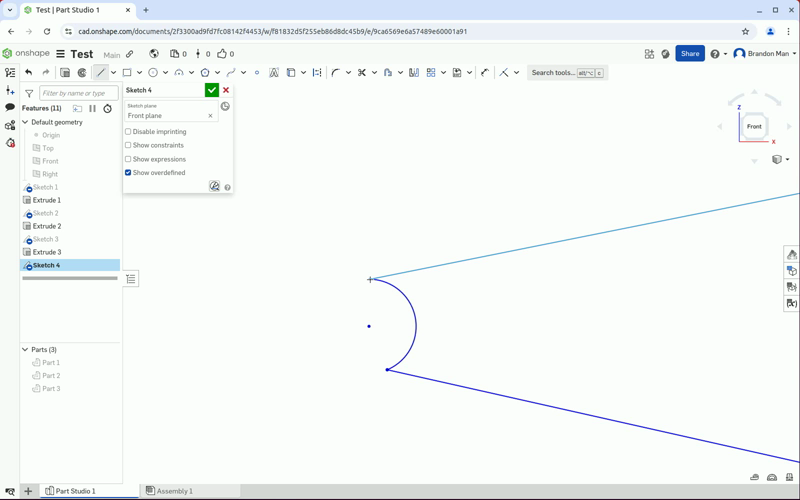
scroll(-6)
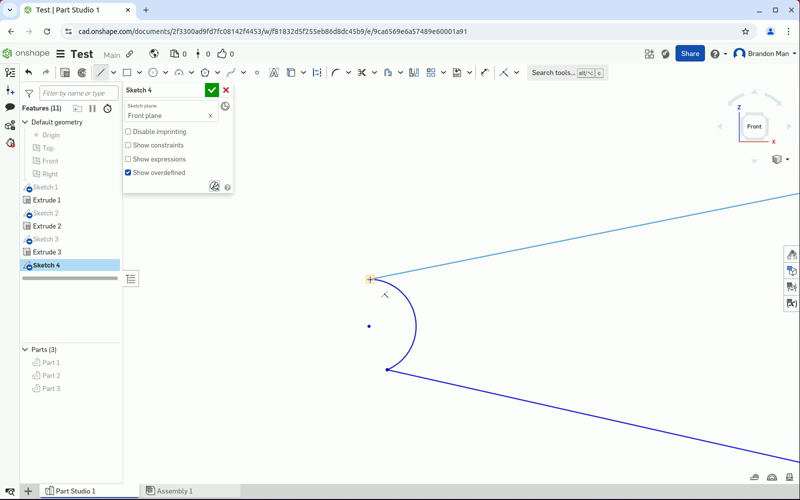
scroll(-6)
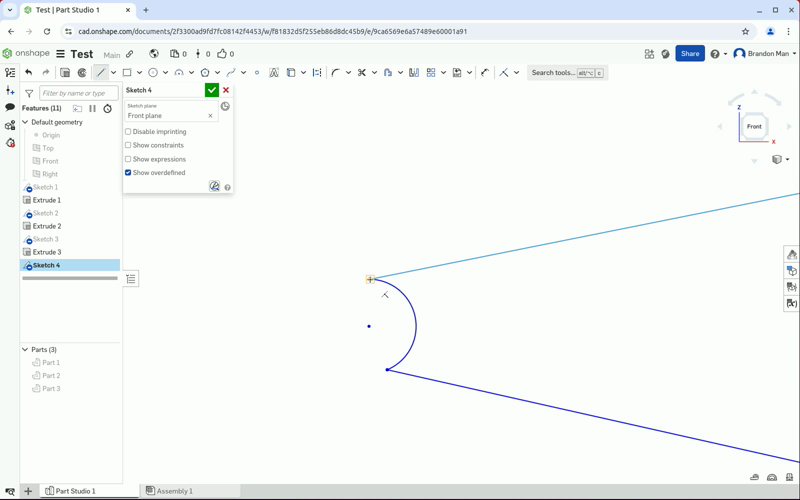
scroll(-6)
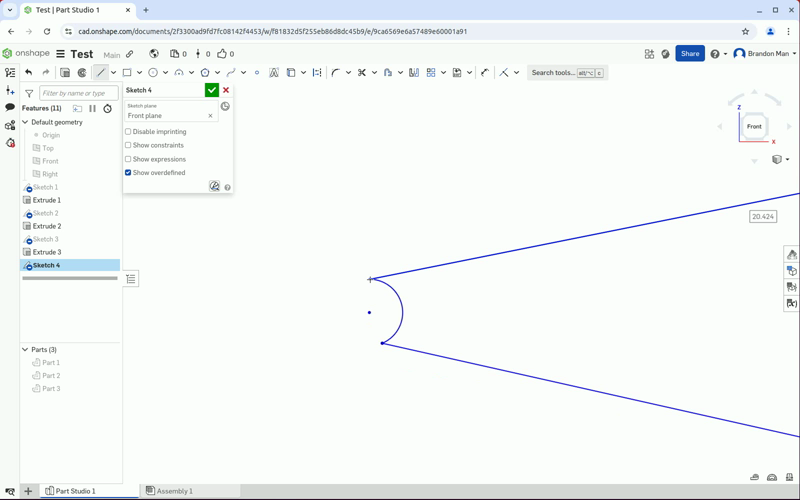
scroll(-6)
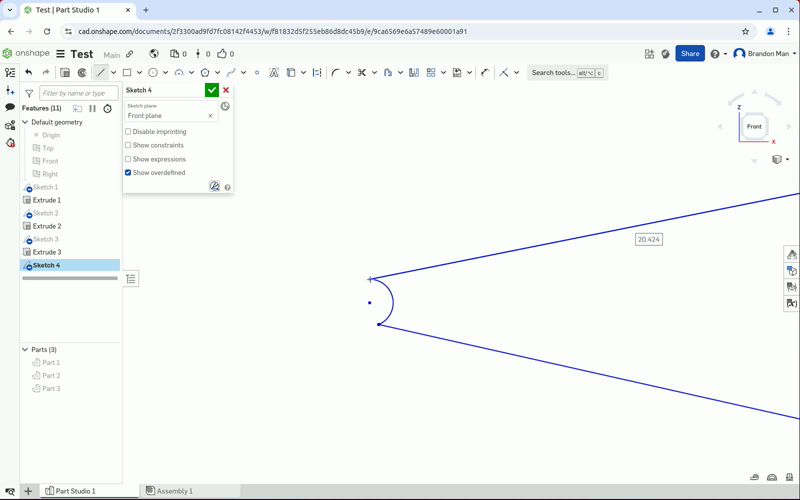
scroll(-6)
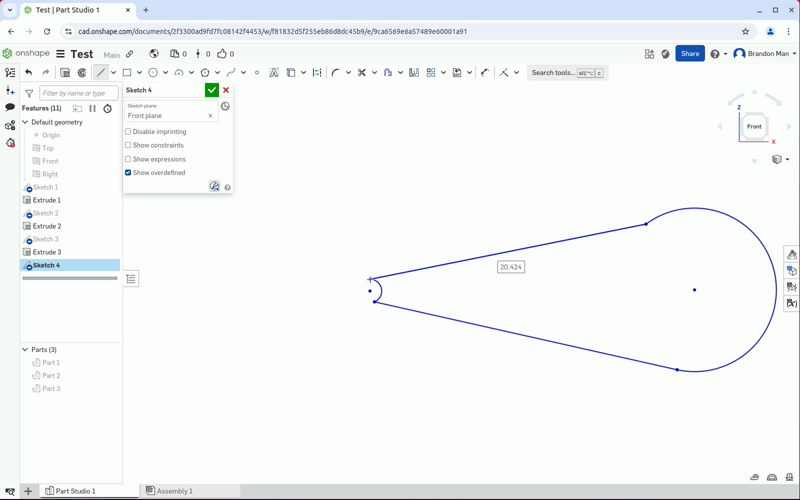
scroll(-6)
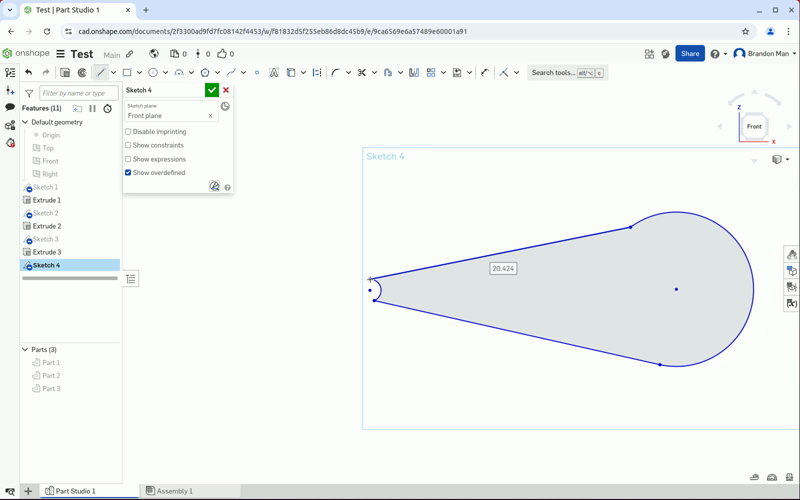
scroll(-6)
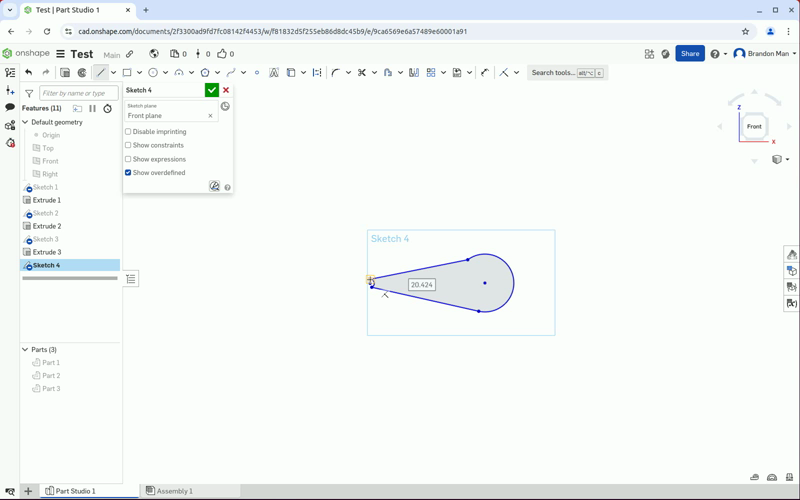
key(esc)
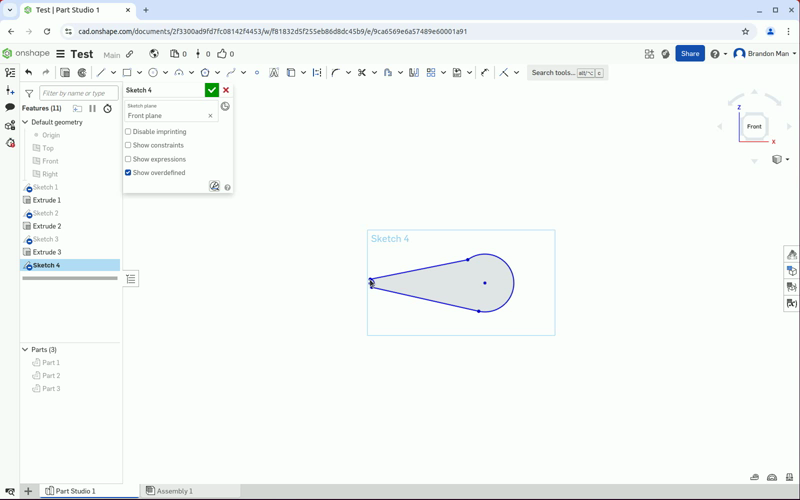
mouse_move(456, 301)
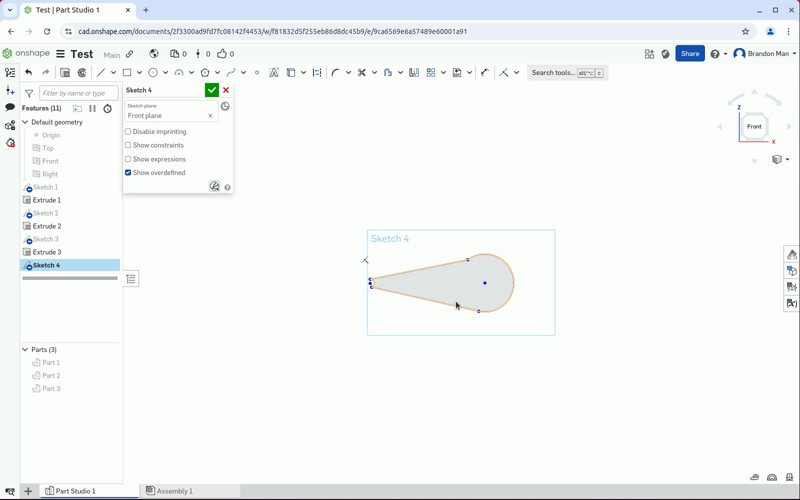
click(456, 301)
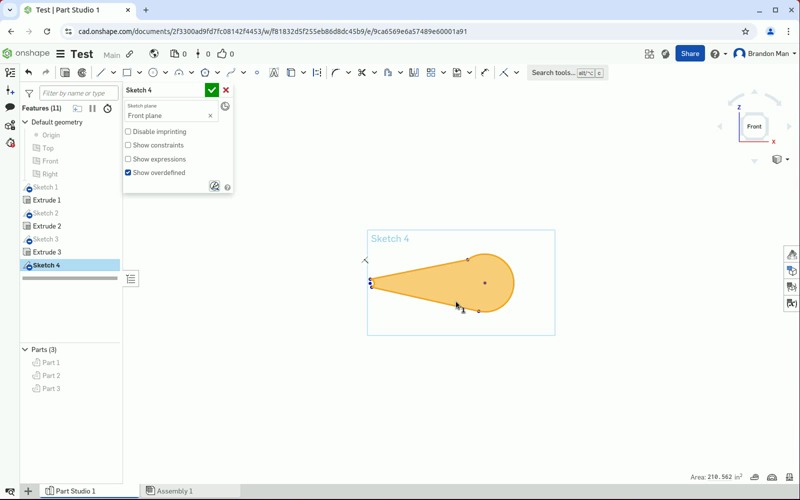
mouse_move(73, 352)
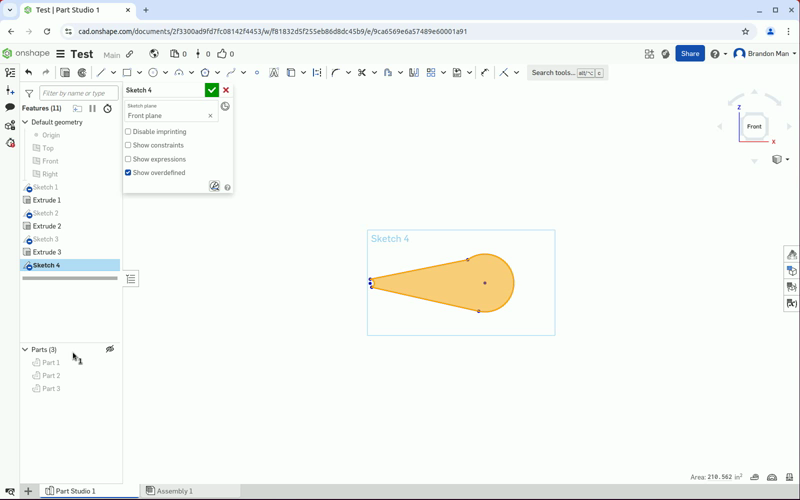
key(shift+y)
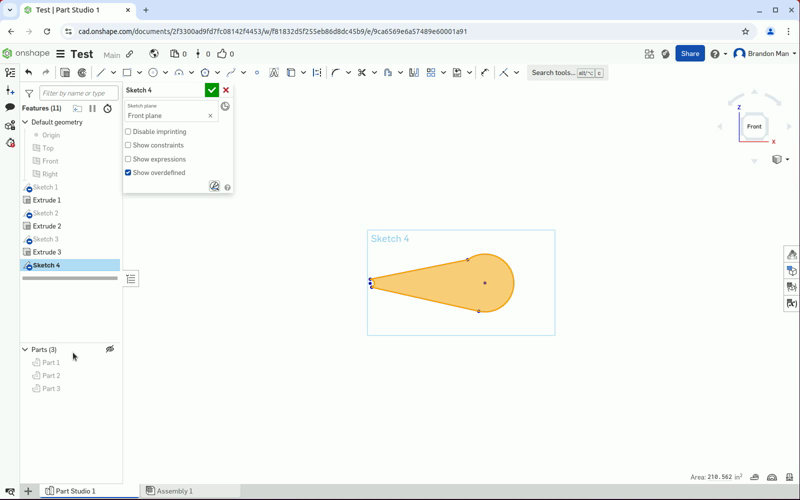
key(shift+e)
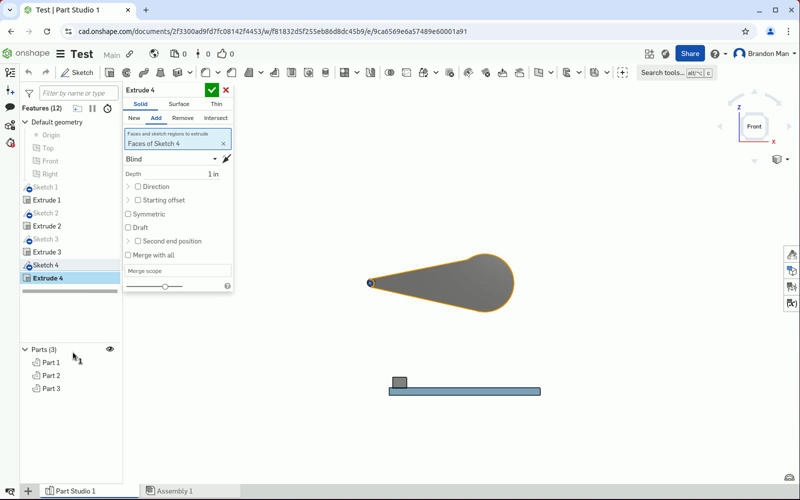
mouse_move(143, 106)
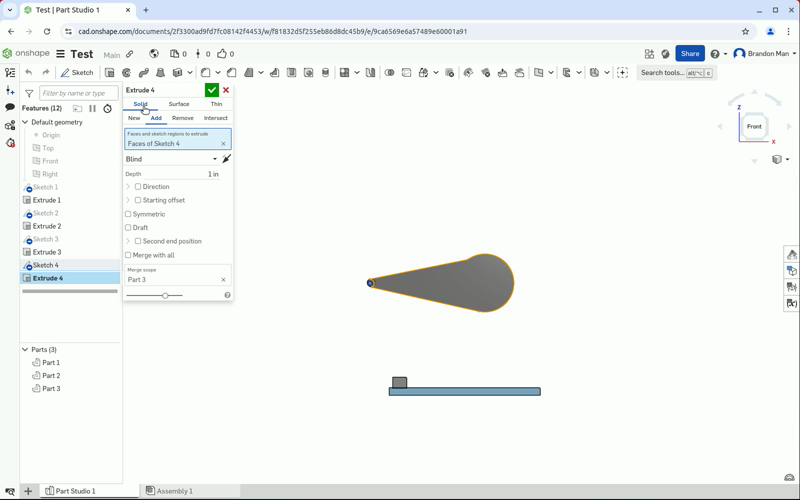
click(143, 106)
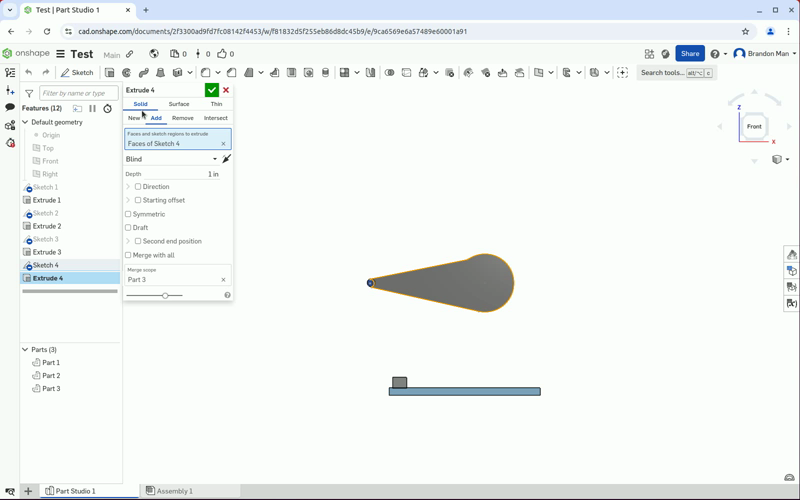
mouse_move(137, 120)
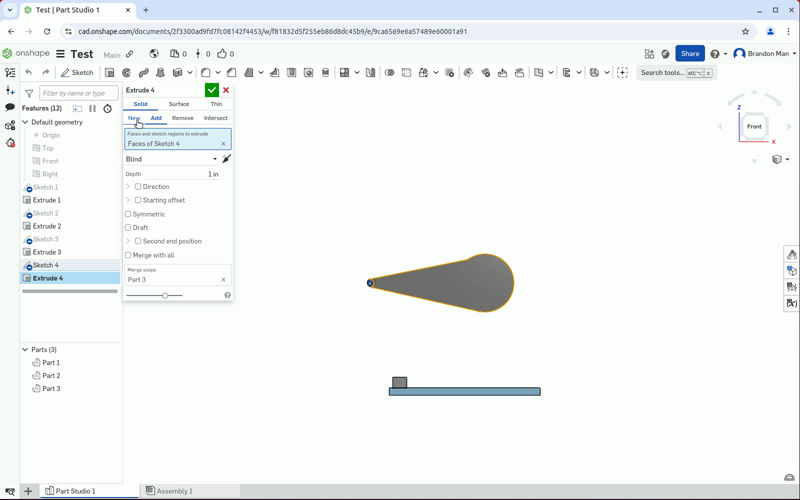
click(137, 120)
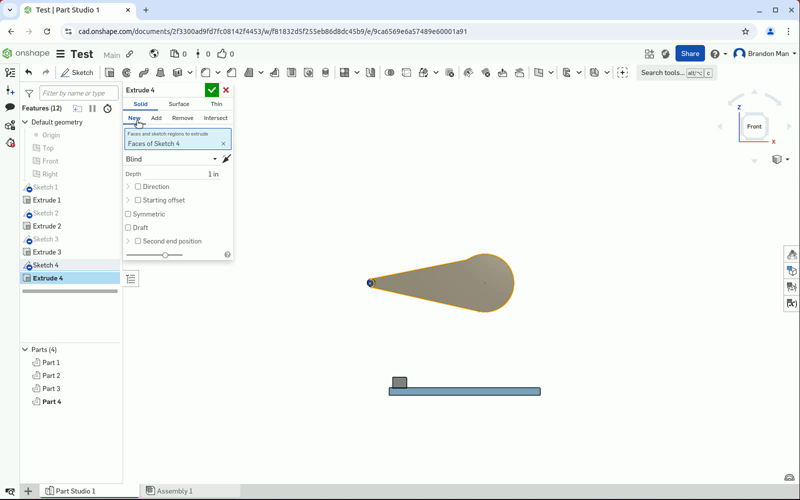
key(tab, 4)
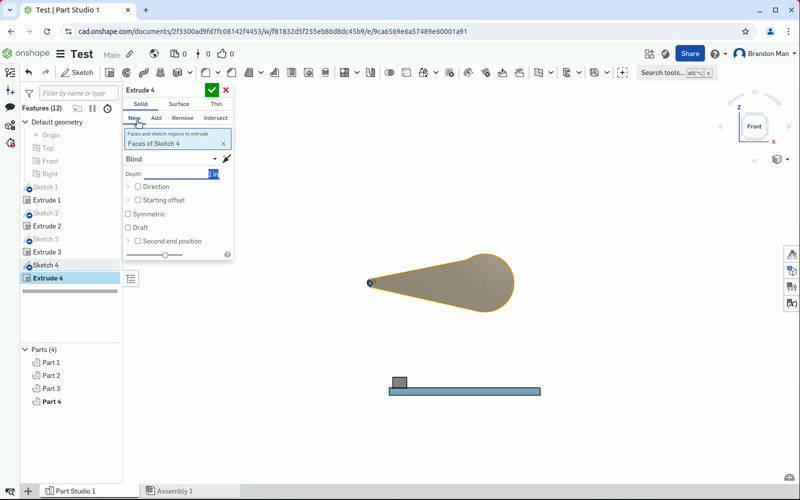
text(11.795)
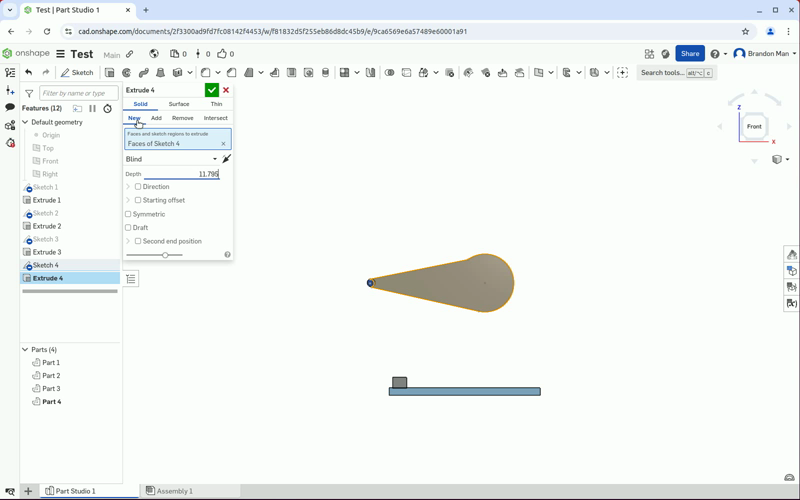
key(enter)
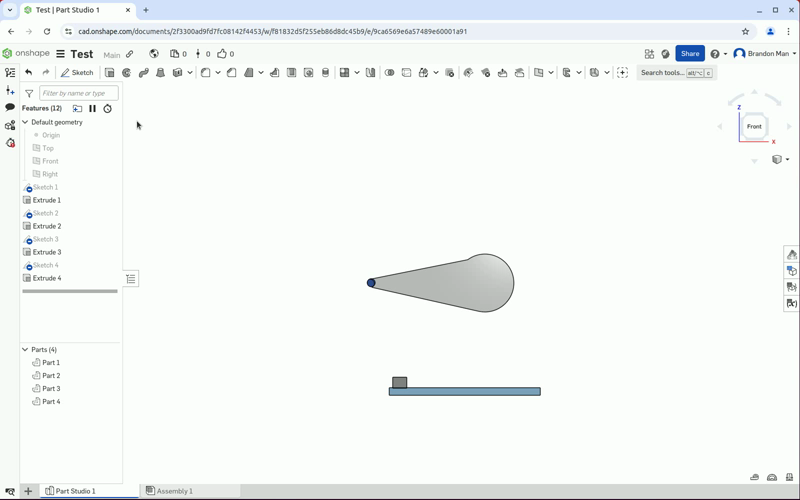
key(shift+h)
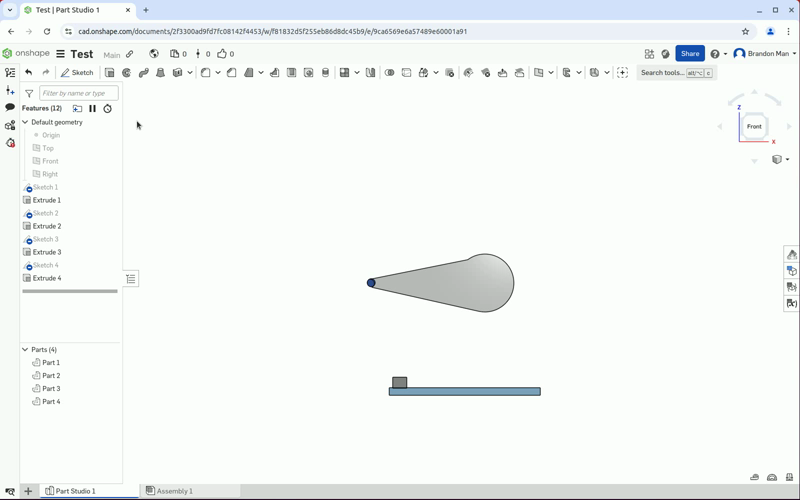
key(shift+h)
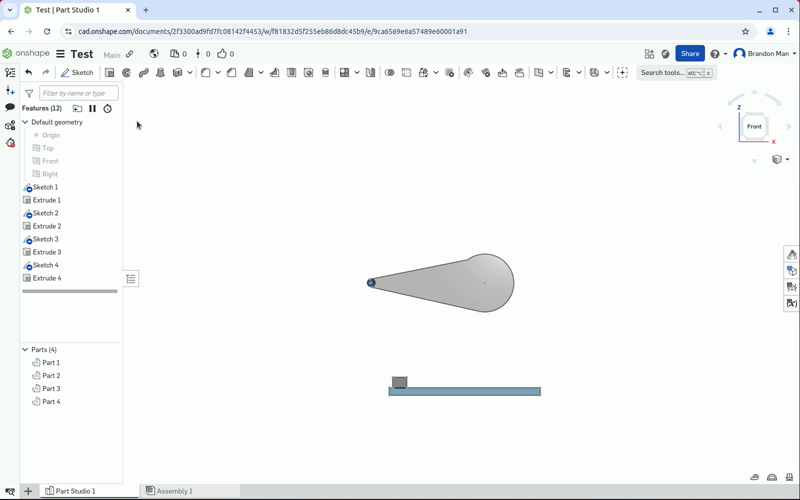
key(shift+7)
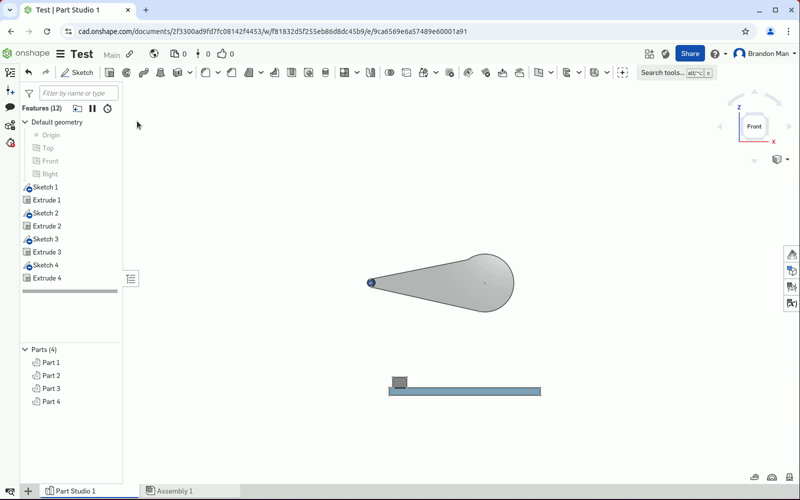
key(left, 2)
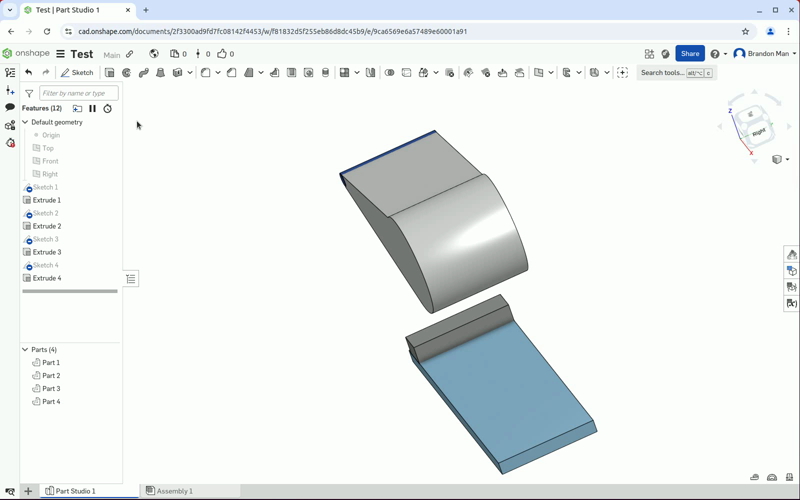
key(down, 2)
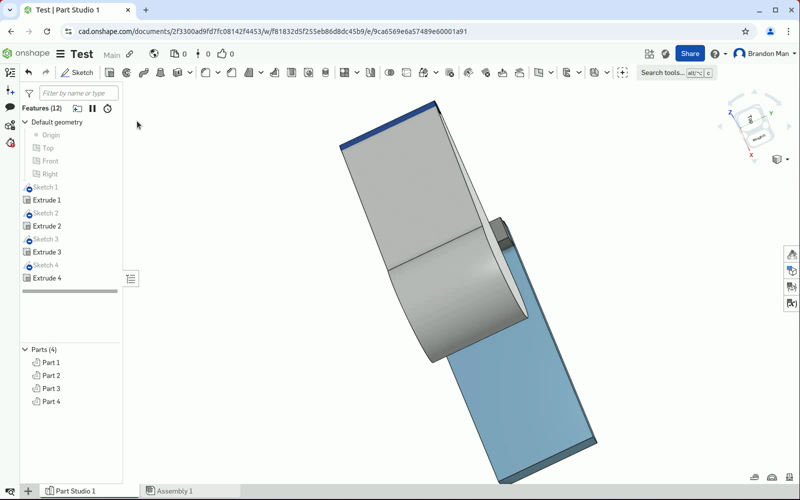
key(up, 2)
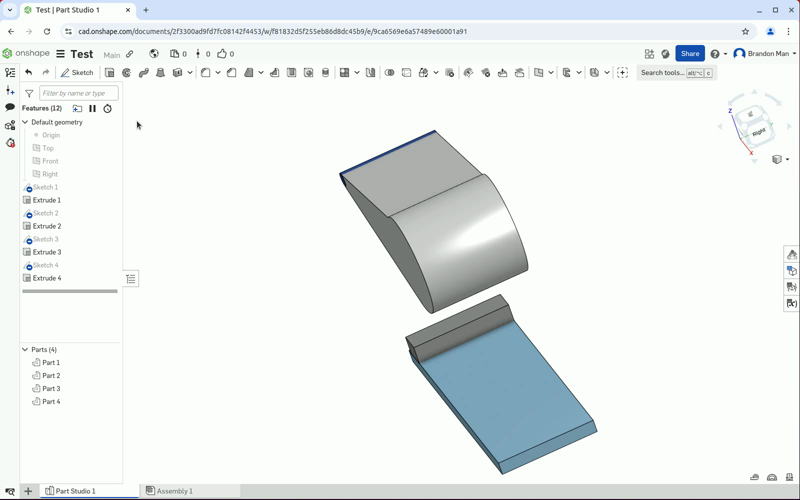
key(right, 2)
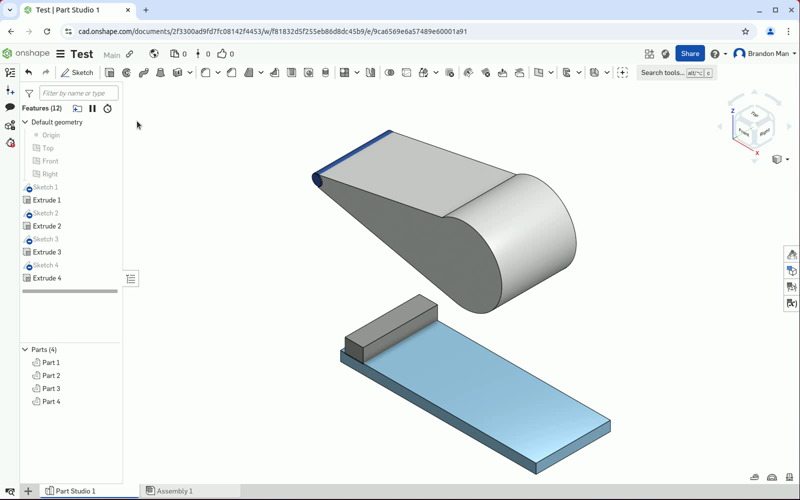
mouse_move(73, 189)
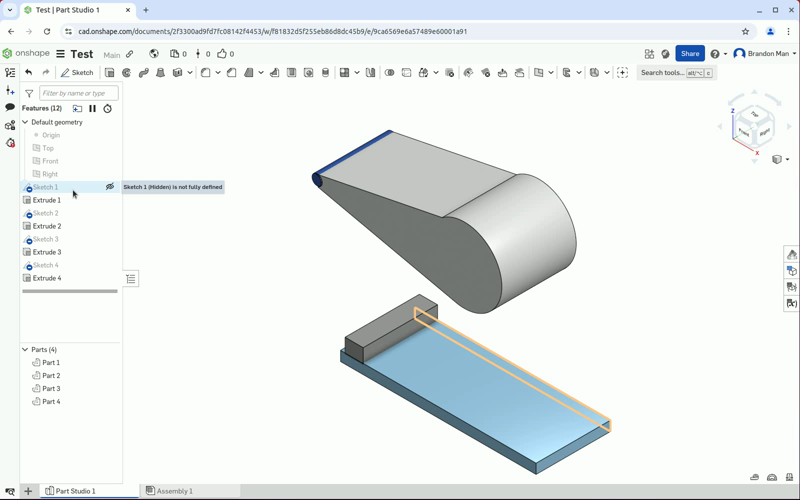
click(73, 189)